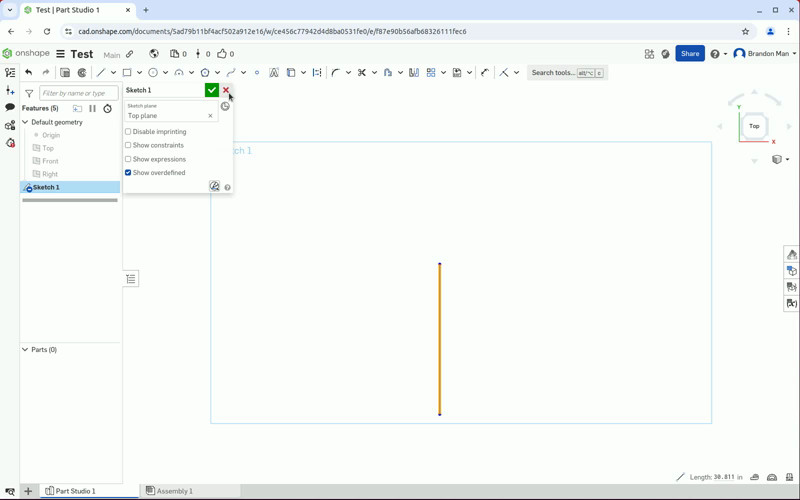
key(shift+h)
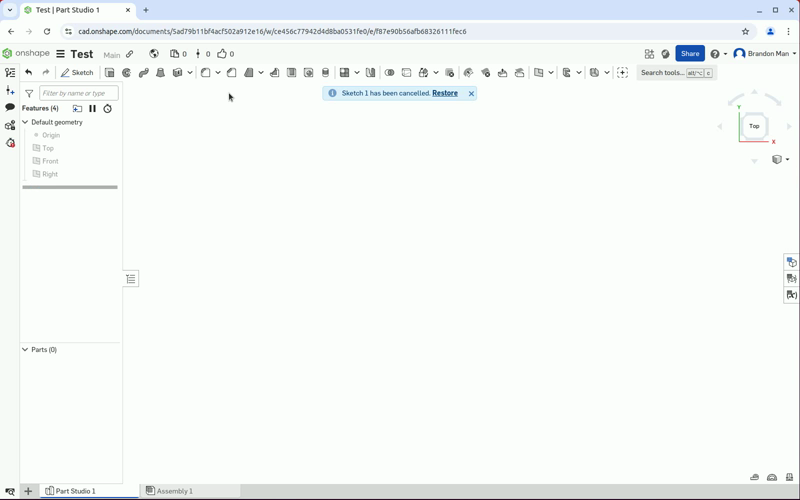
mouse_move(73, 352)
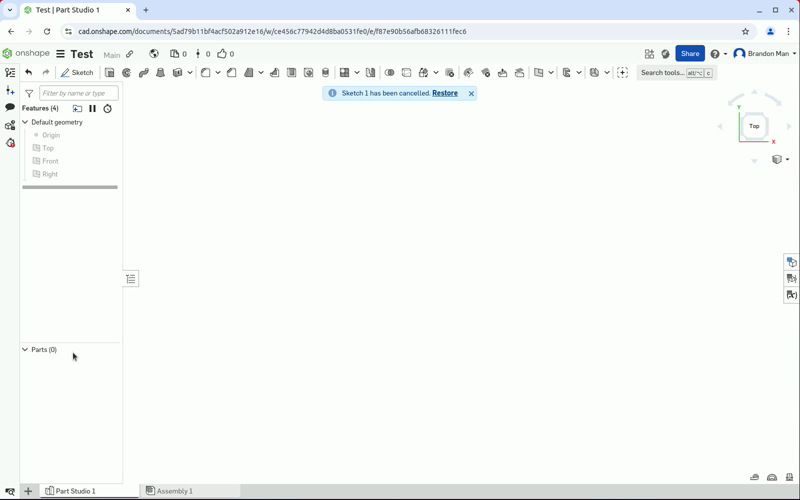
key(y)
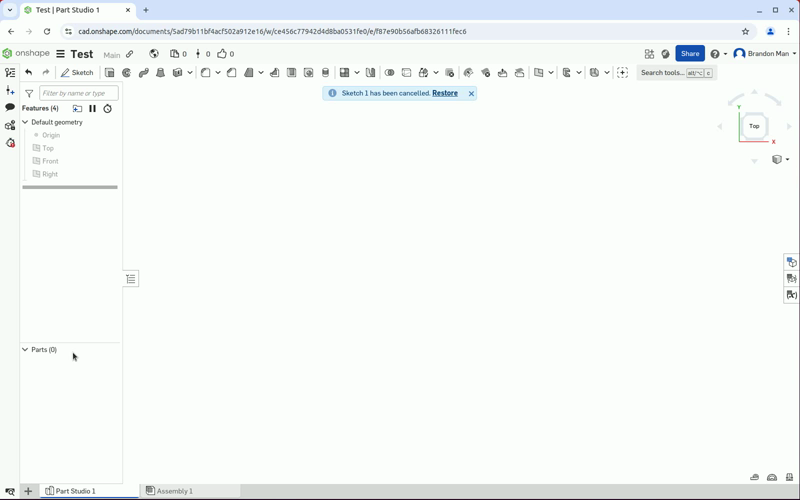
key(shift+p)
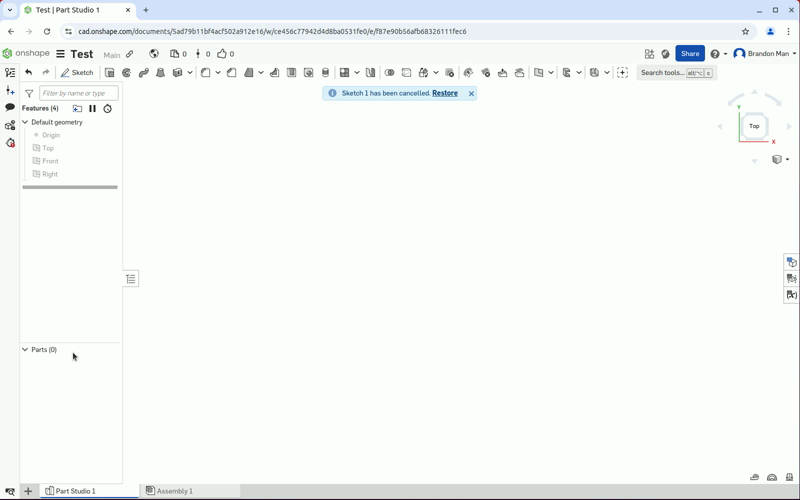
key(space)
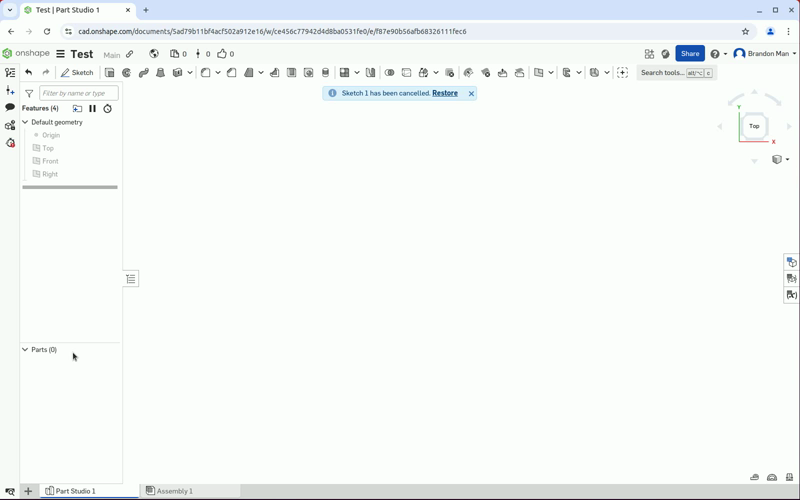
key_down(shift)
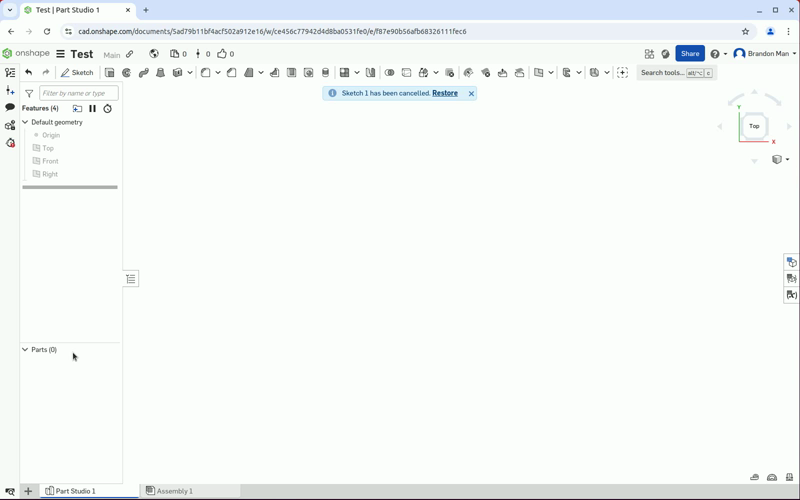
key(up)
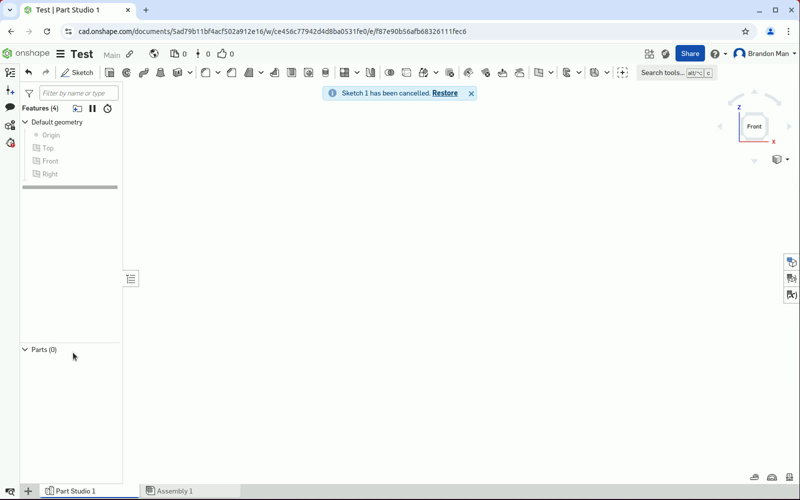
key_up(shift)
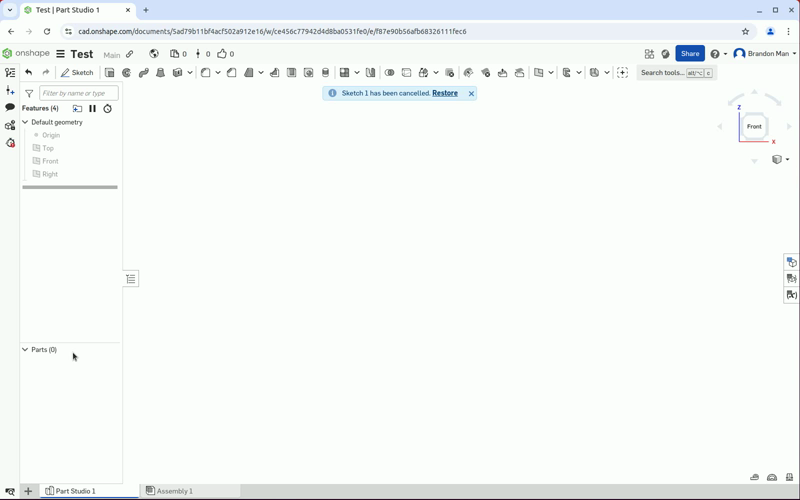
key(space)
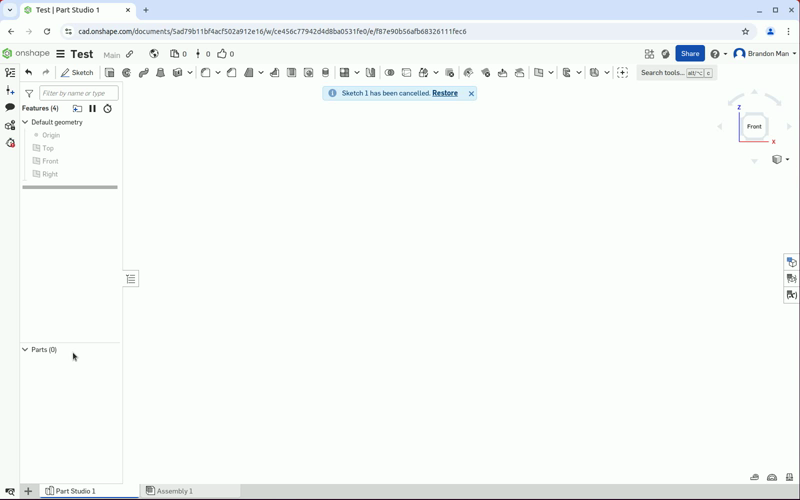
key_down(shift)
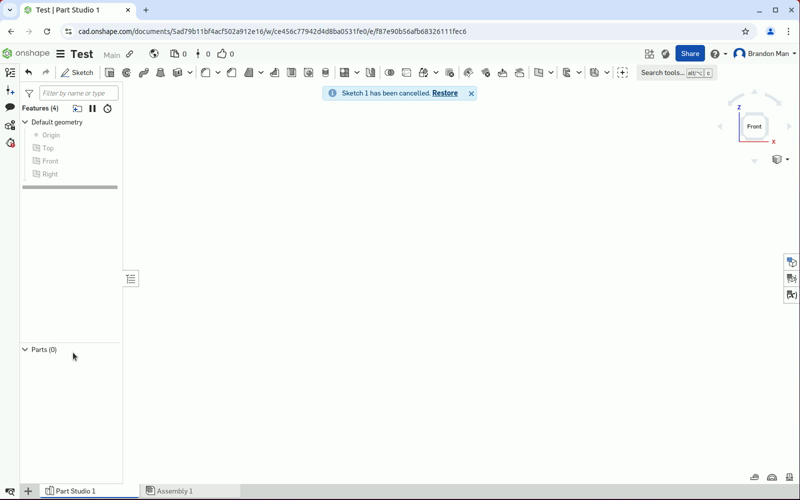
key(left)
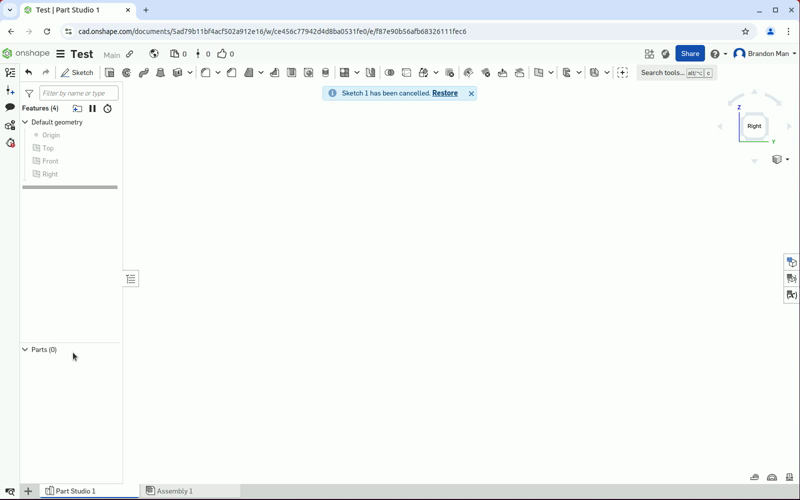
key_up(shift)
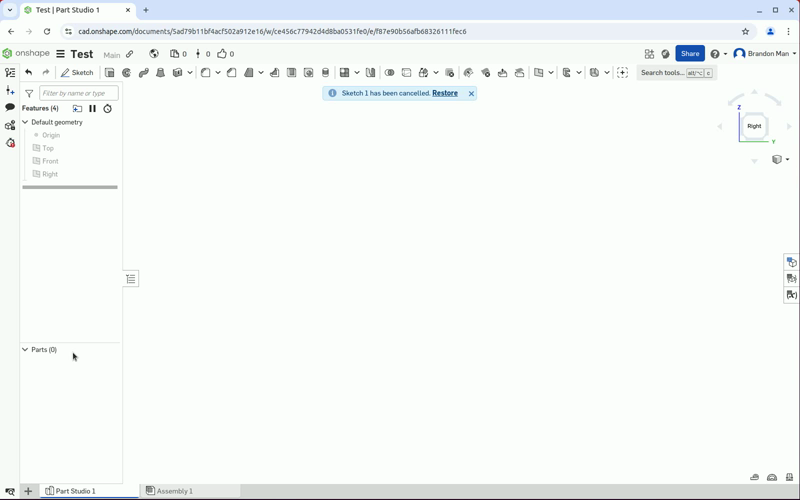
mouse_move(73, 352)
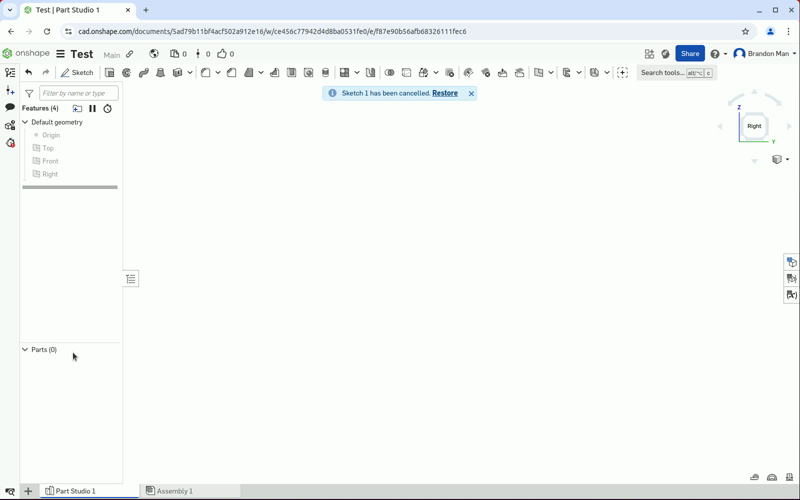
key(shift+y)
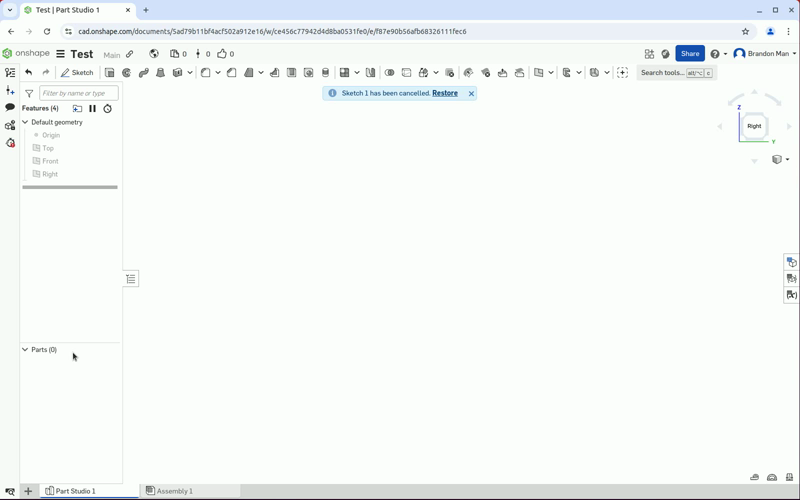
key(shift+s)
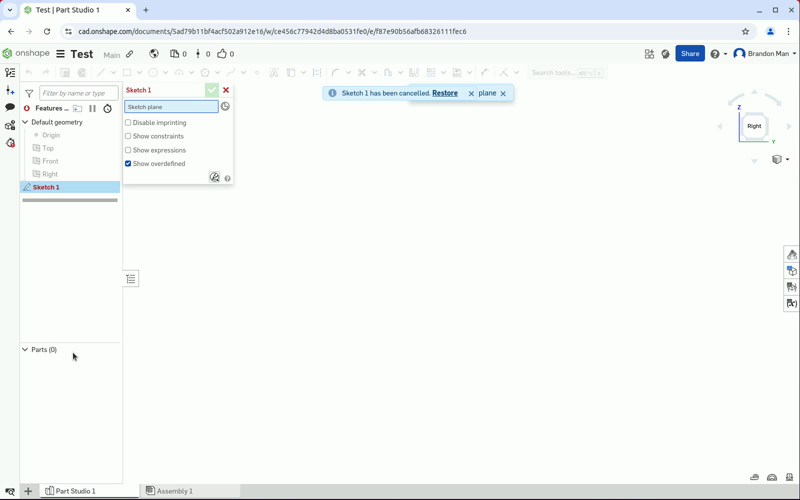
mouse_move(73, 176)
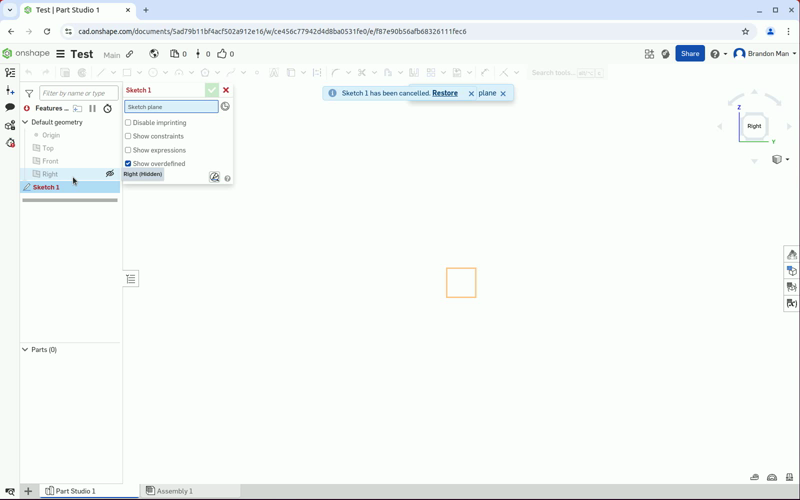
click(73, 176)
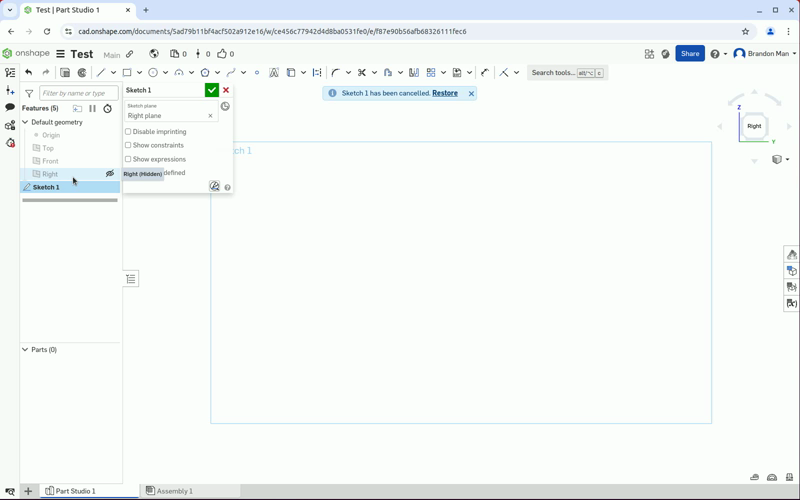
mouse_move(73, 352)
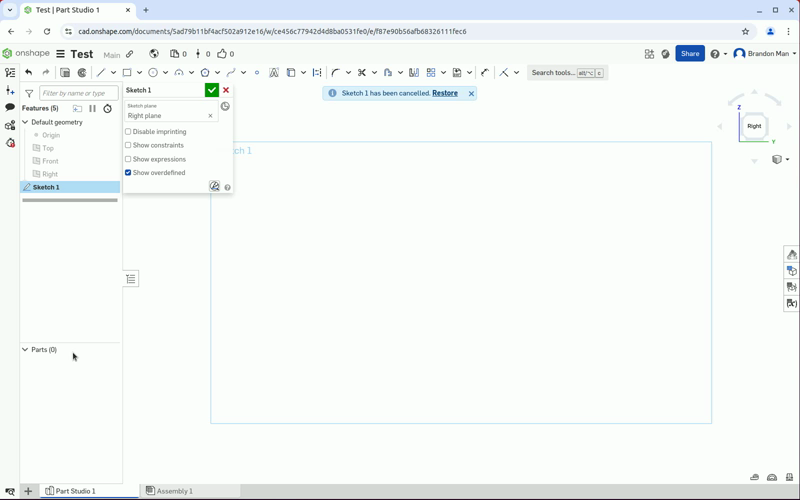
key(y)
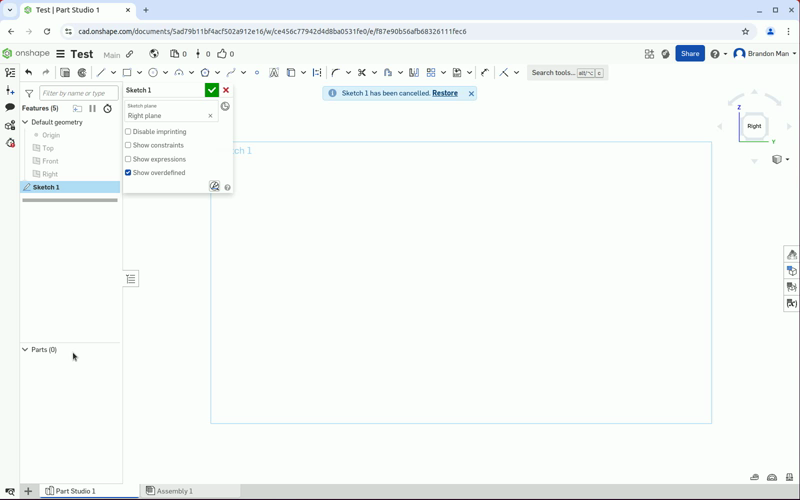
key(l)
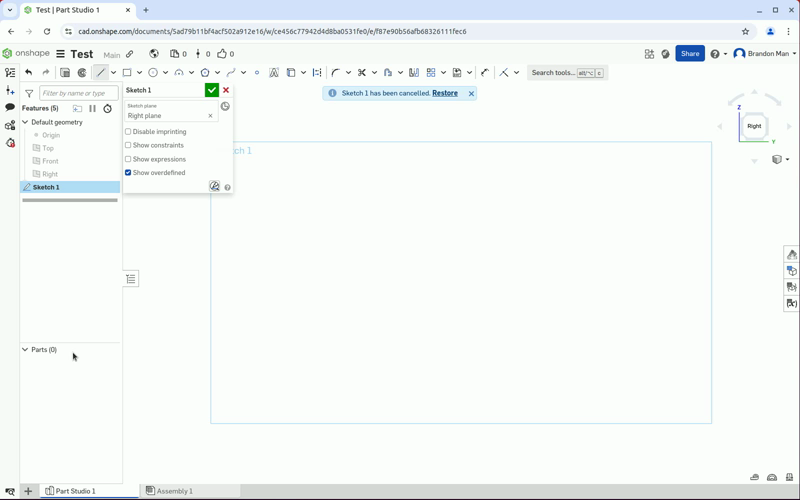
key_down(shift)
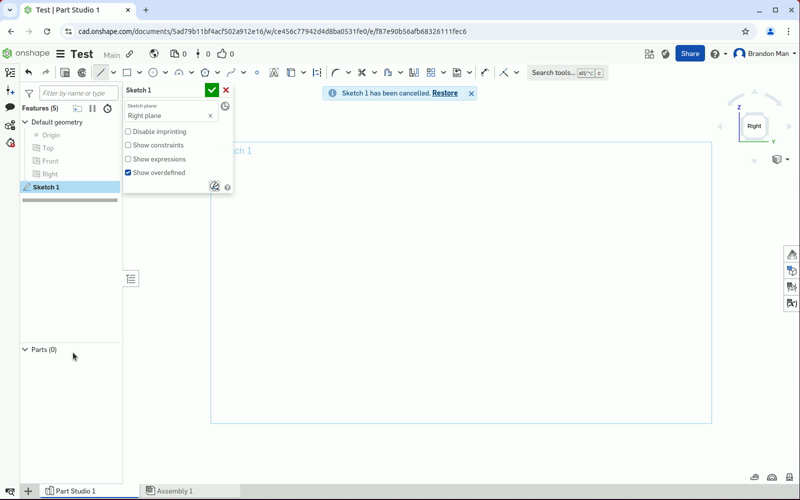
mouse_move(446, 285)
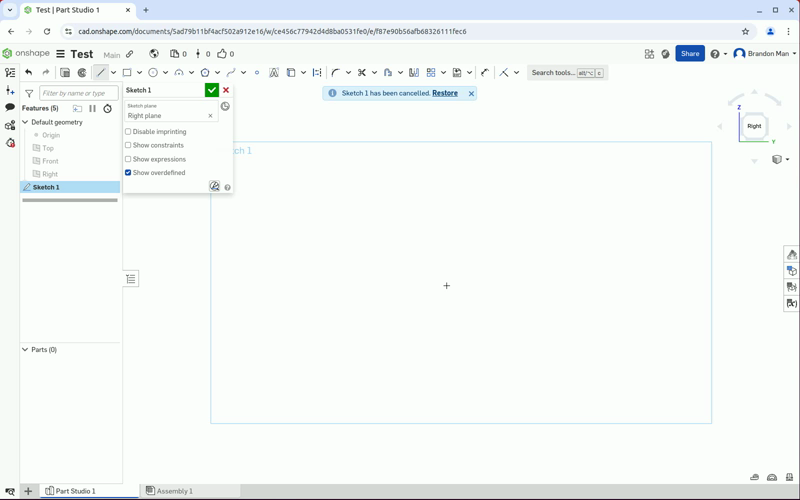
click(446, 285)
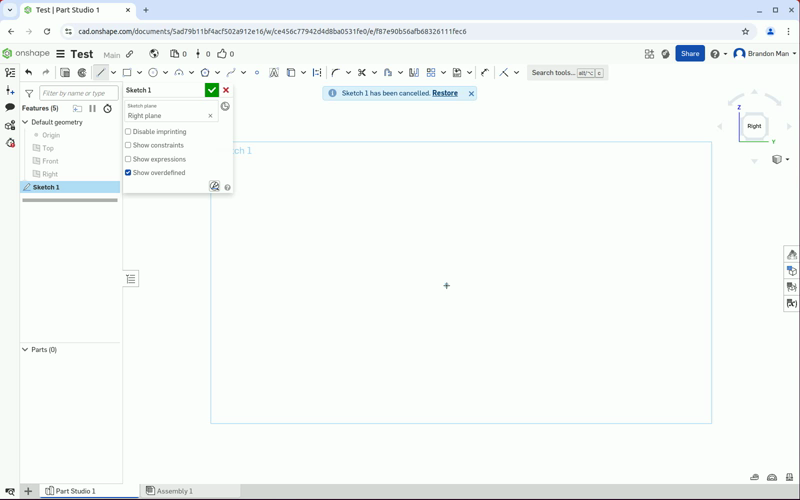
key_up(shift)
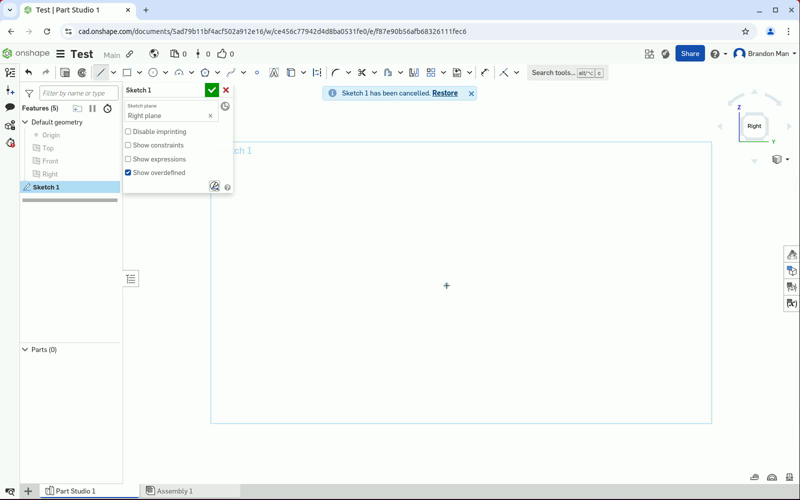
key_down(shift)
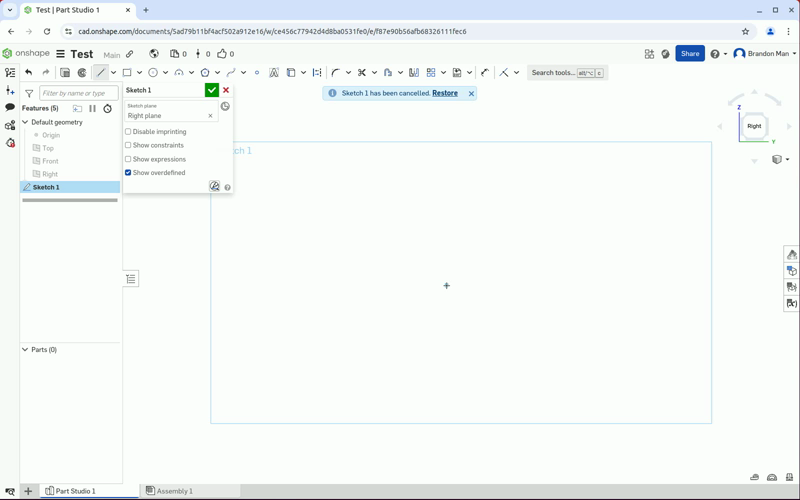
mouse_move(476, 285)
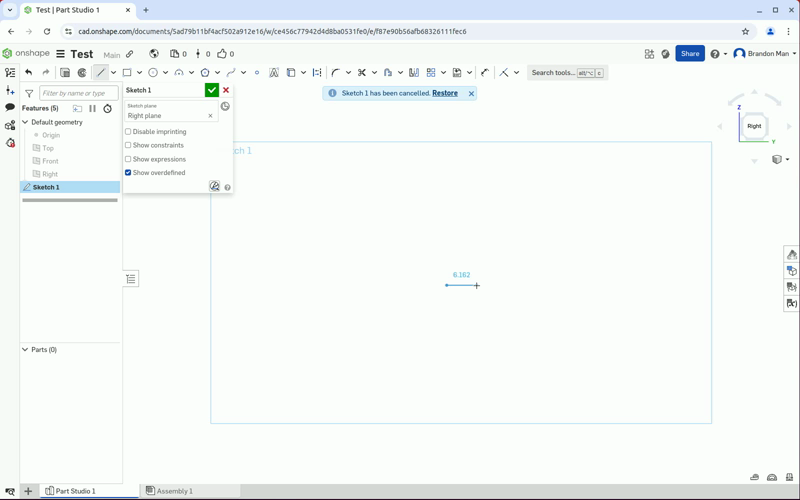
mouse_move(475, 285)
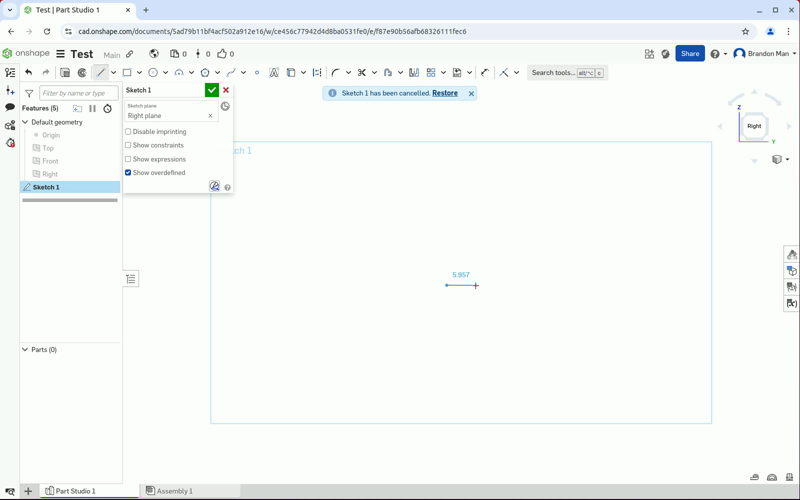
click(475, 285)
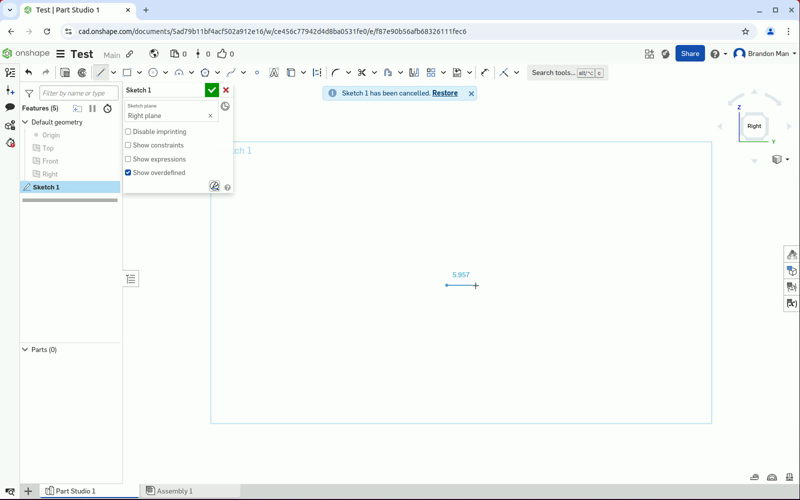
key_up(shift)
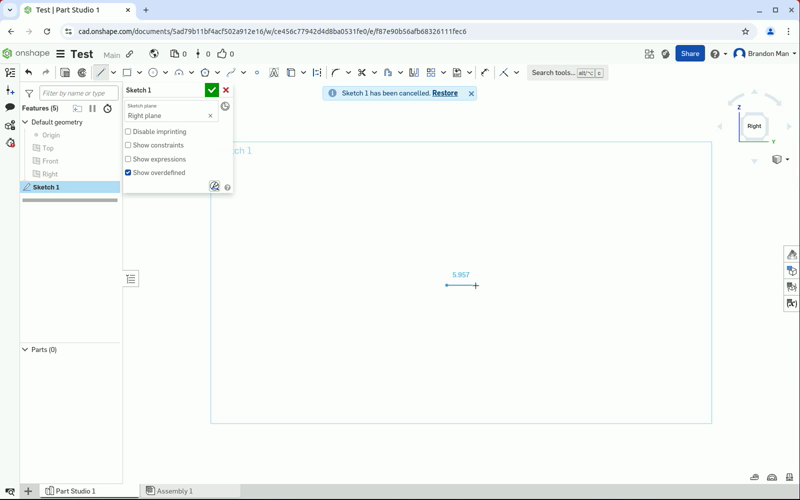
key_down(shift)
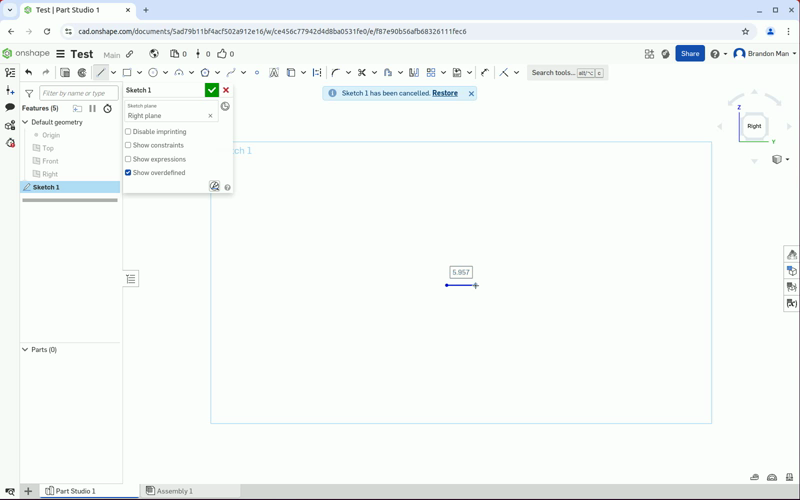
mouse_move(505, 285)
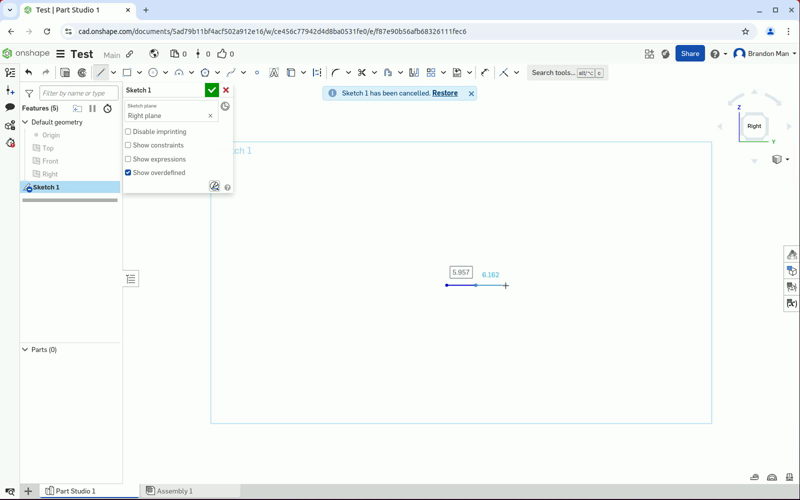
mouse_move(475, 282)
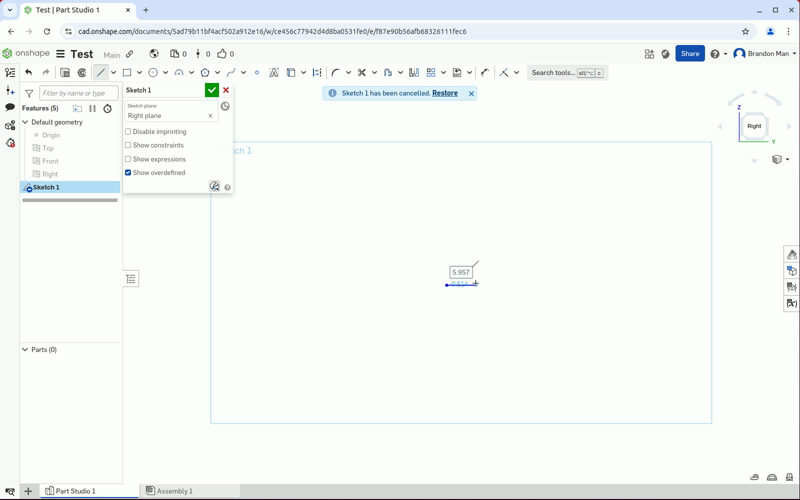
scroll(6)
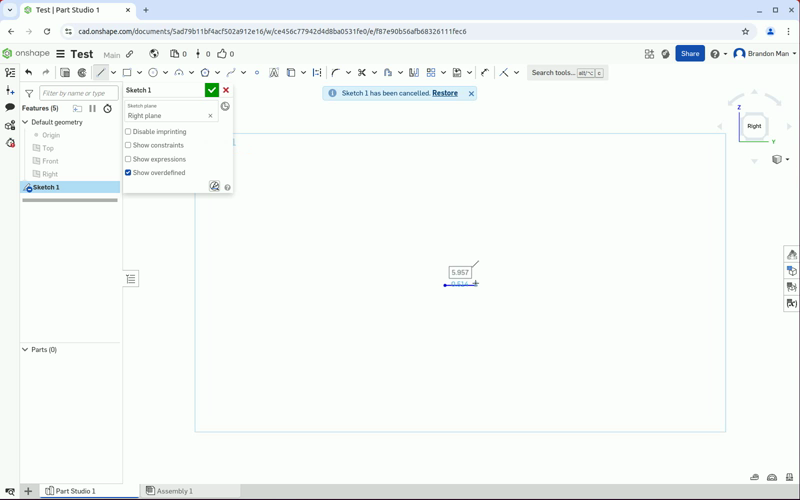
scroll(6)
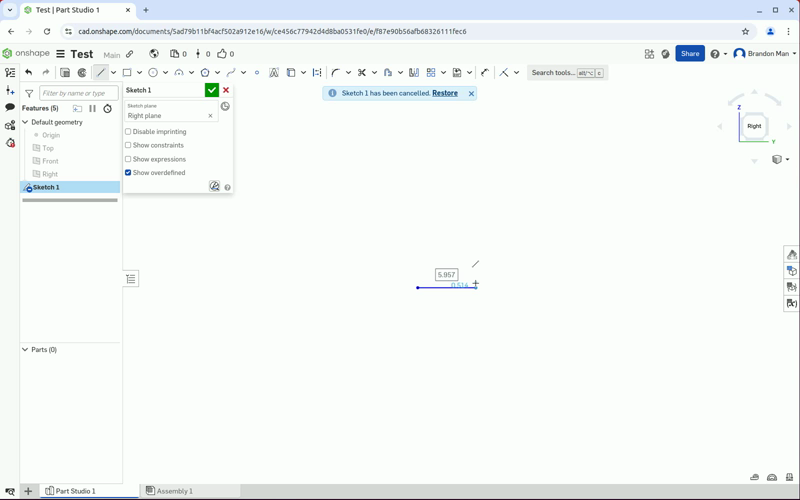
scroll(6)
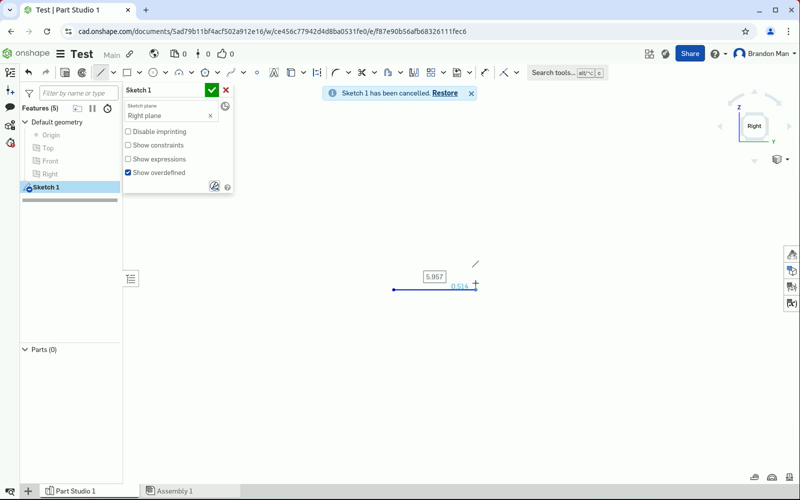
scroll(6)
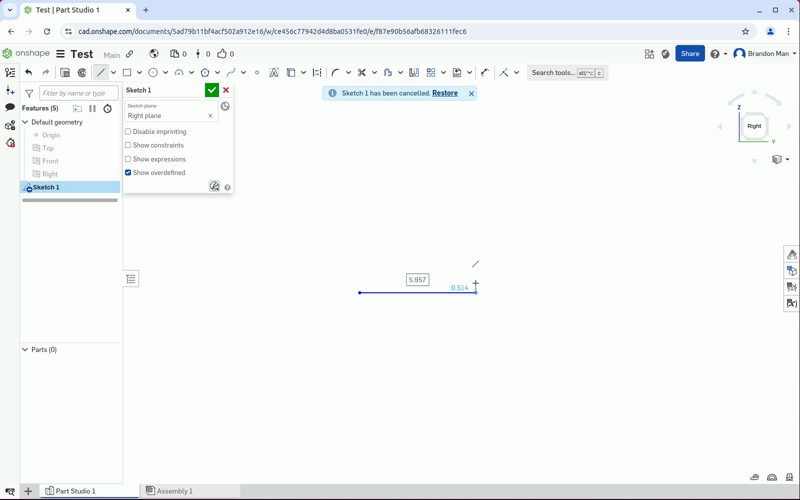
scroll(6)
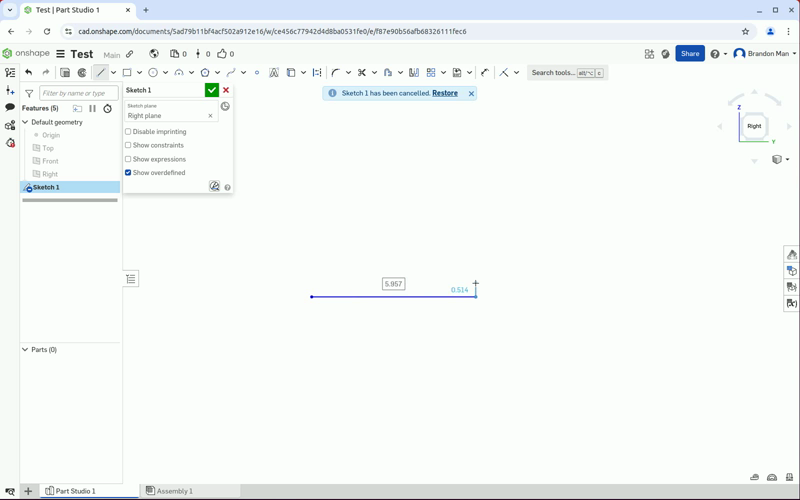
scroll(6)
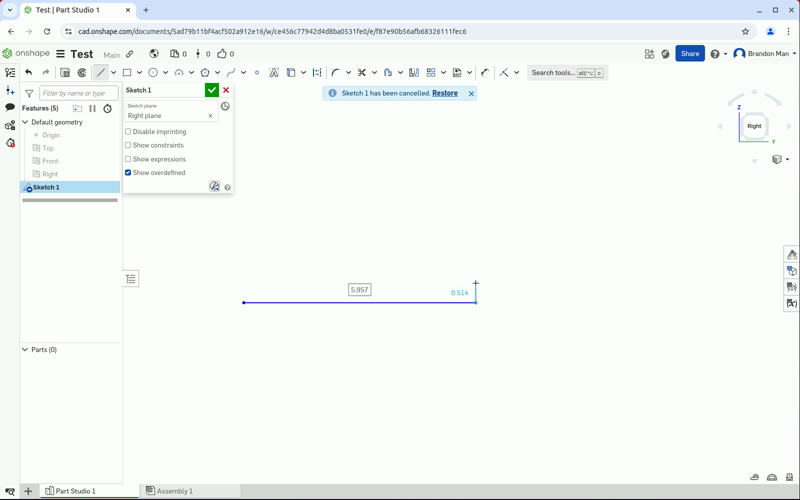
scroll(6)
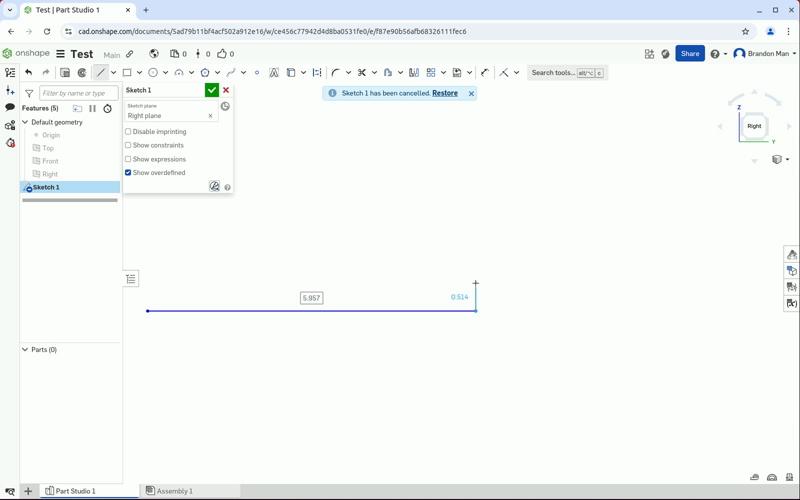
click(475, 282)
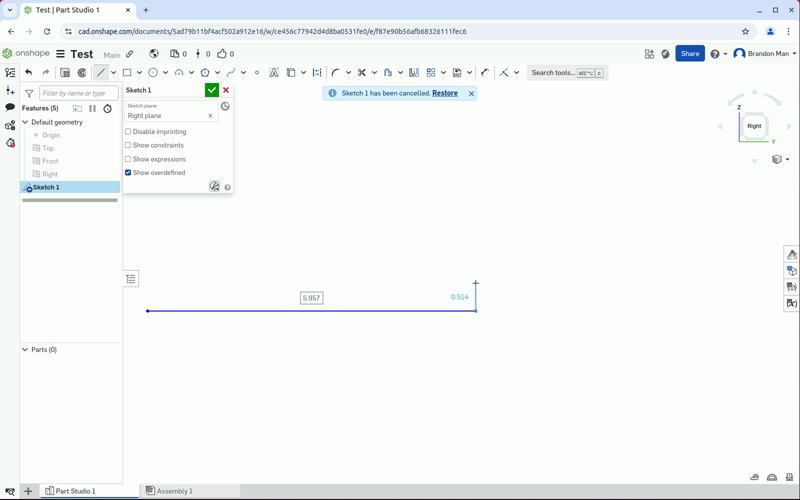
scroll(-6)
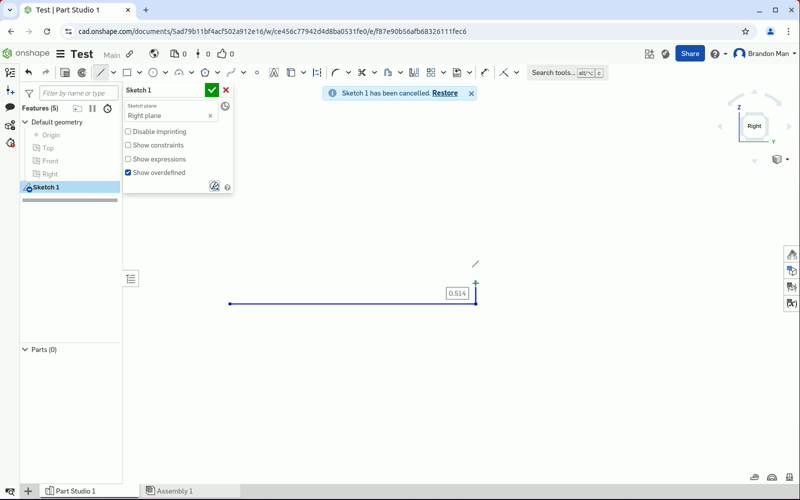
scroll(-6)
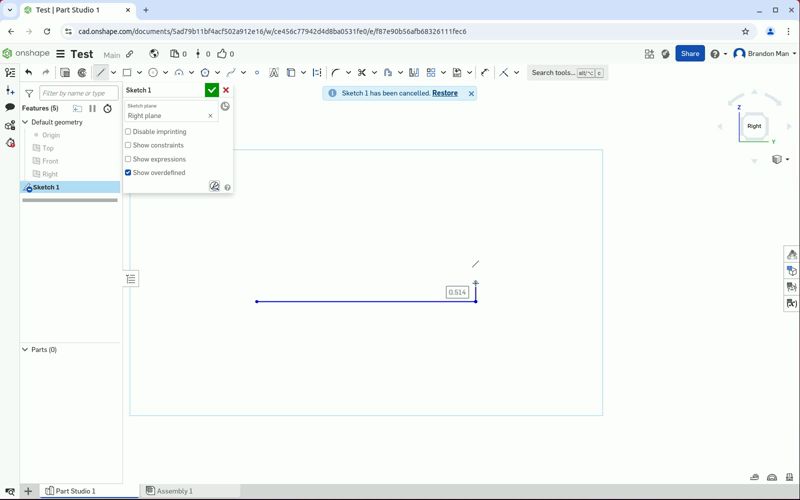
scroll(-6)
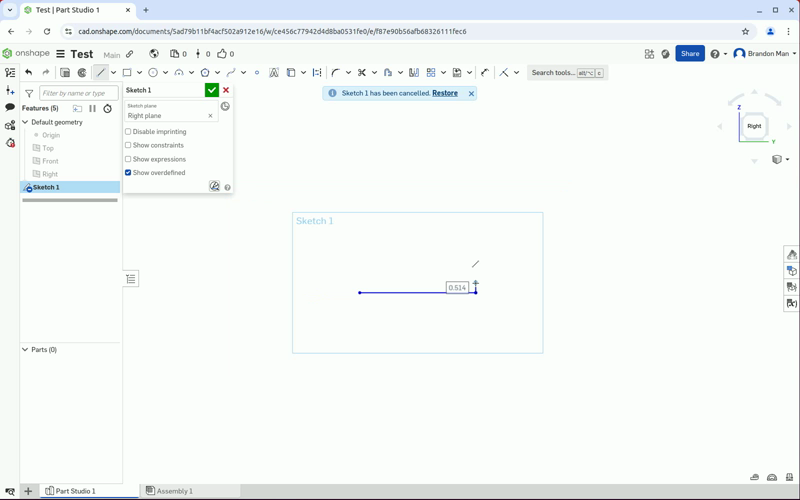
scroll(-6)
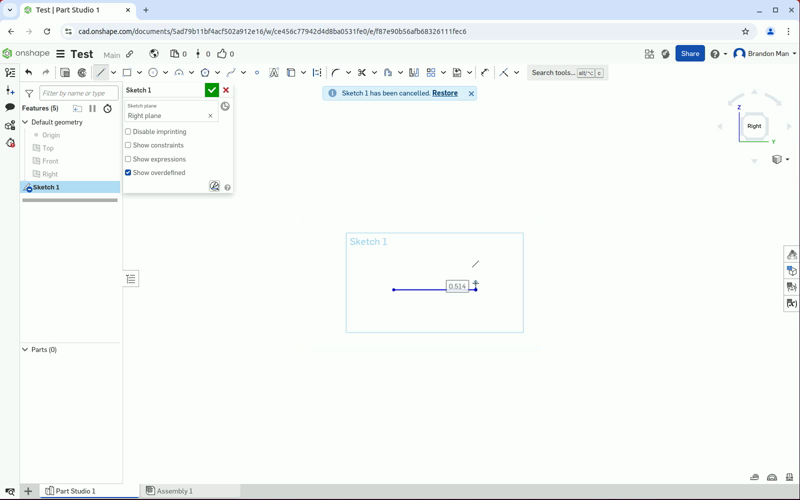
scroll(-6)
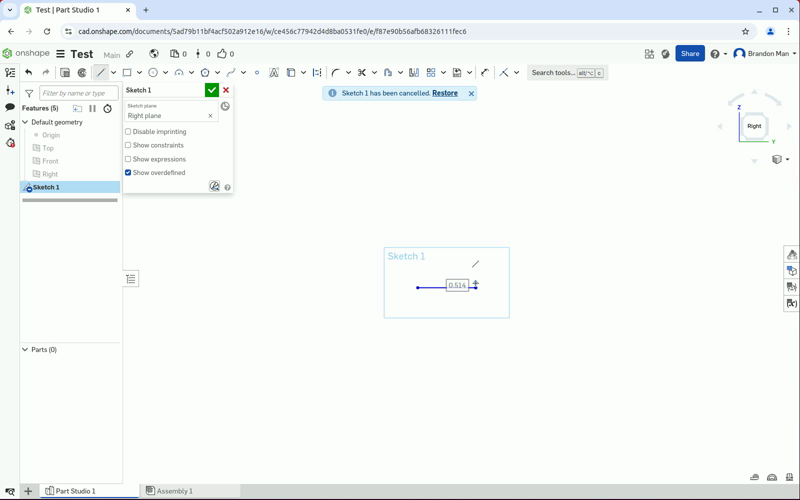
scroll(-6)
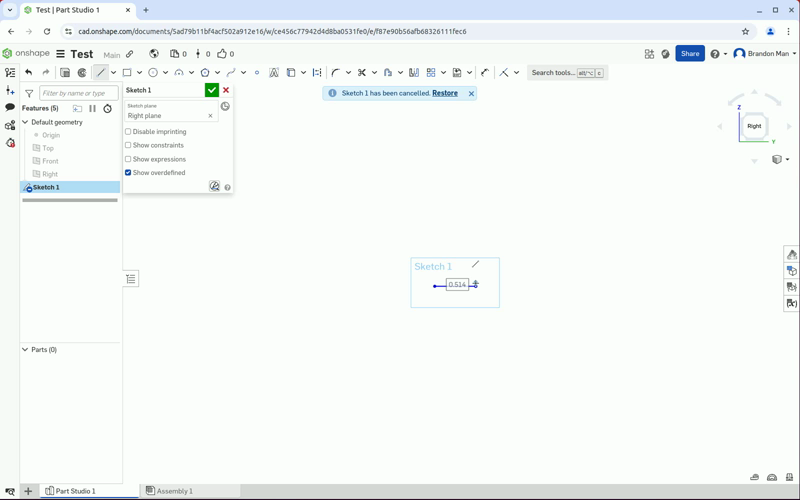
scroll(-6)
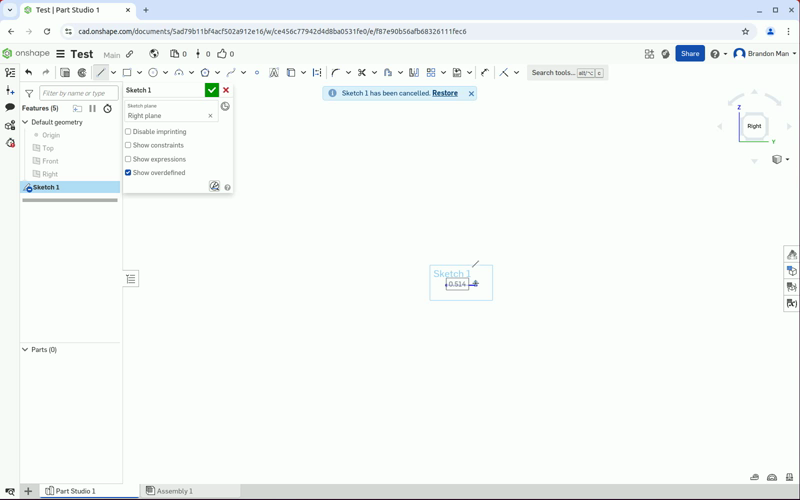
key_up(shift)
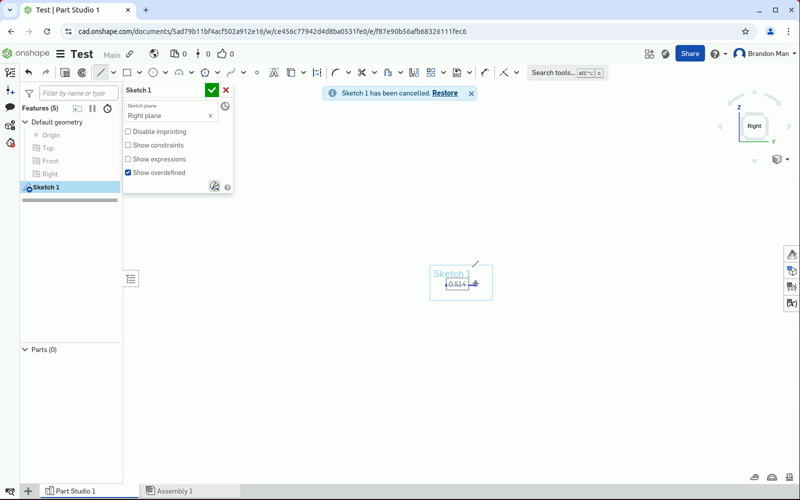
key_down(shift)
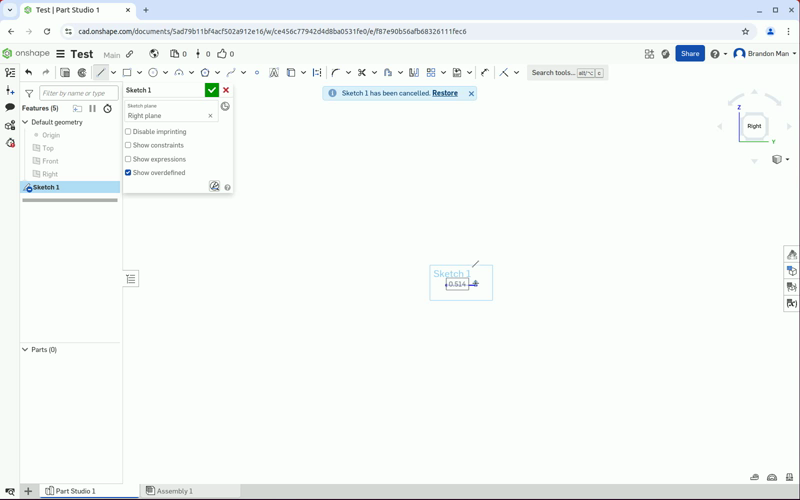
mouse_move(505, 282)
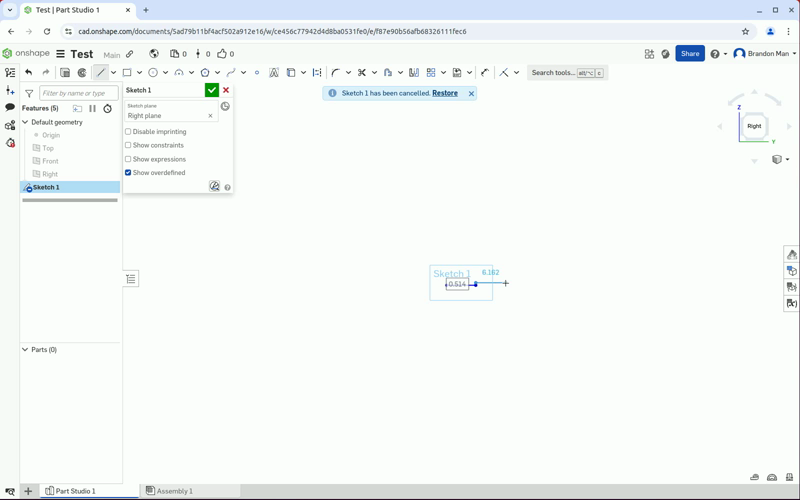
mouse_move(446, 282)
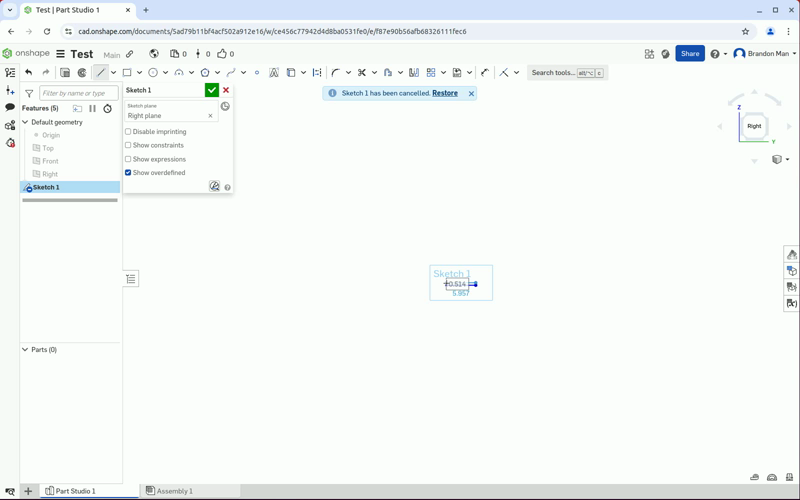
scroll(6)
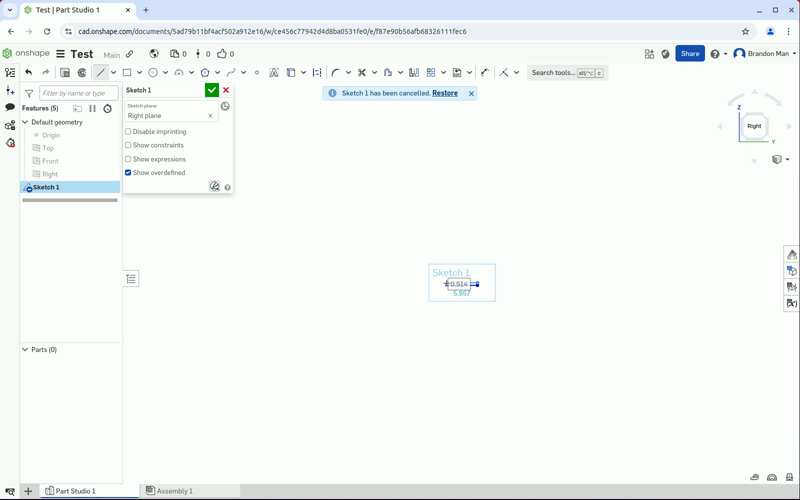
scroll(6)
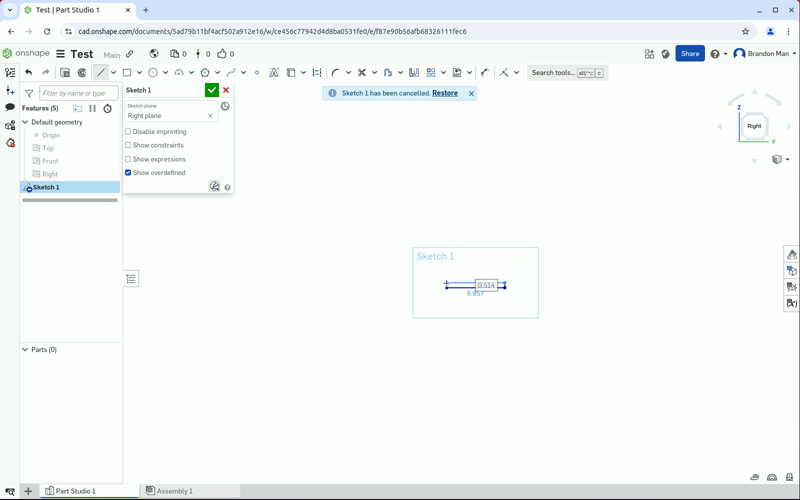
scroll(6)
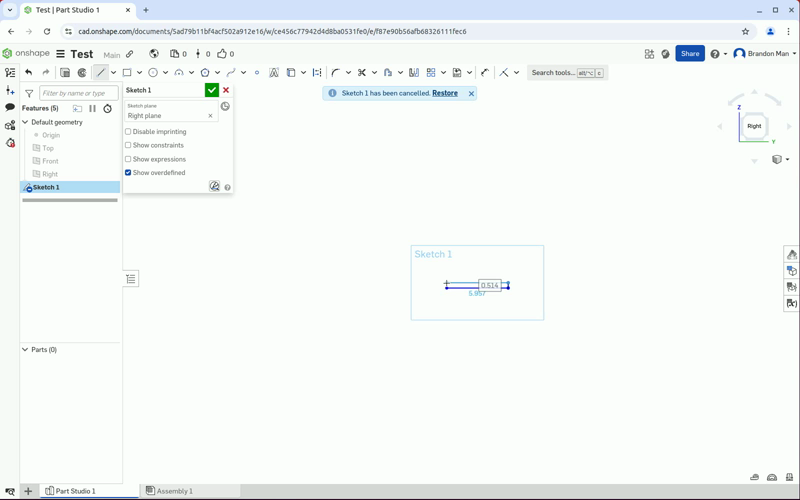
scroll(6)
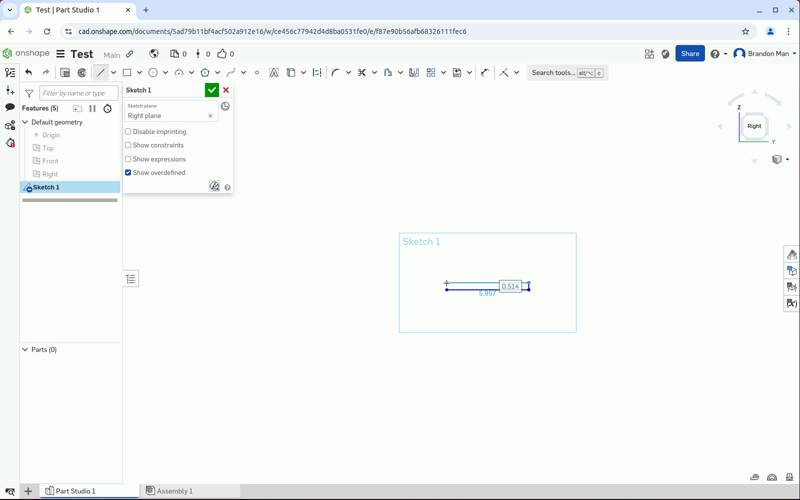
scroll(6)
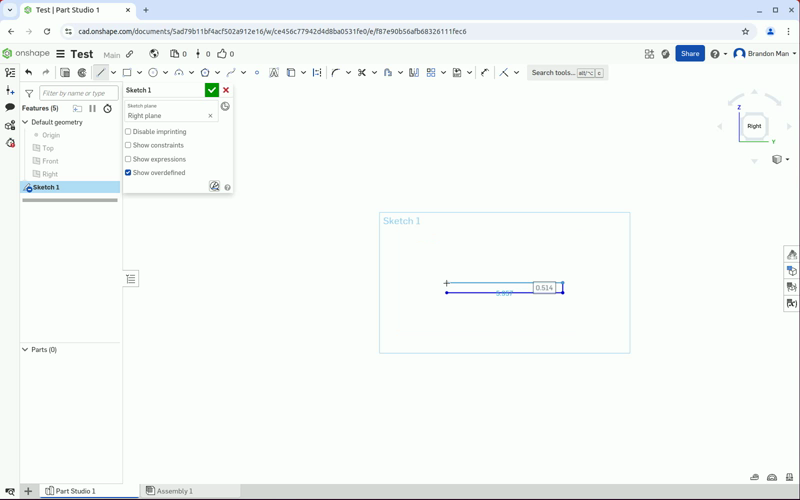
scroll(6)
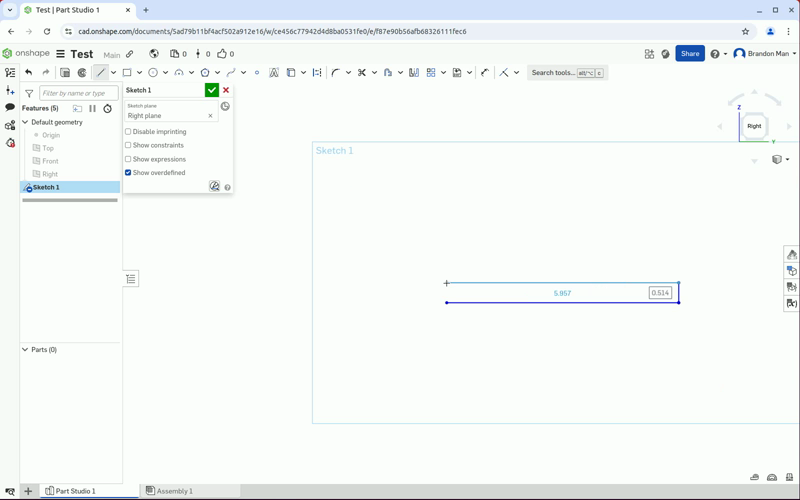
scroll(6)
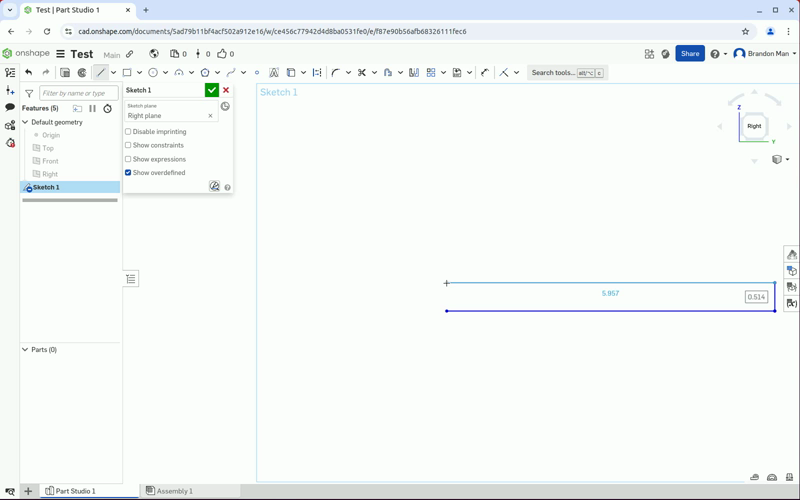
click(446, 282)
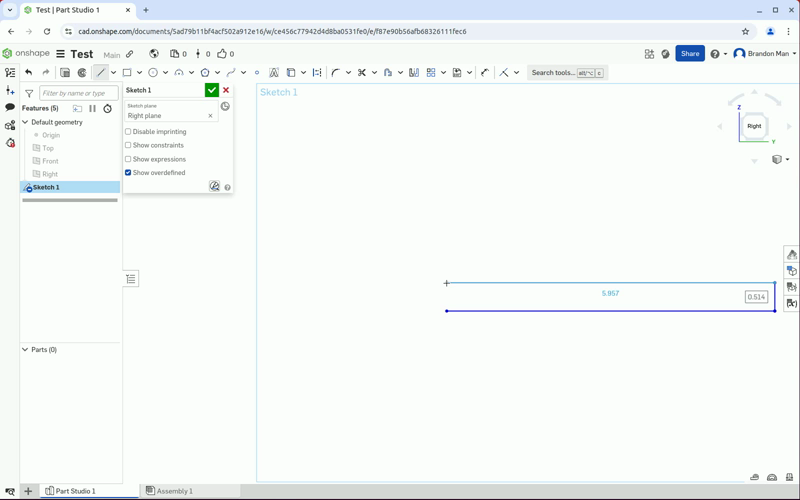
scroll(-6)
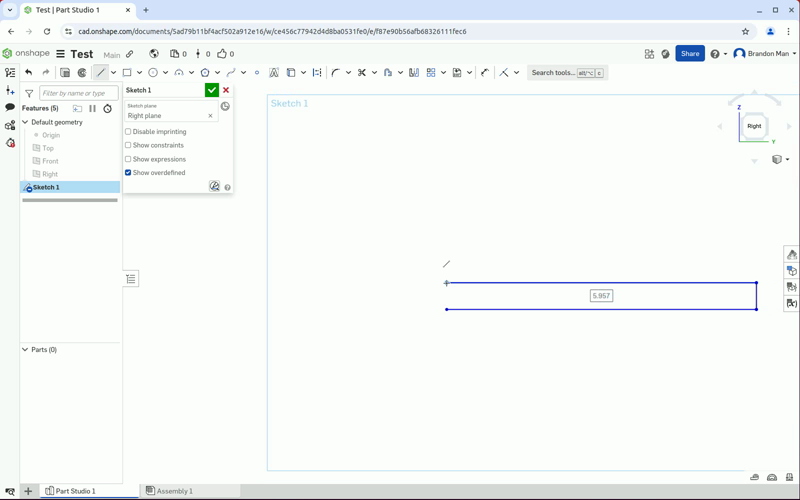
scroll(-6)
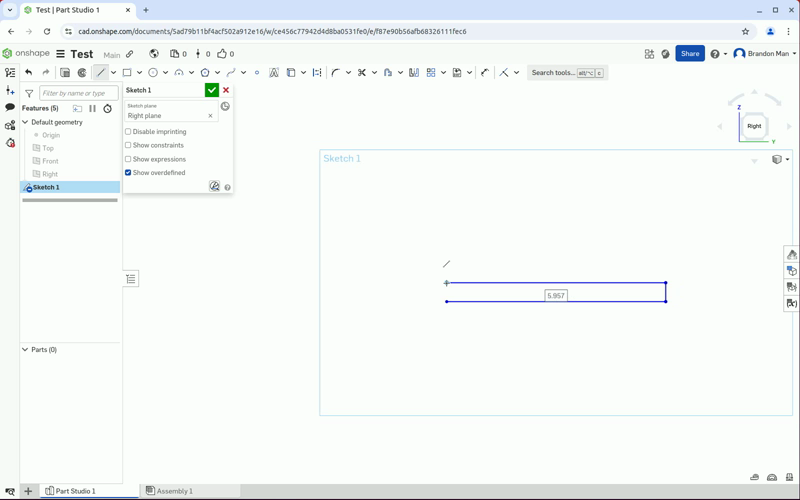
scroll(-6)
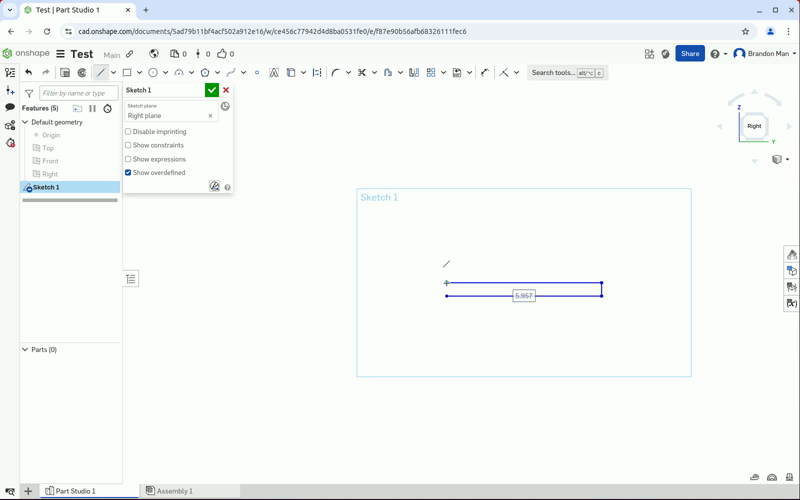
scroll(-6)
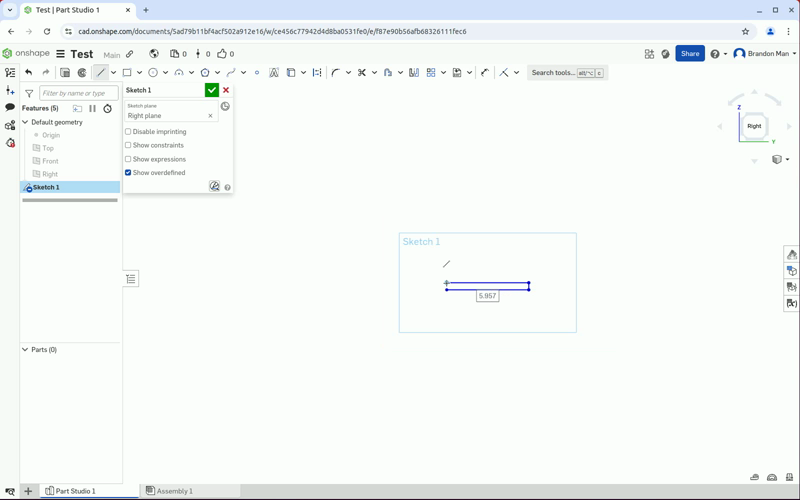
scroll(-6)
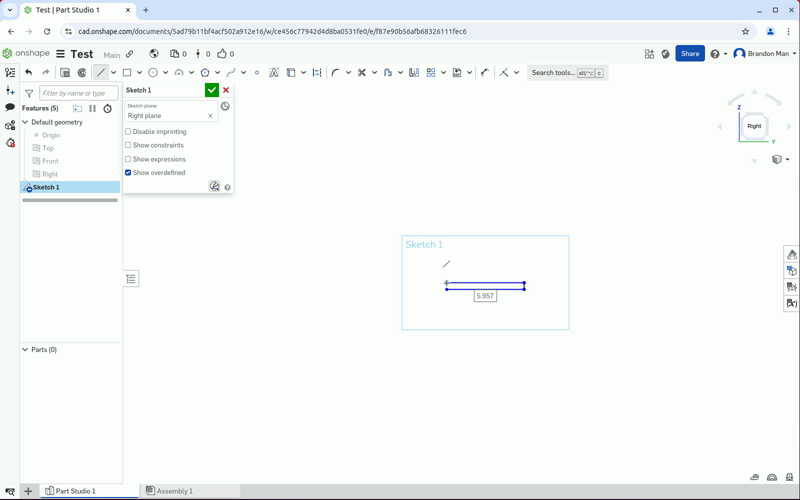
scroll(-6)
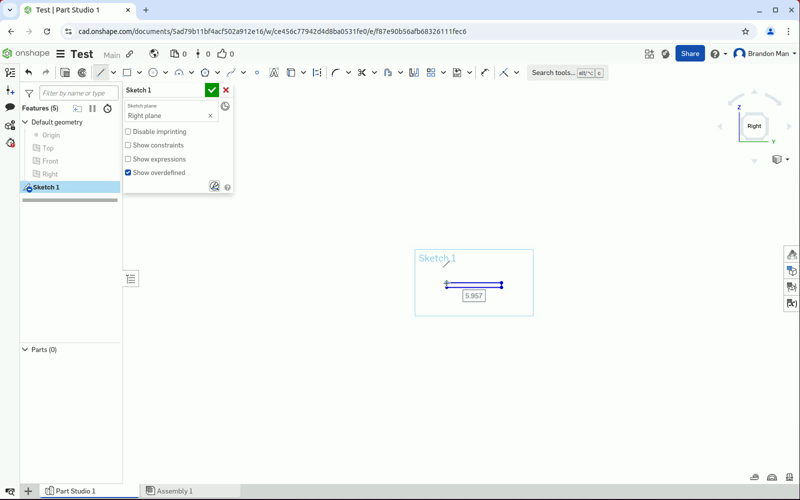
scroll(-6)
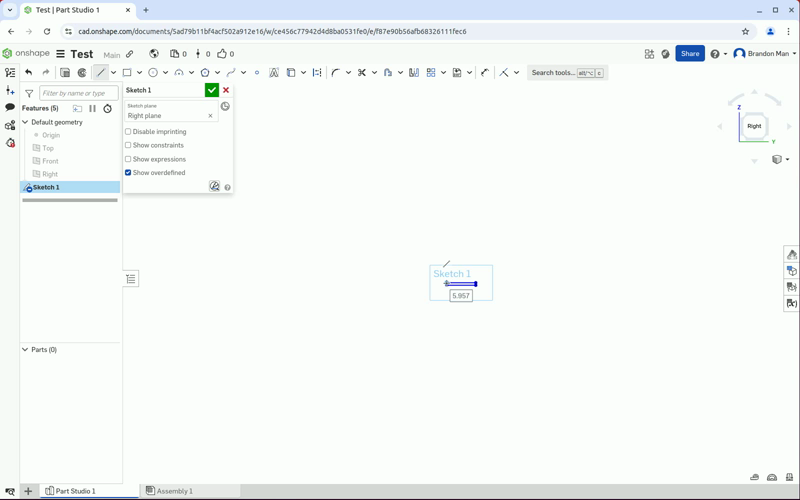
key_up(shift)
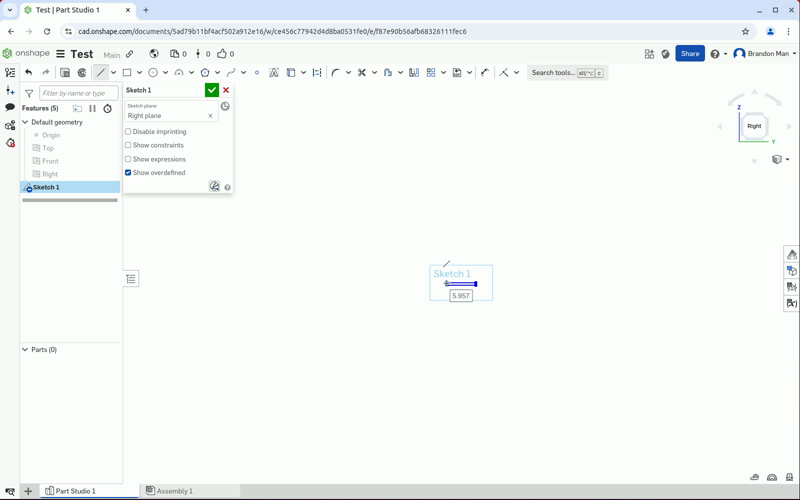
mouse_move(476, 282)
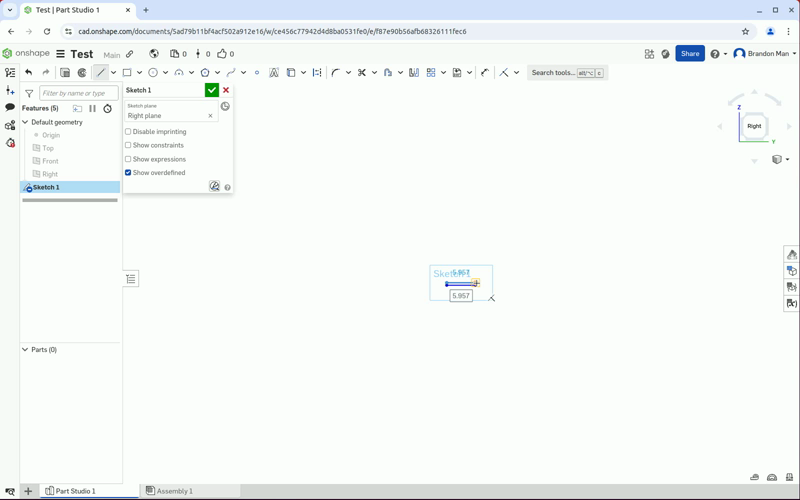
key_down(shift)
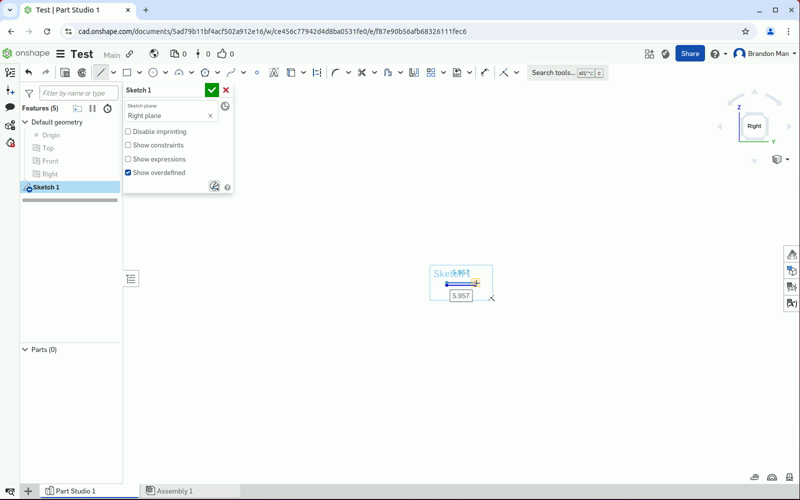
mouse_move(446, 285)
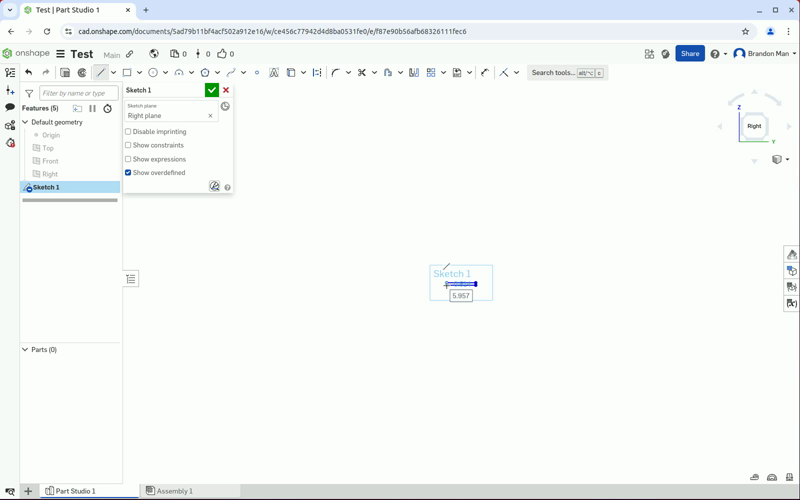
scroll(6)
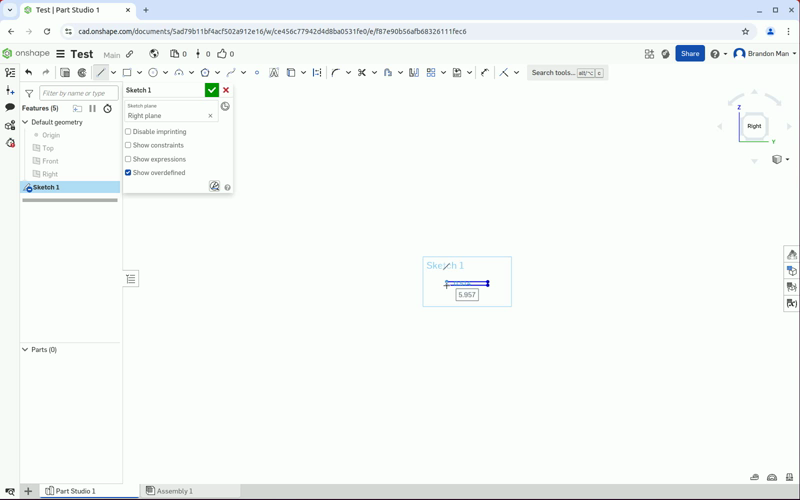
scroll(6)
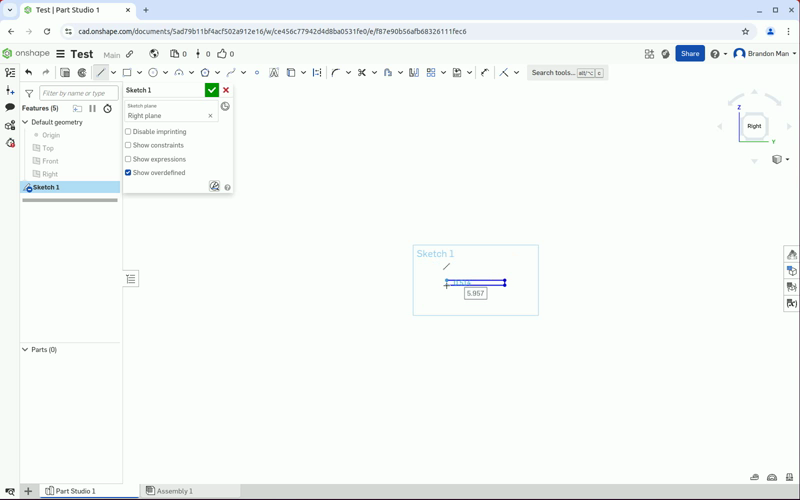
scroll(6)
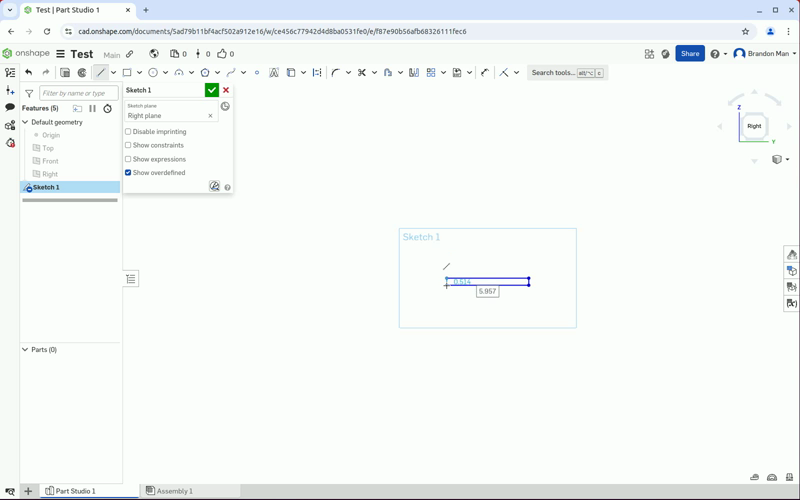
scroll(6)
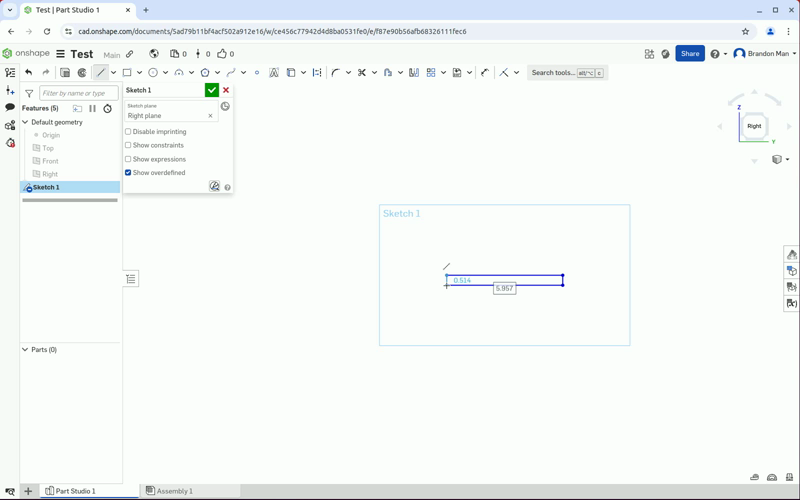
scroll(6)
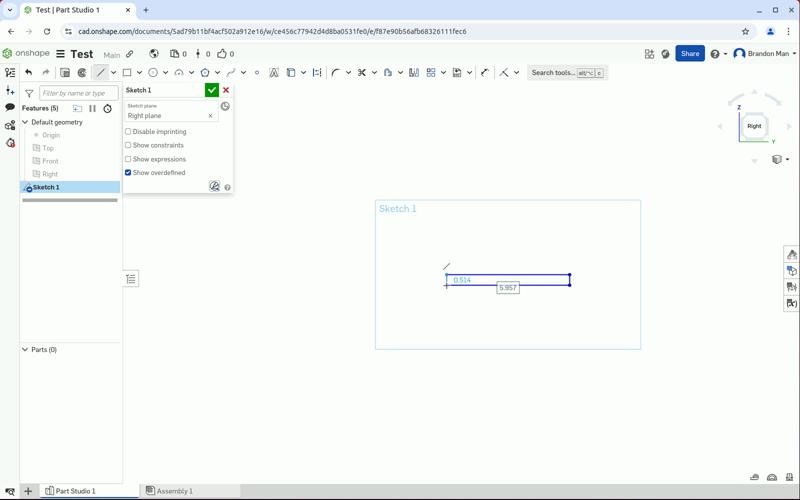
scroll(6)
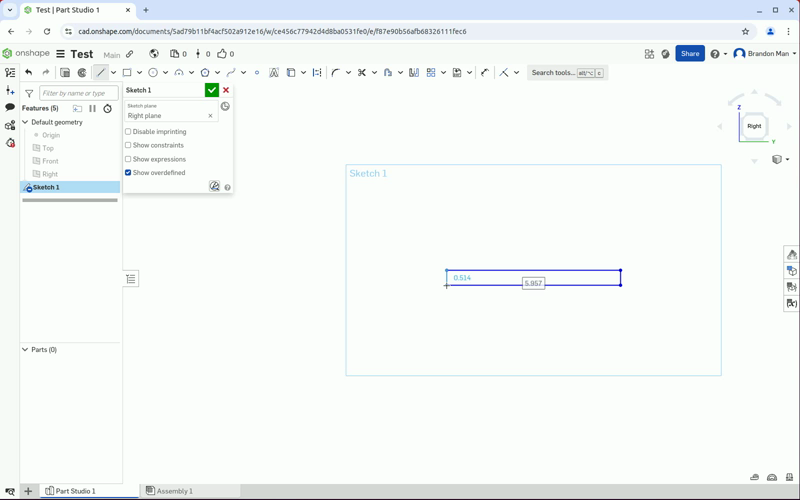
scroll(6)
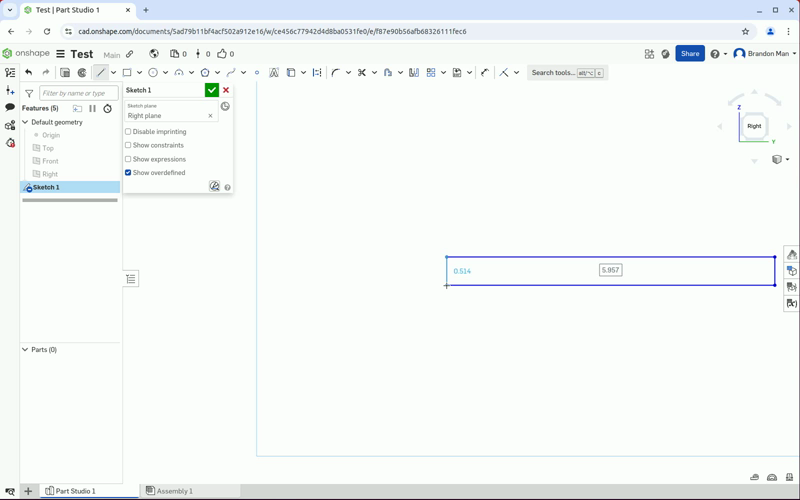
key_up(shift)
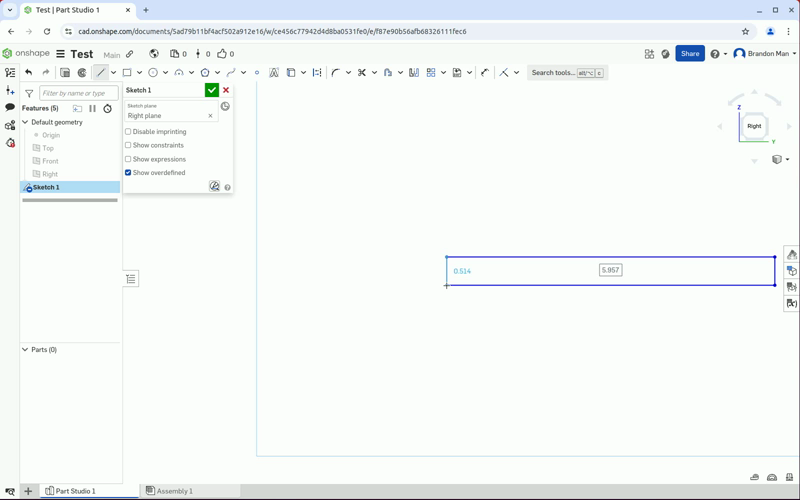
click(446, 285)
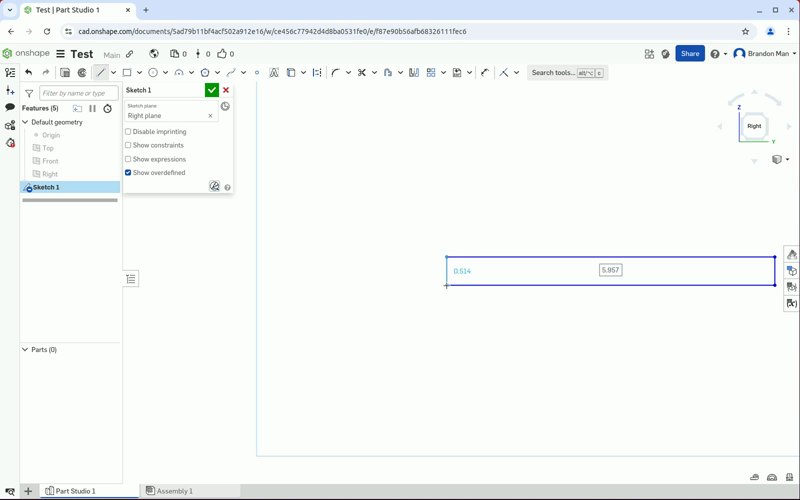
scroll(-6)
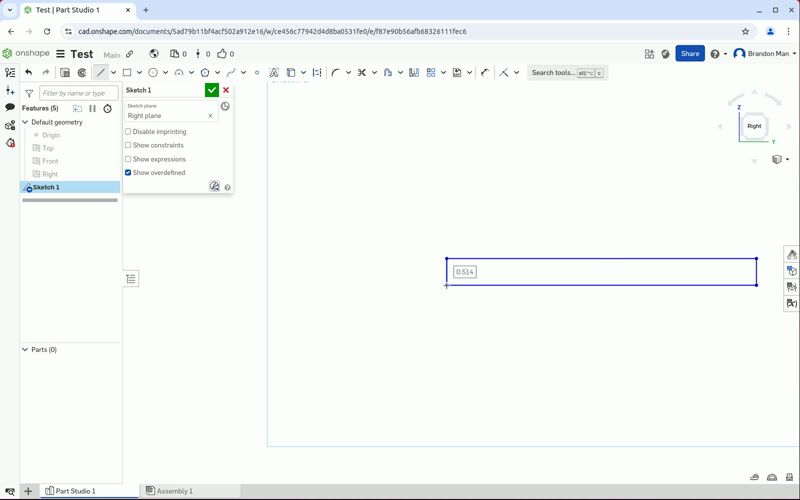
scroll(-6)
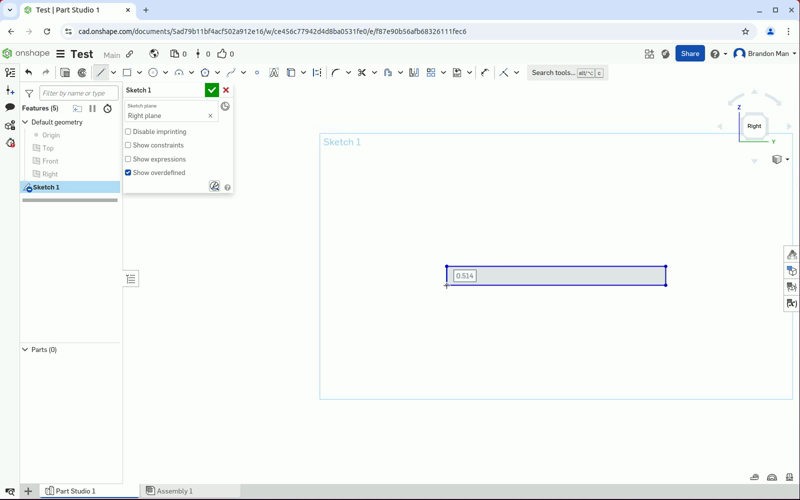
scroll(-6)
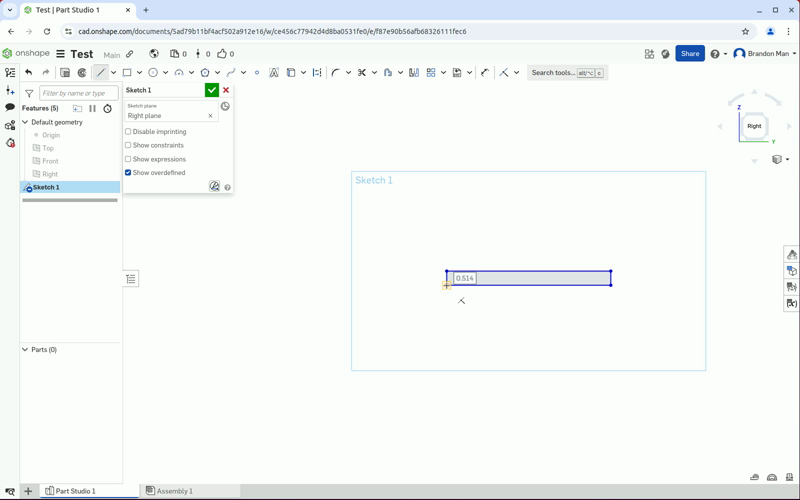
scroll(-6)
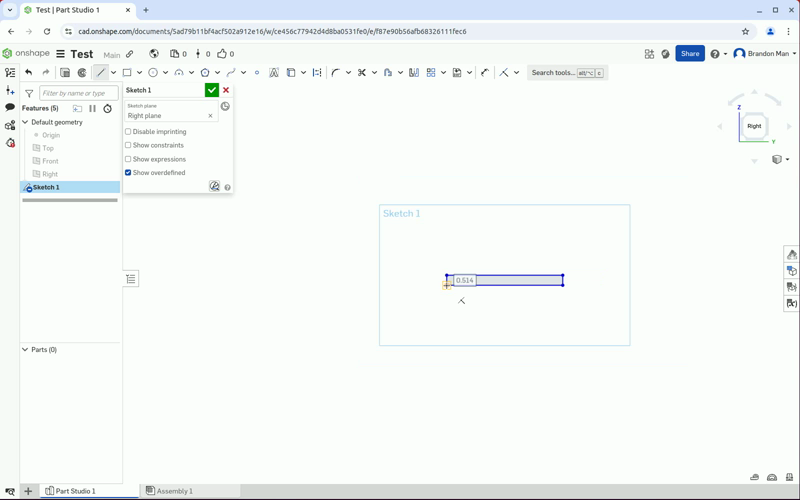
scroll(-6)
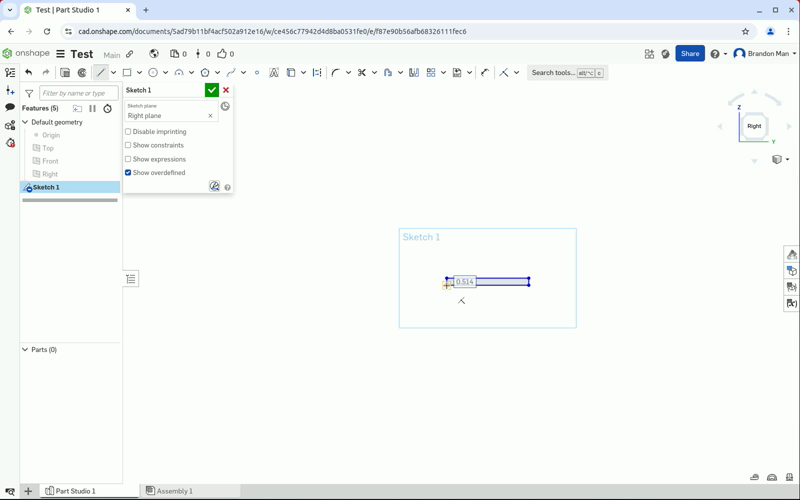
scroll(-6)
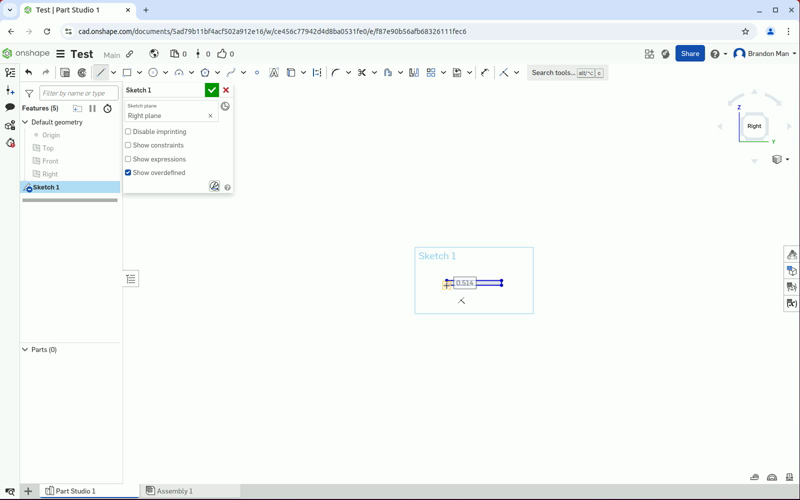
scroll(-6)
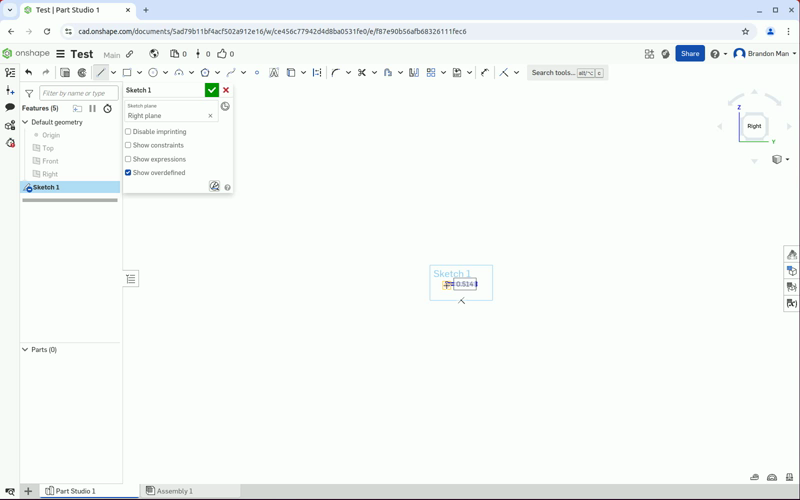
key(esc)
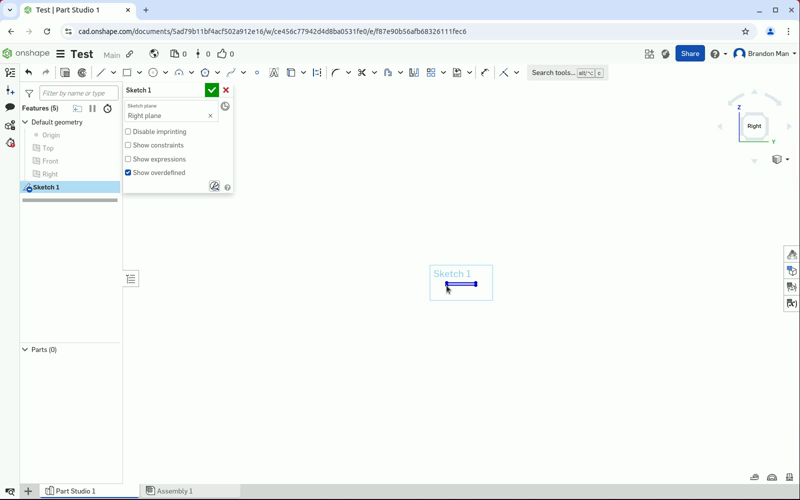
mouse_move(474, 284)
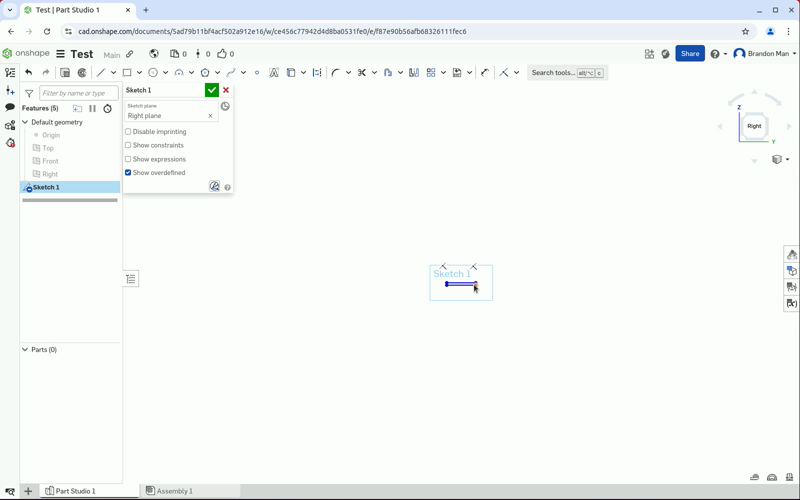
scroll(6)
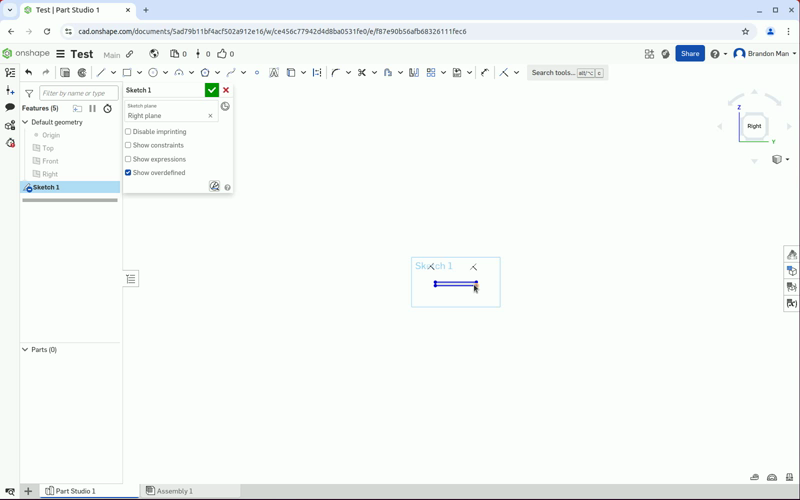
scroll(6)
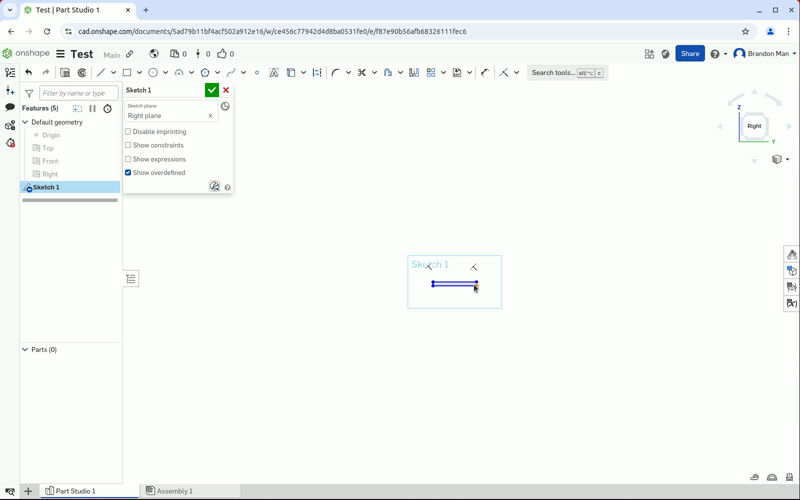
scroll(6)
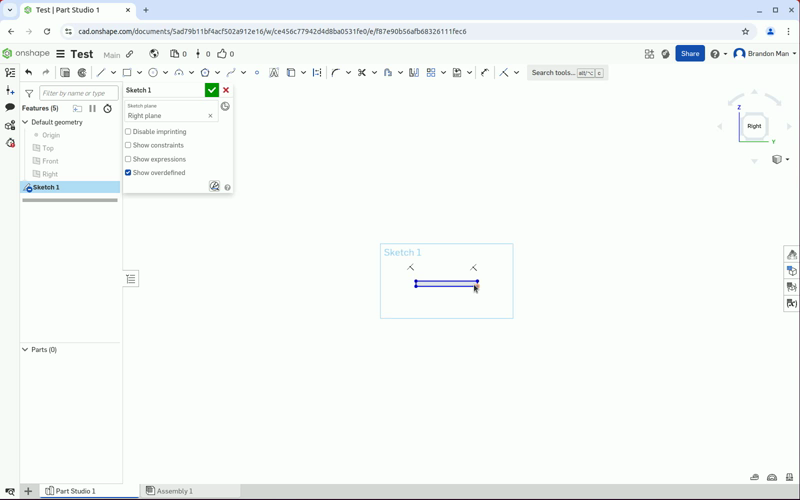
scroll(6)
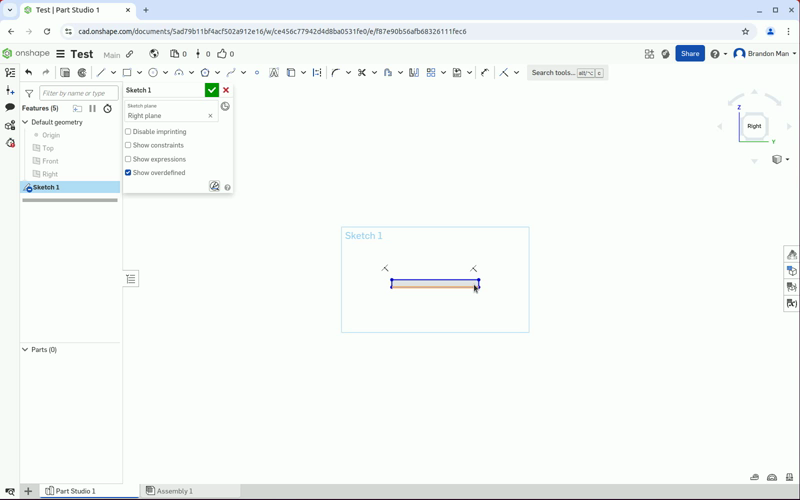
scroll(6)
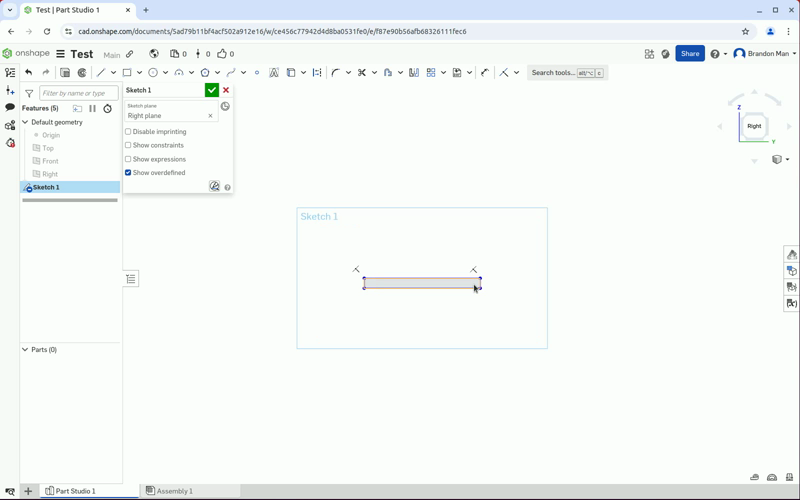
scroll(6)
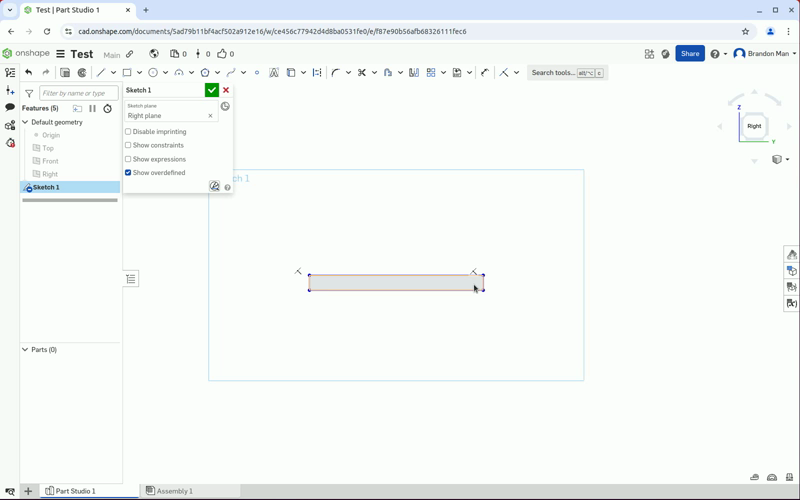
scroll(6)
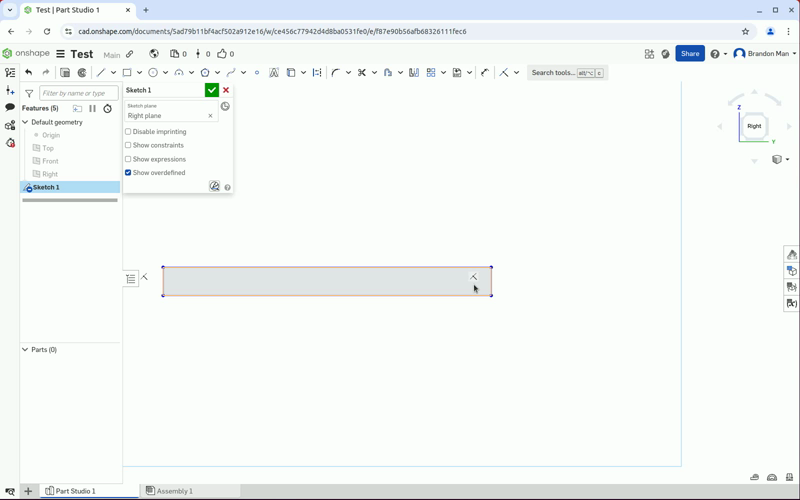
click(474, 284)
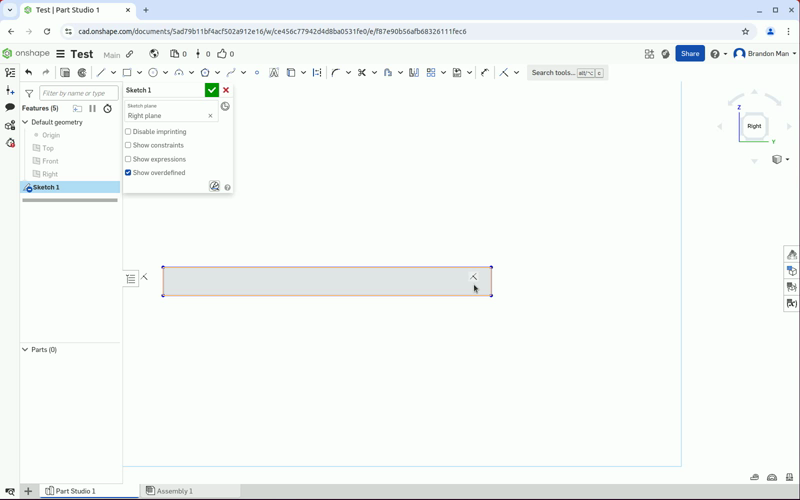
scroll(-6)
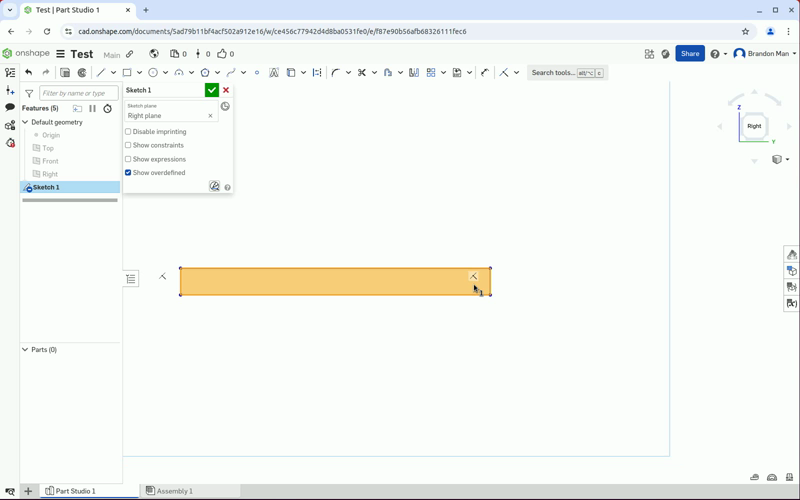
scroll(-6)
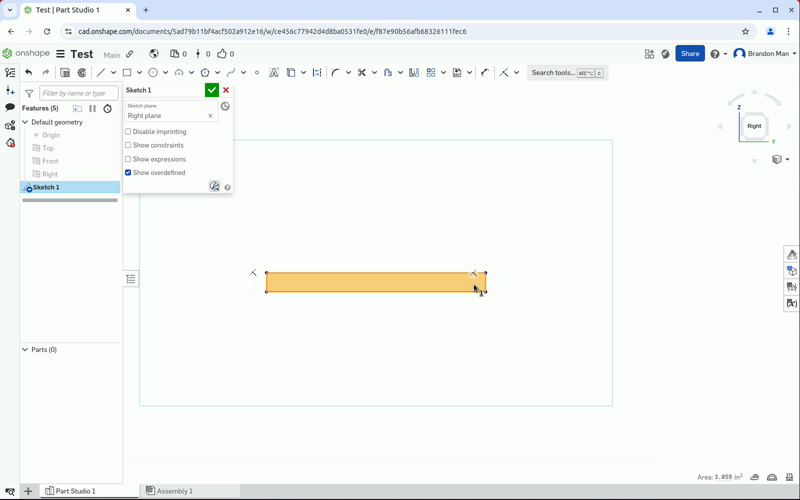
scroll(-6)
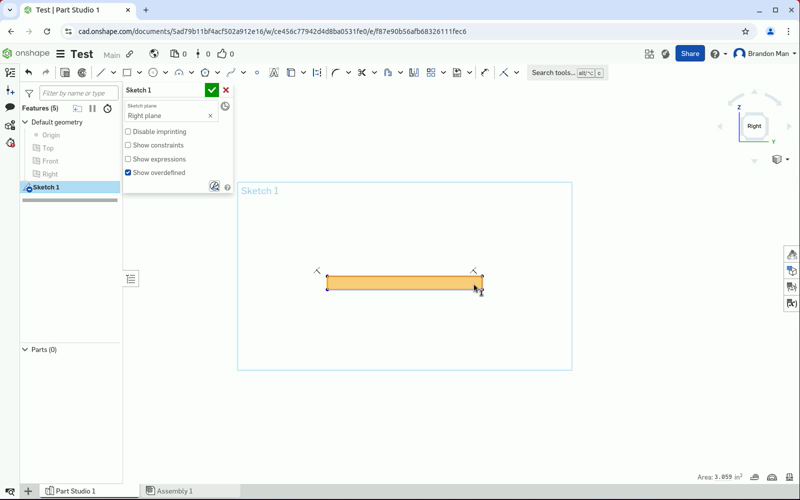
scroll(-6)
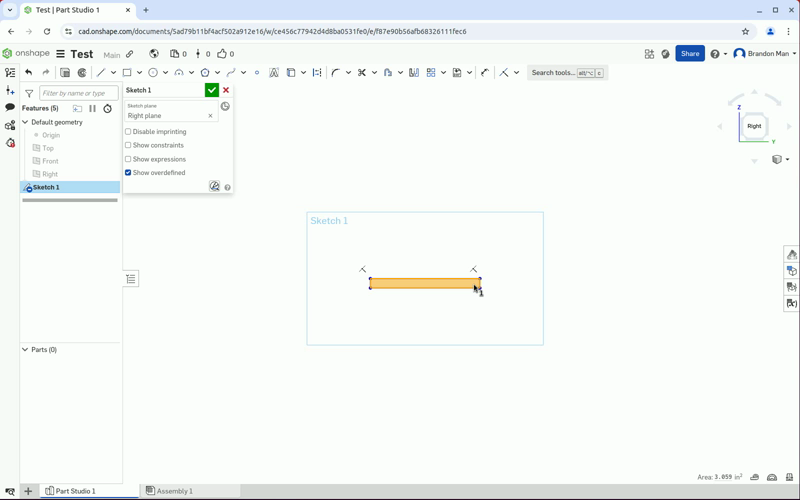
scroll(-6)
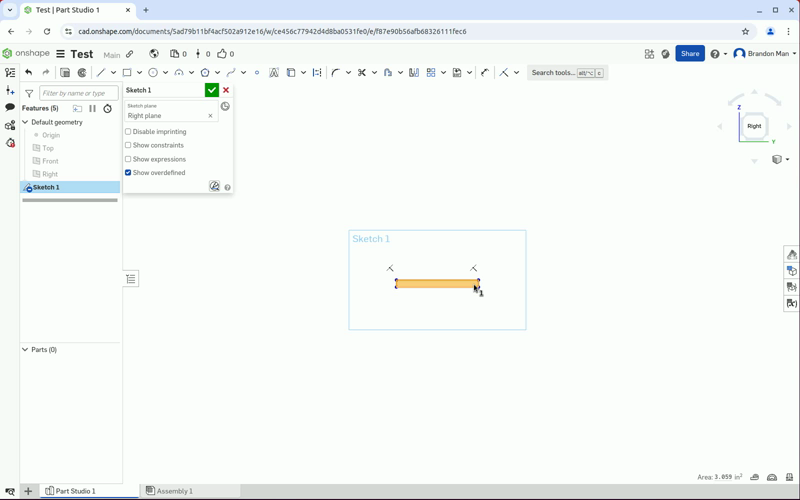
scroll(-6)
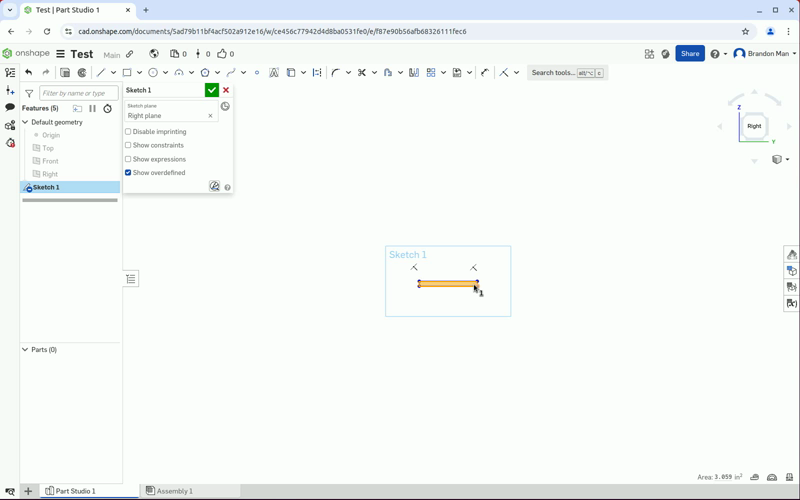
scroll(-6)
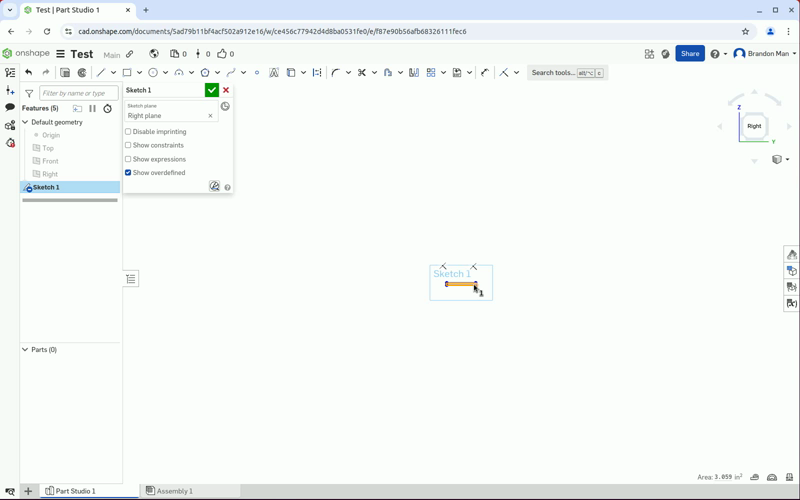
mouse_move(73, 352)
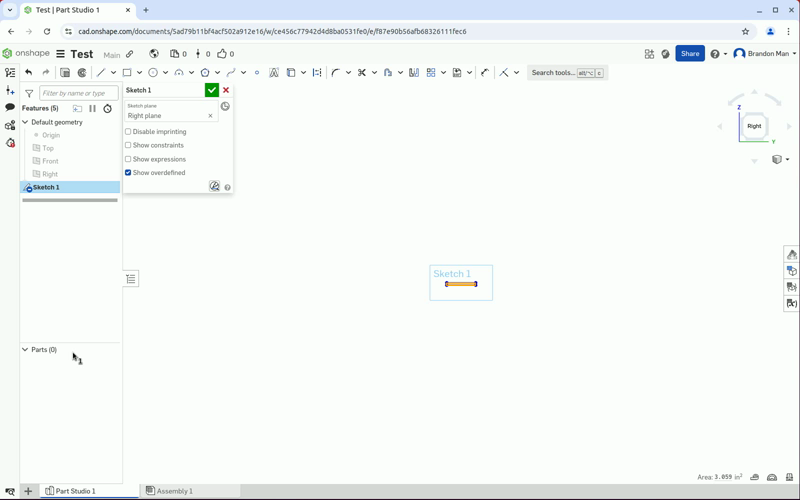
key(shift+y)
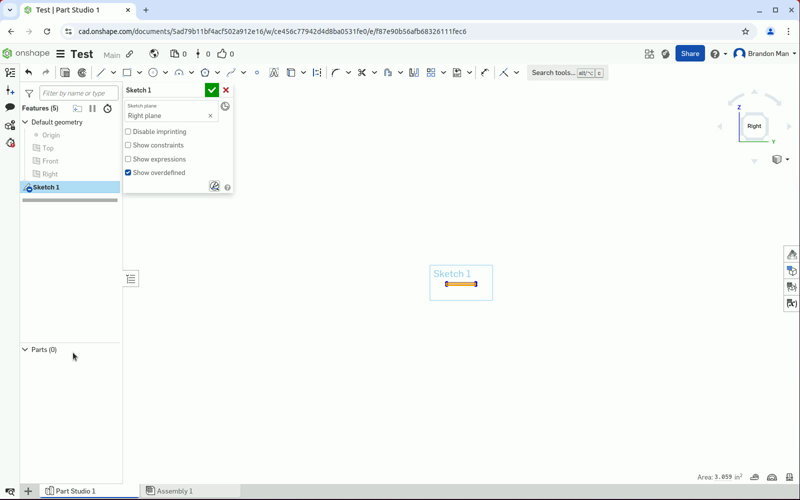
key(shift+e)
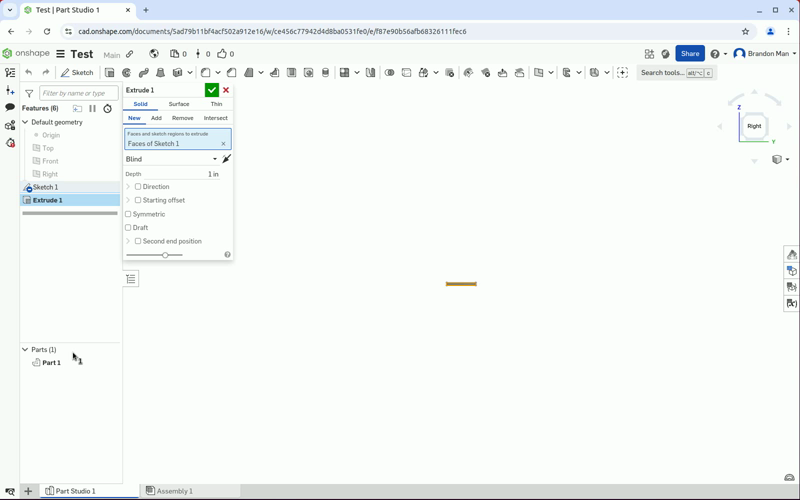
mouse_move(143, 106)
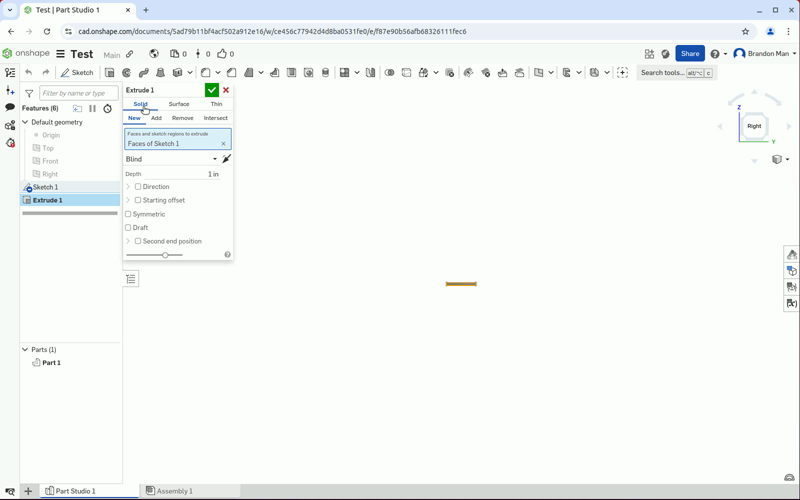
click(143, 106)
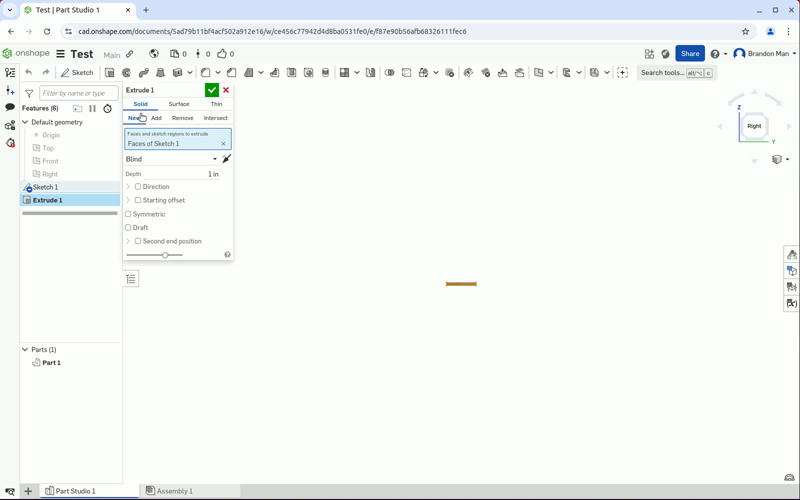
mouse_move(137, 120)
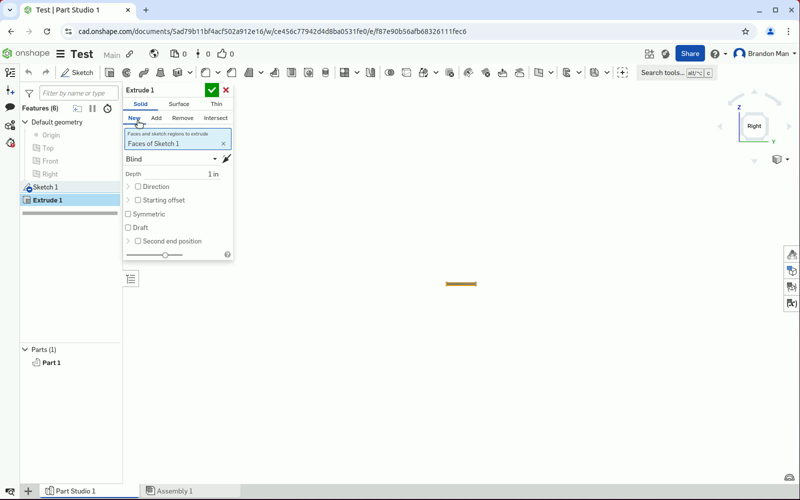
click(137, 120)
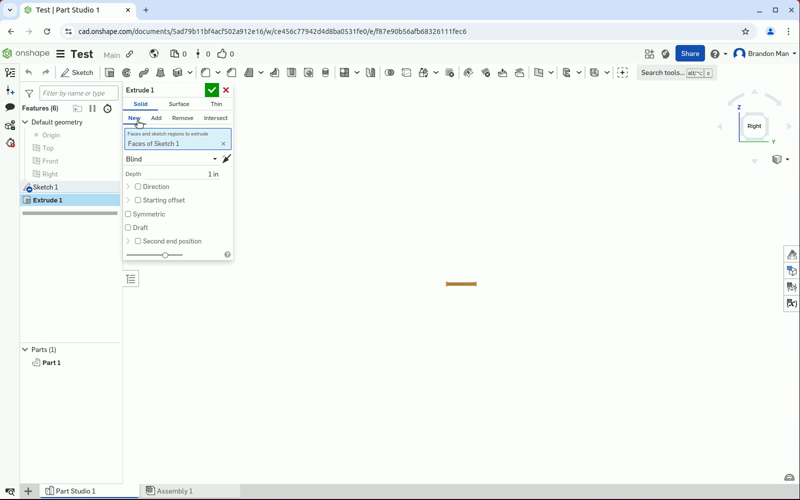
key(tab, 4)
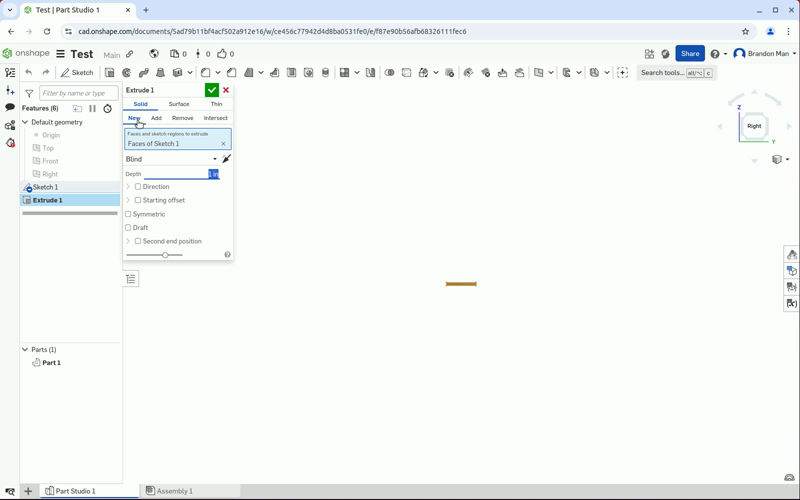
text(1.204)
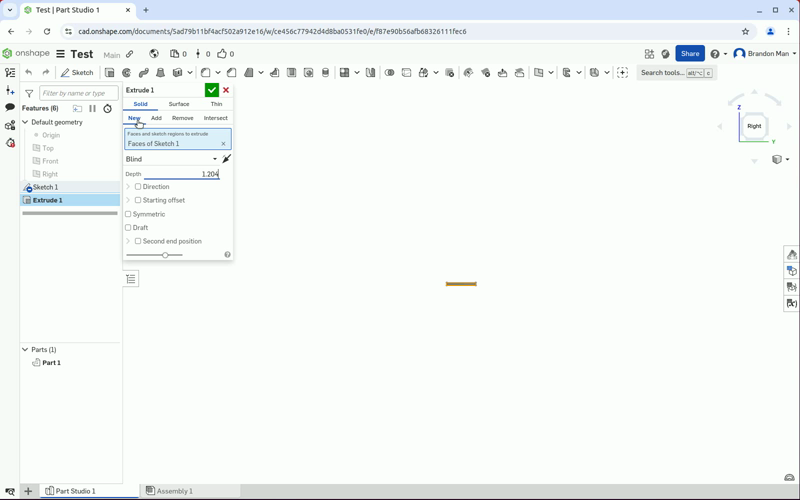
key(enter)
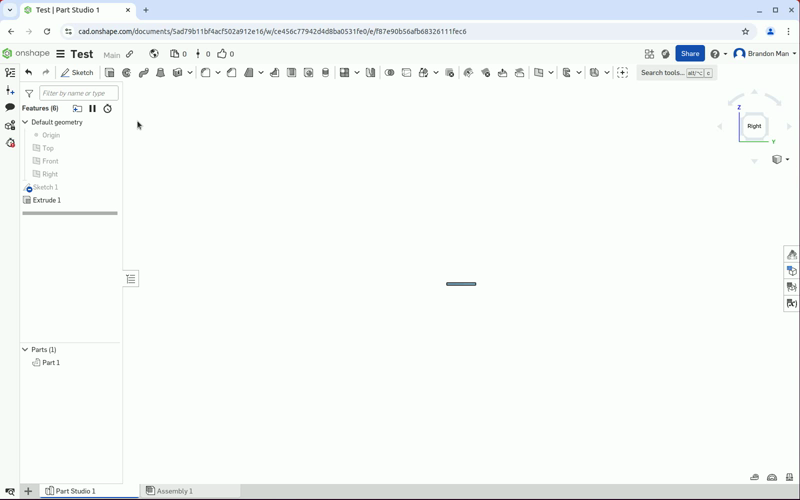
key(shift+h)
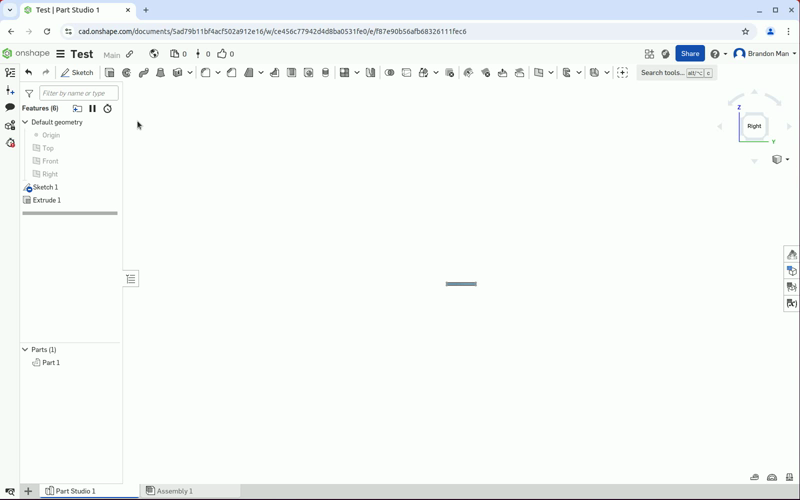
key(shift+h)
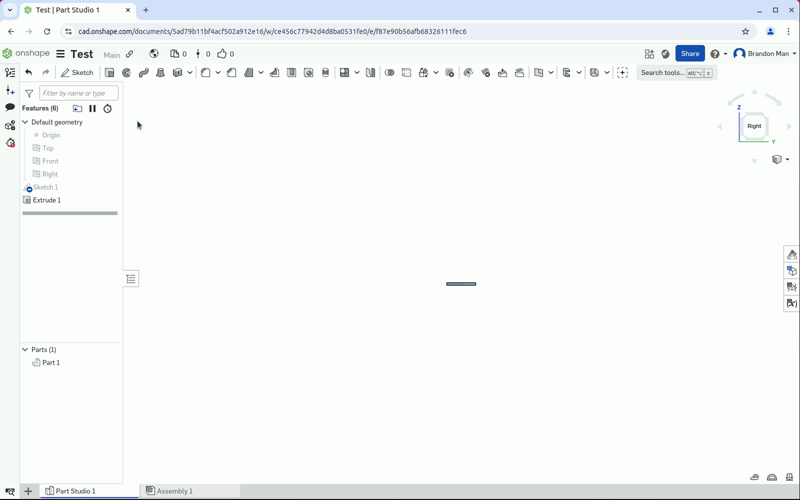
mouse_move(73, 189)
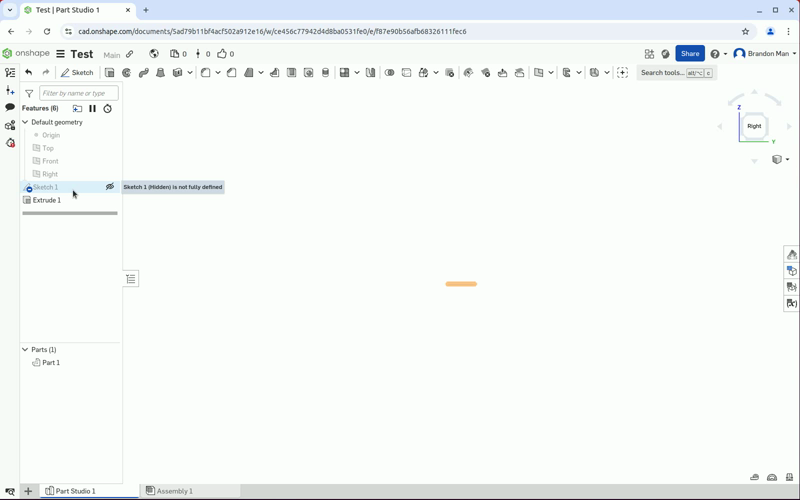
click(73, 189)
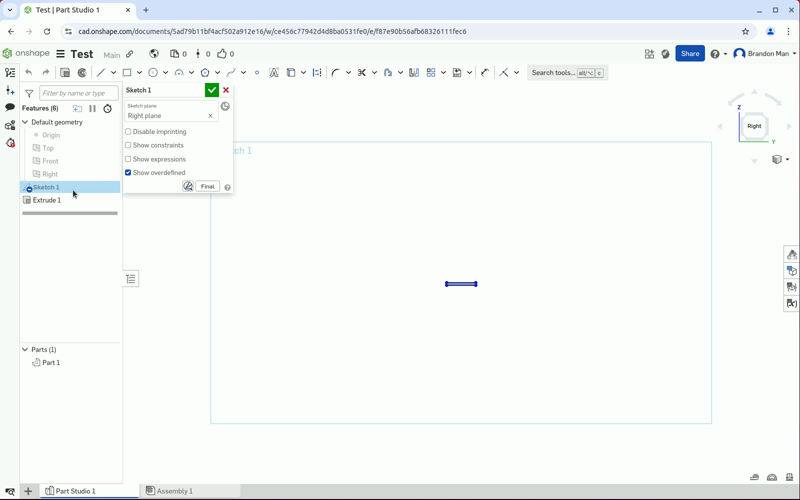
mouse_move(229, 92)
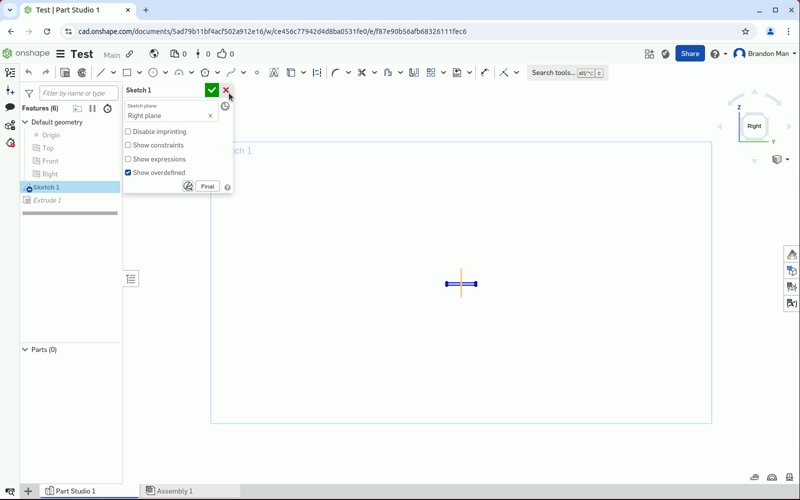
click(229, 92)
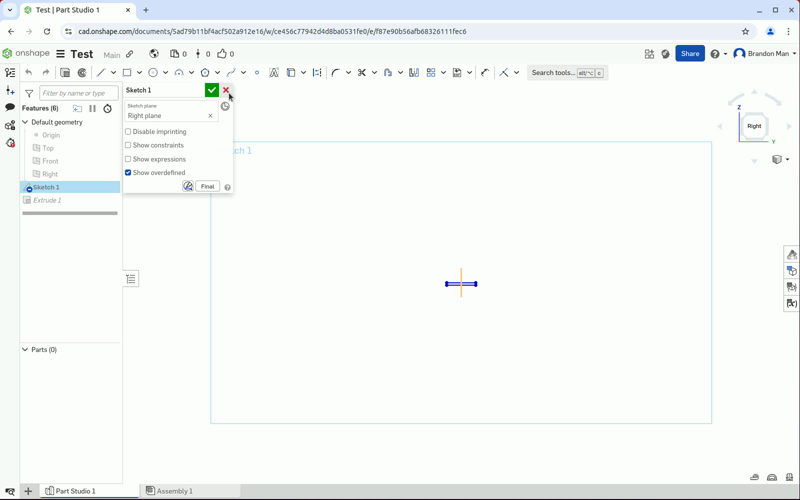
key(shift+s)
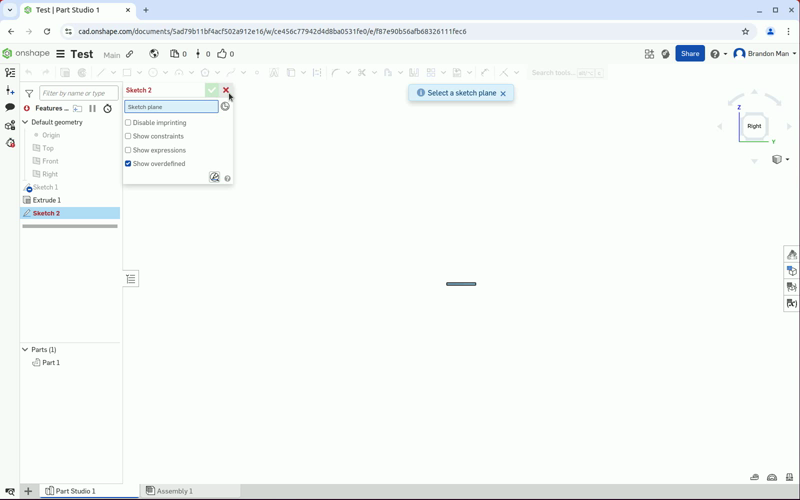
mouse_move(73, 176)
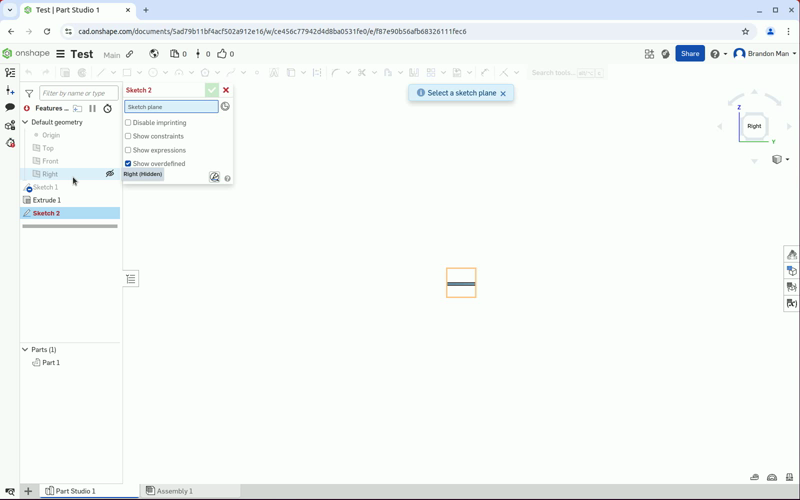
click(73, 176)
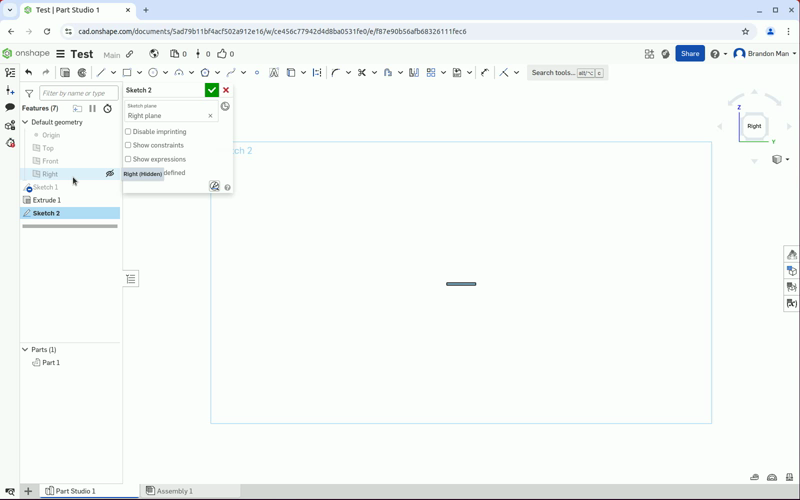
mouse_move(73, 352)
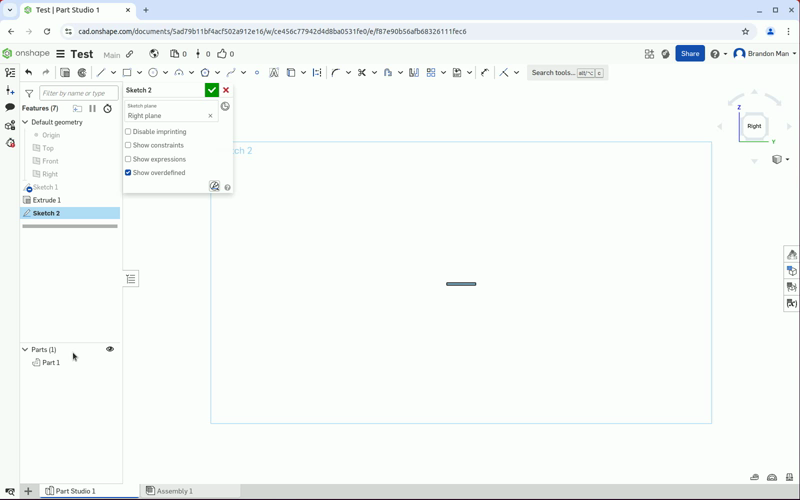
key(y)
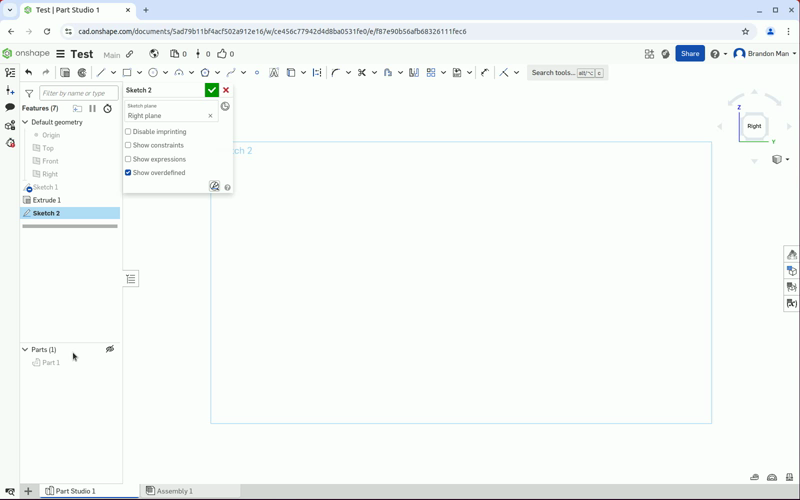
key(l)
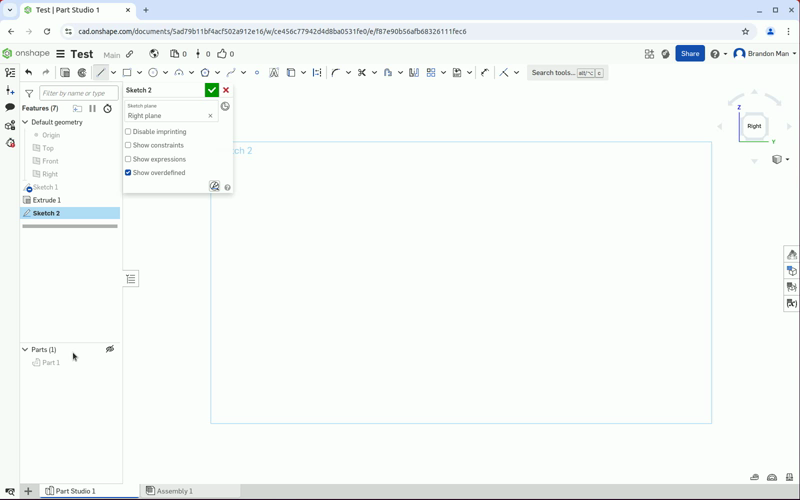
key_down(shift)
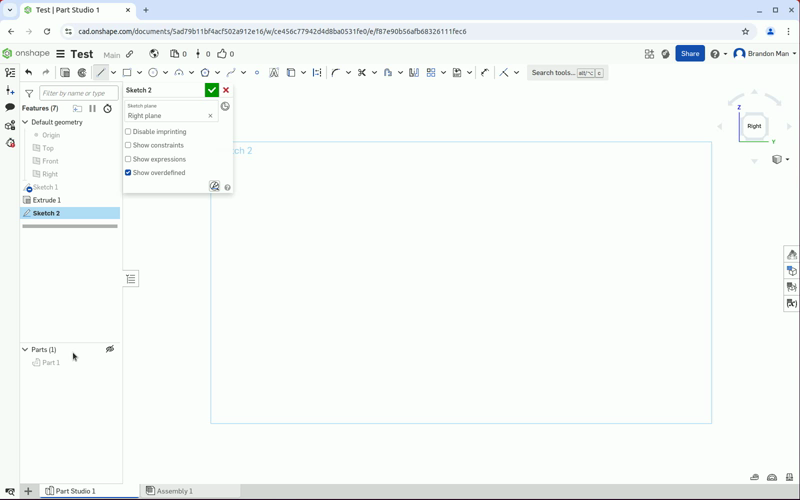
mouse_move(472, 282)
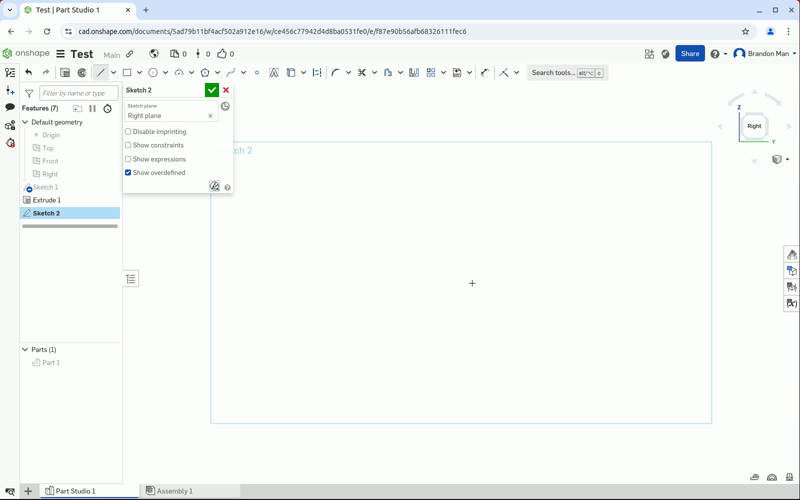
click(472, 282)
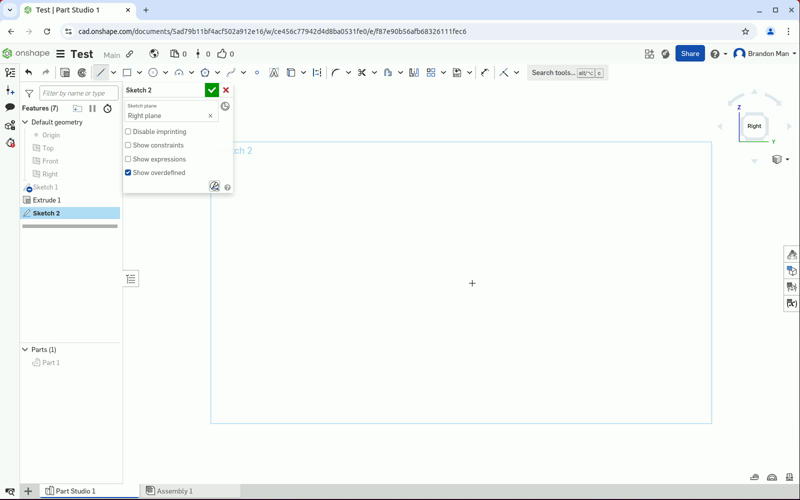
key_up(shift)
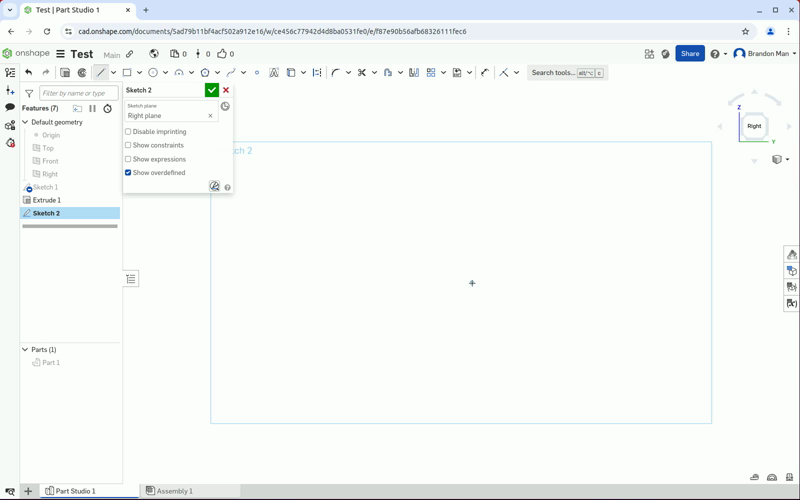
key_down(shift)
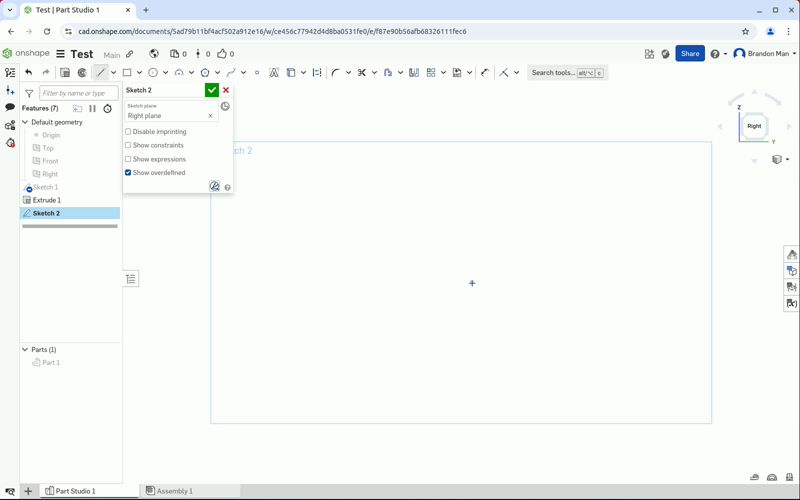
mouse_move(502, 282)
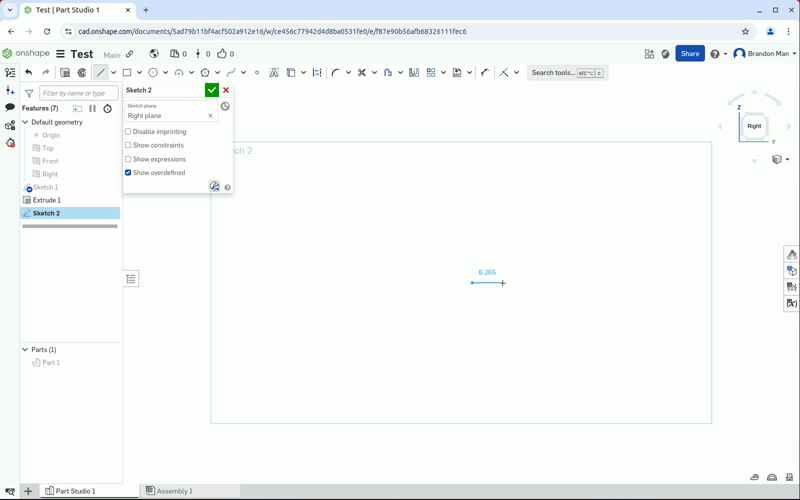
mouse_move(474, 282)
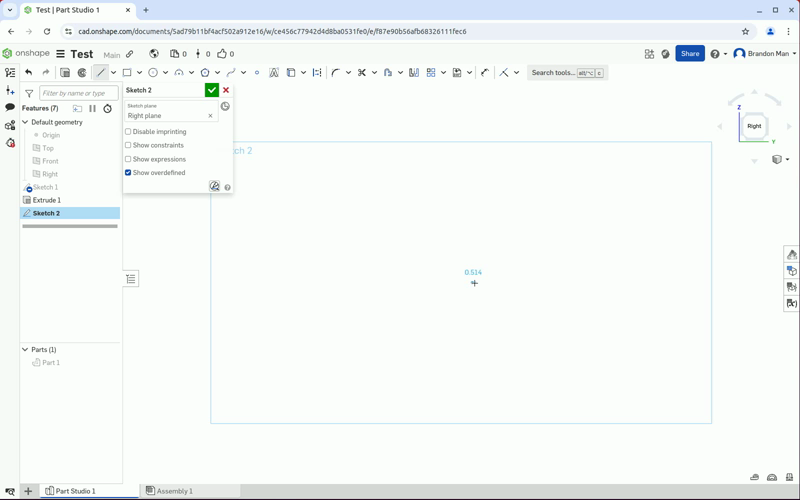
scroll(6)
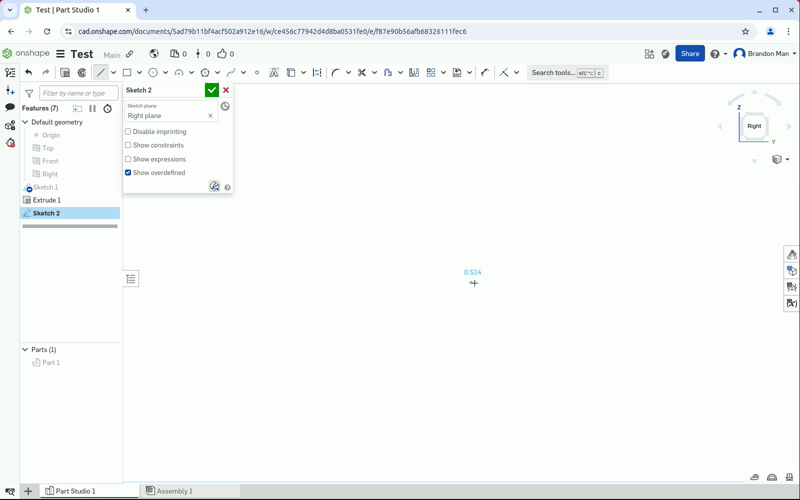
scroll(6)
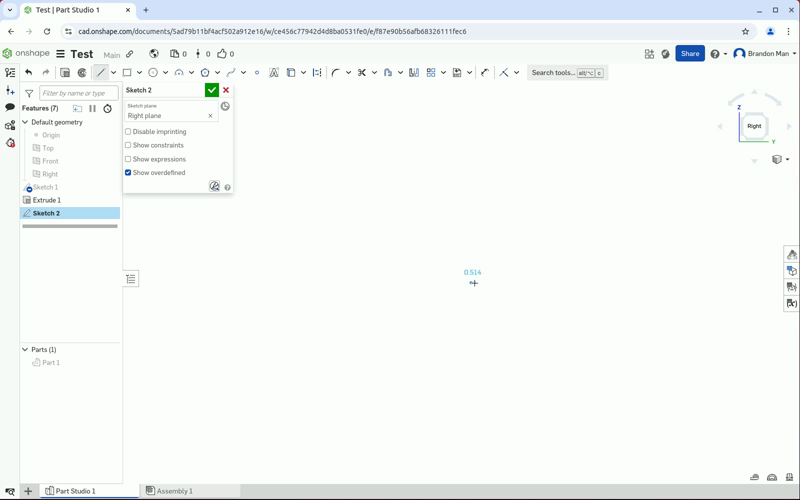
scroll(6)
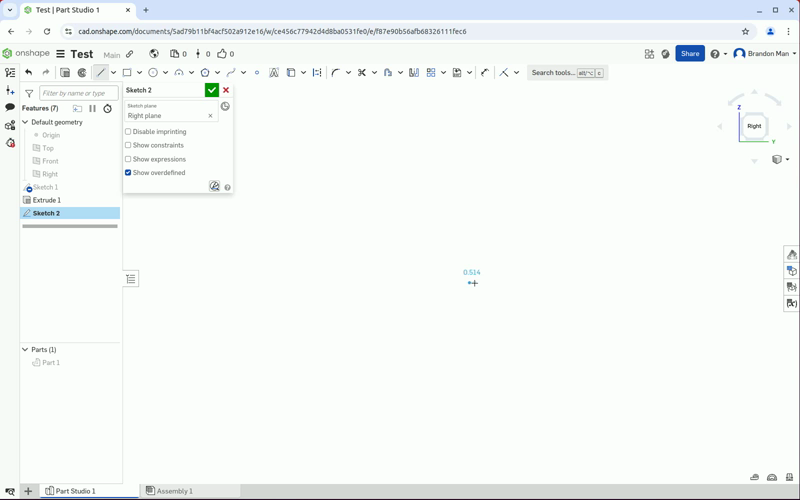
scroll(6)
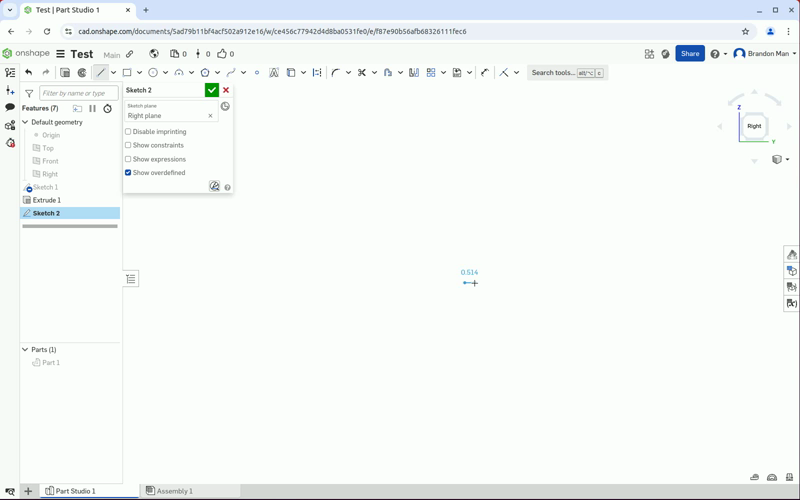
scroll(6)
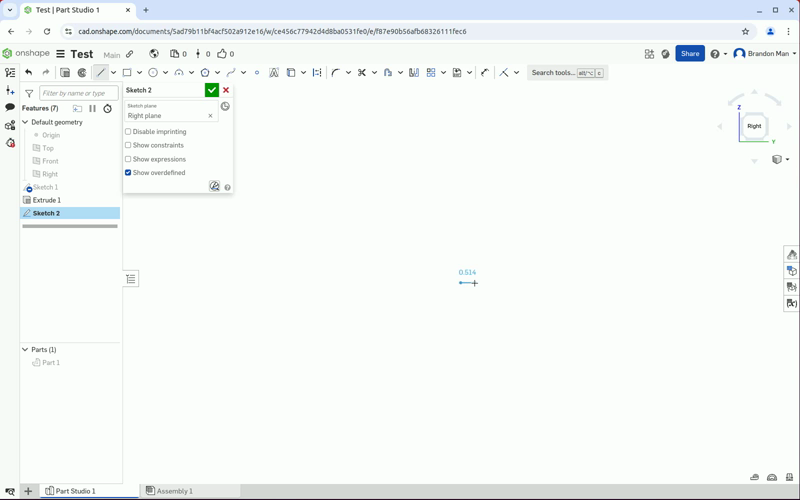
scroll(6)
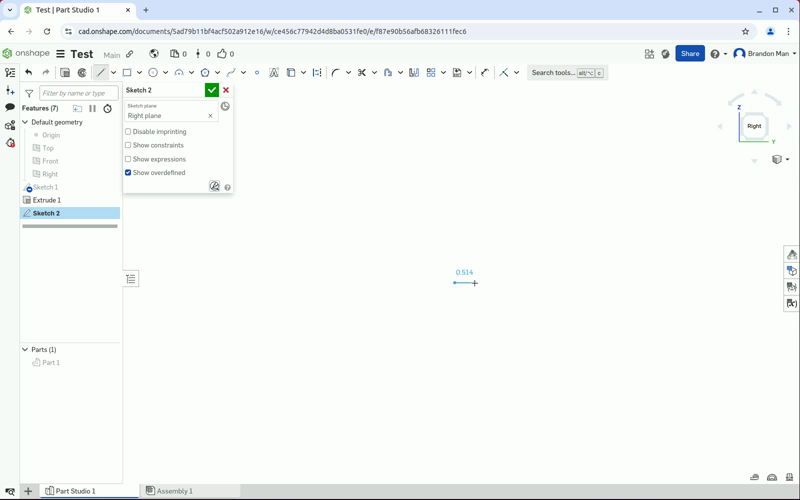
scroll(6)
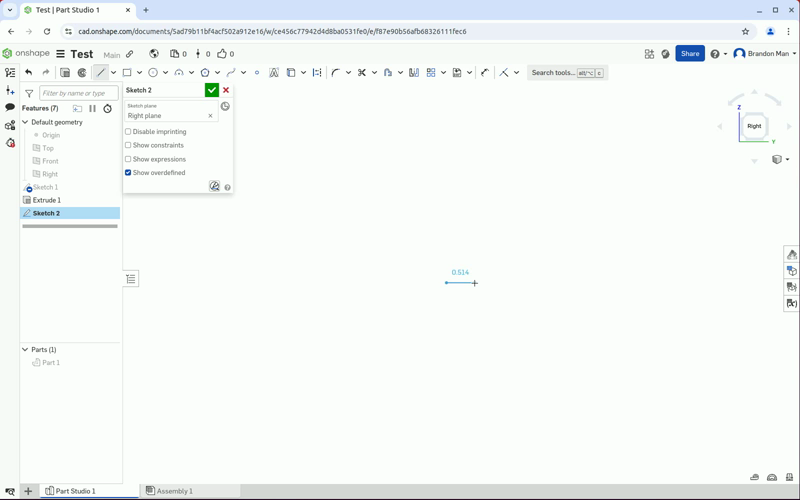
click(474, 282)
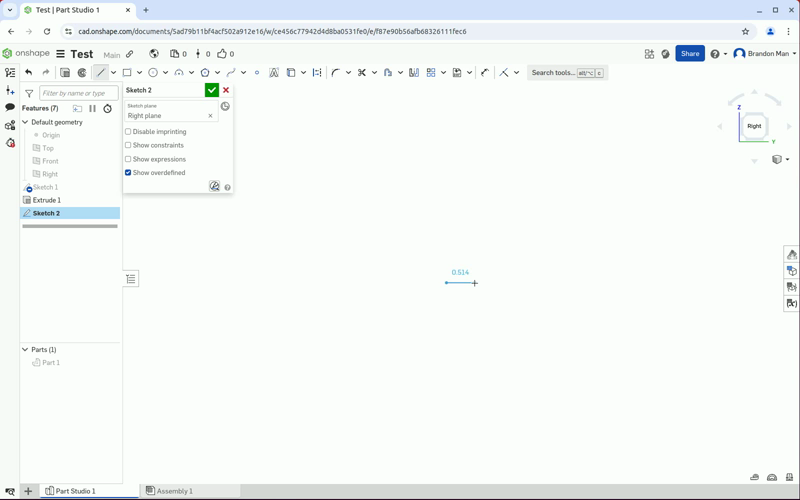
scroll(-6)
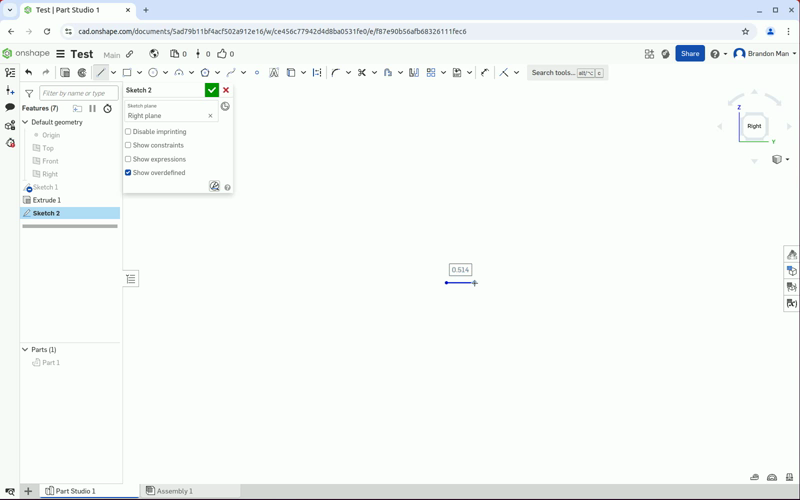
scroll(-6)
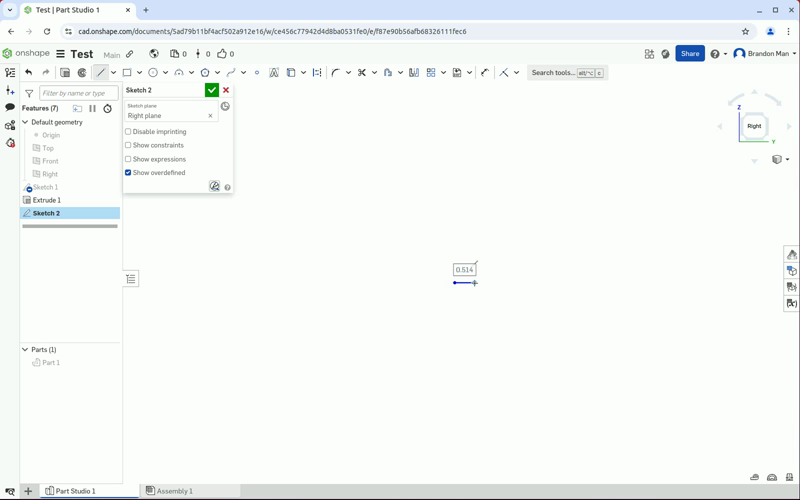
scroll(-6)
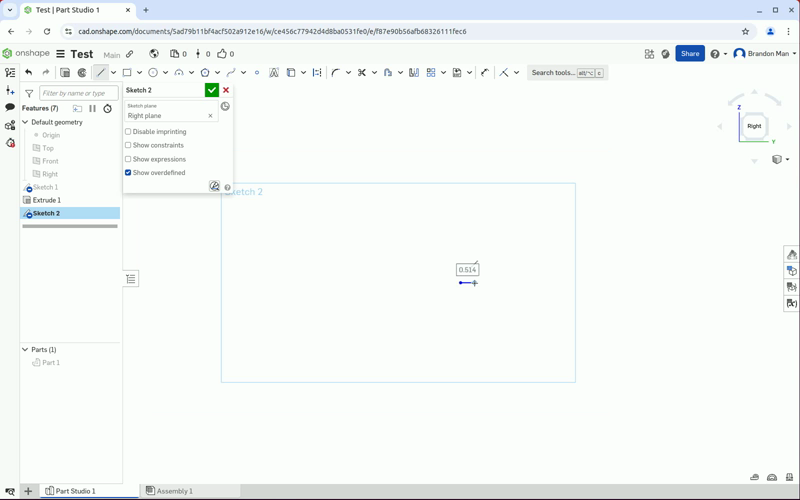
scroll(-6)
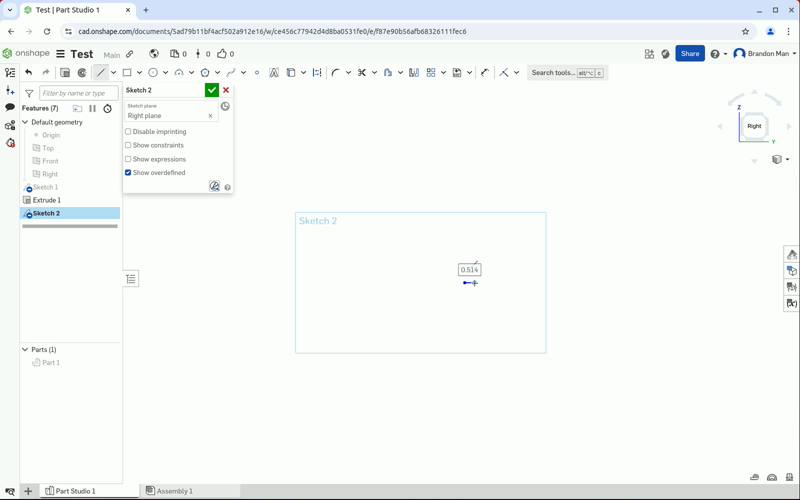
scroll(-6)
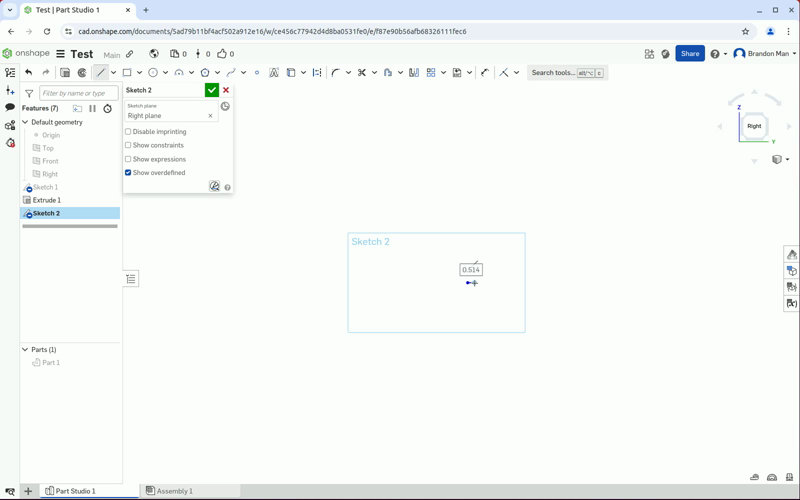
scroll(-6)
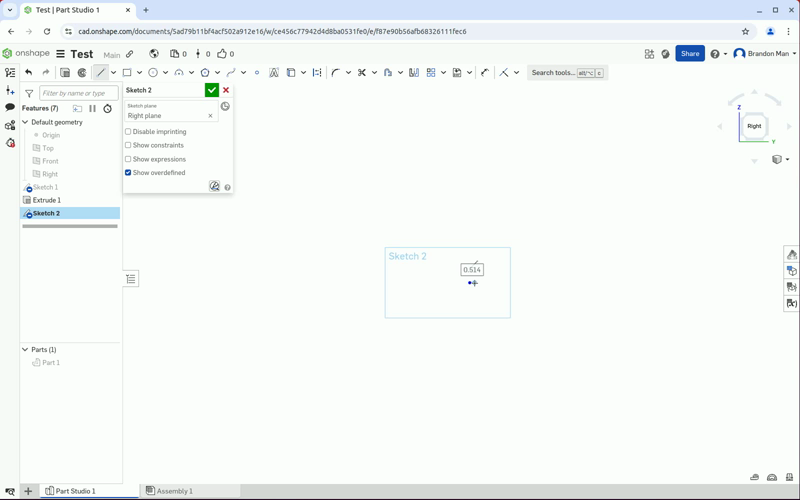
scroll(-6)
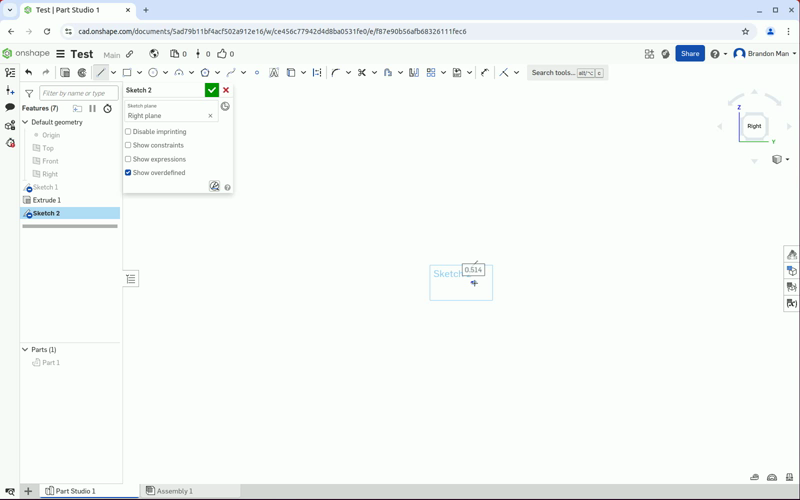
key_up(shift)
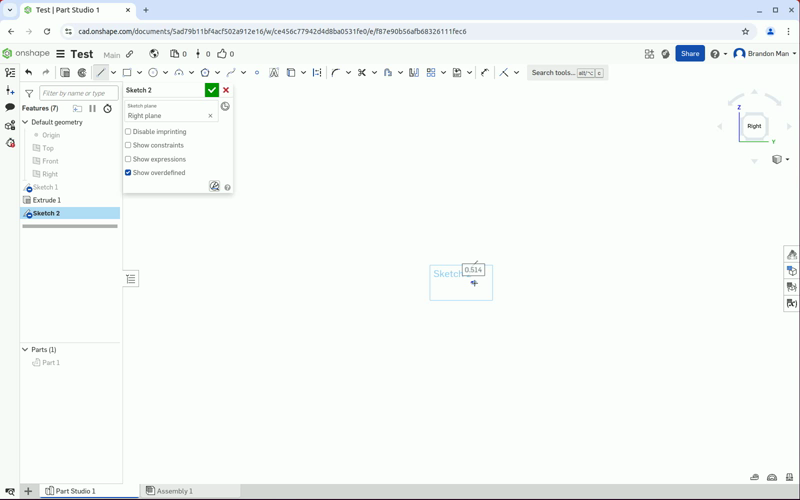
key_down(shift)
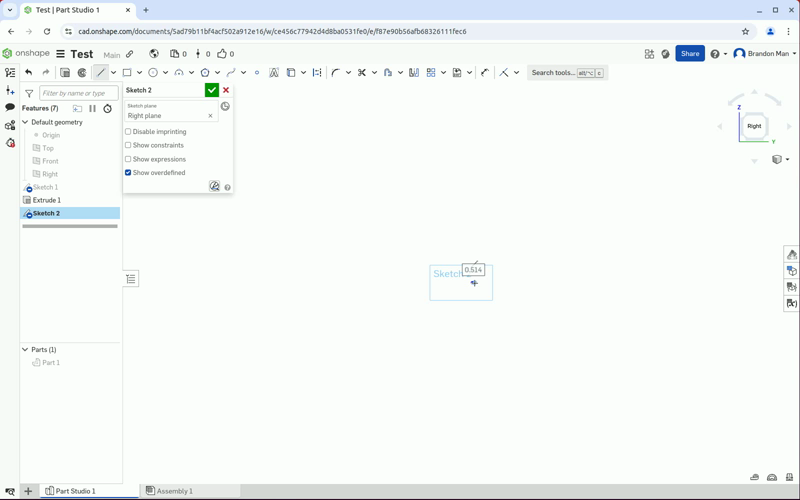
mouse_move(474, 171)
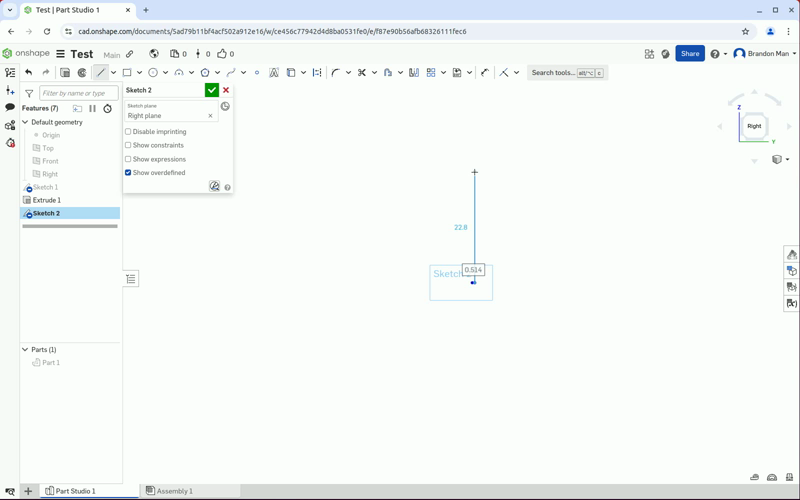
click(474, 171)
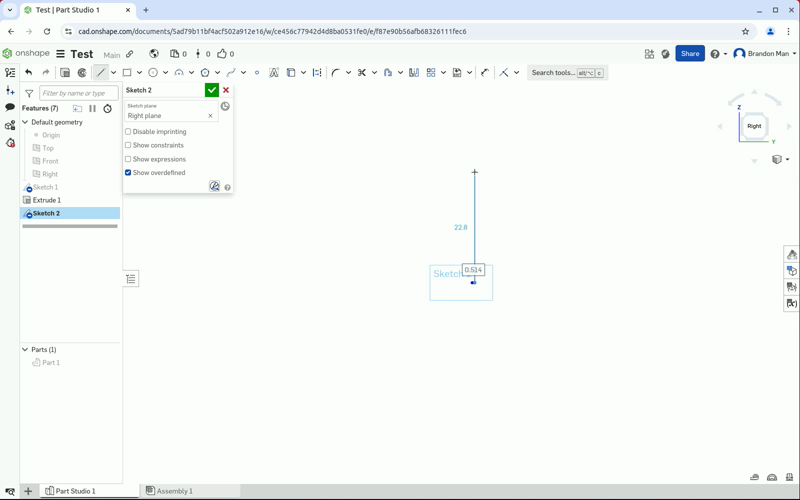
key_up(shift)
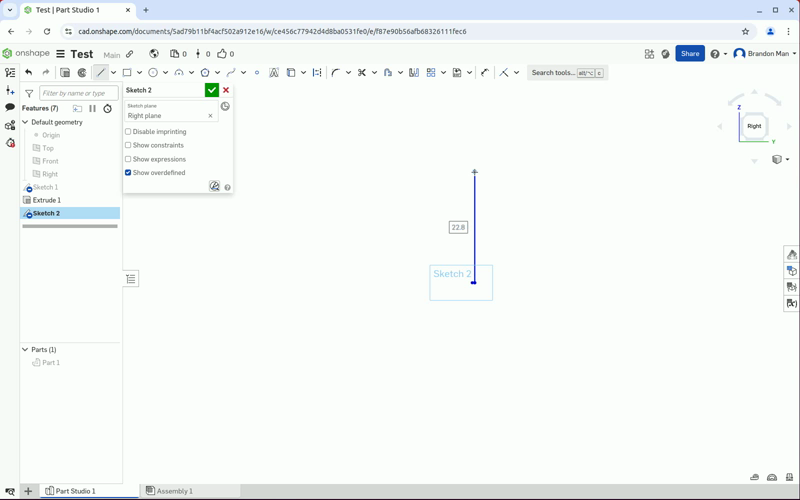
key_down(shift)
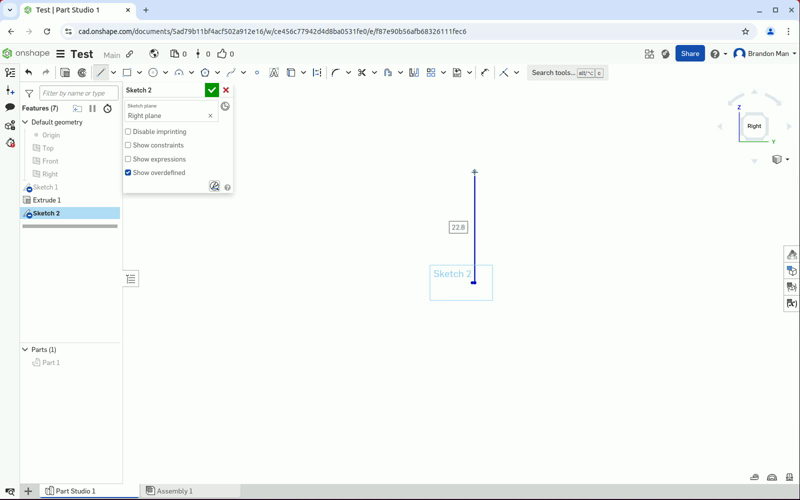
mouse_move(504, 171)
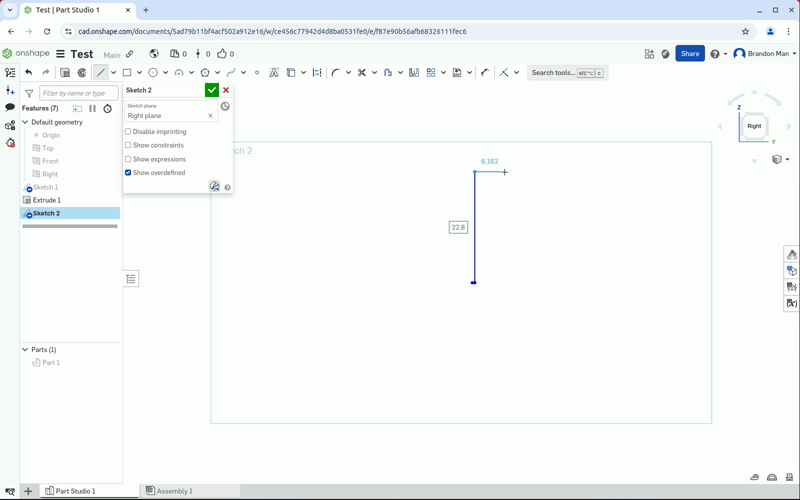
mouse_move(472, 171)
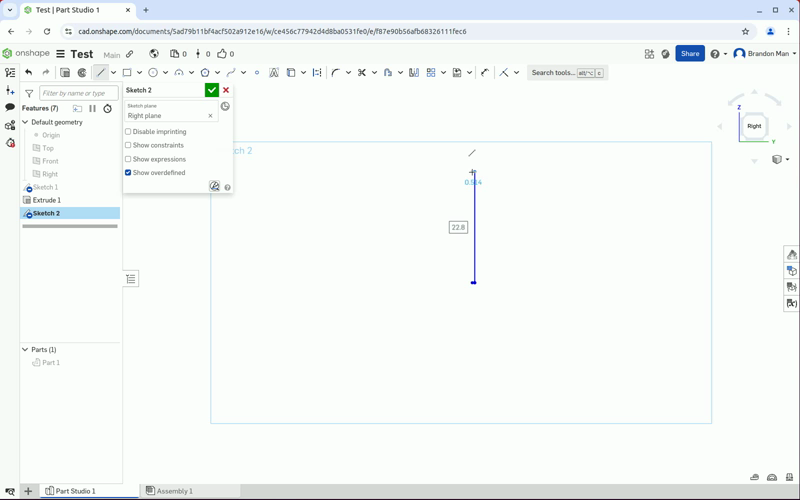
scroll(6)
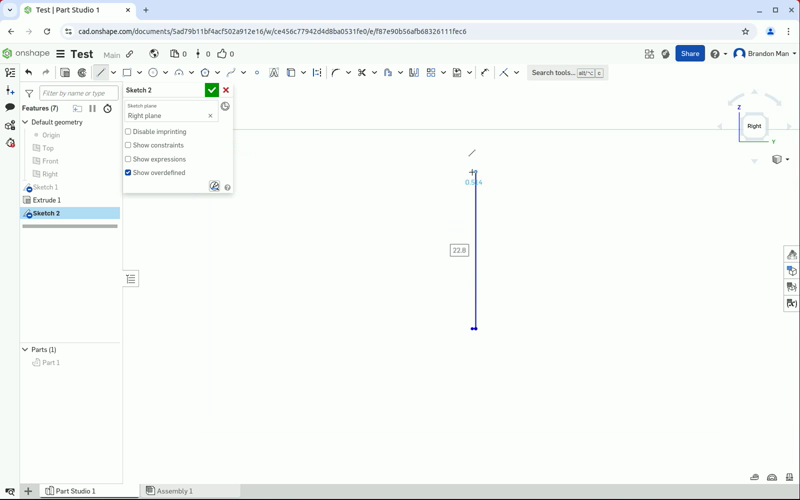
scroll(6)
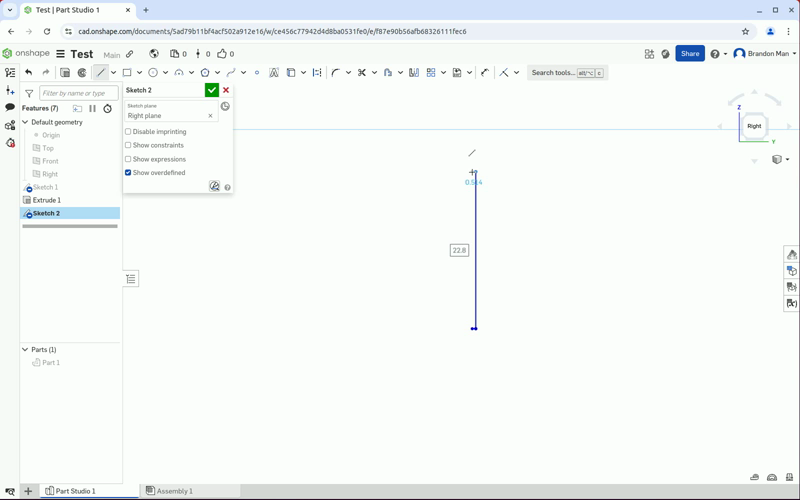
scroll(6)
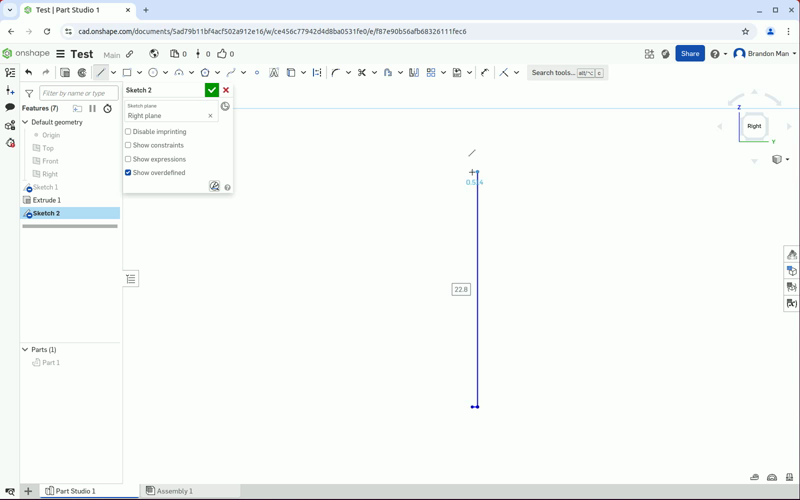
scroll(6)
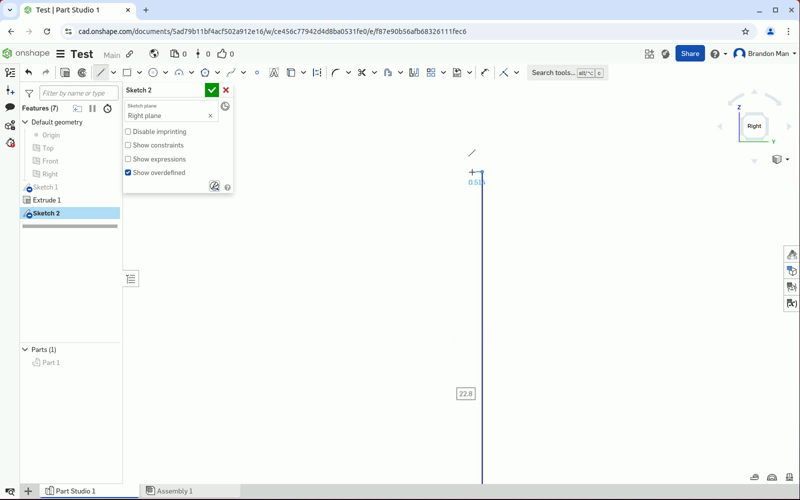
scroll(6)
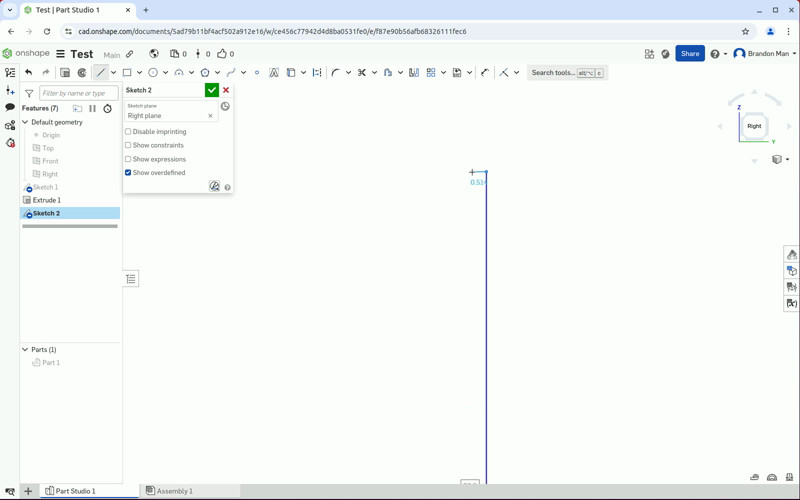
scroll(6)
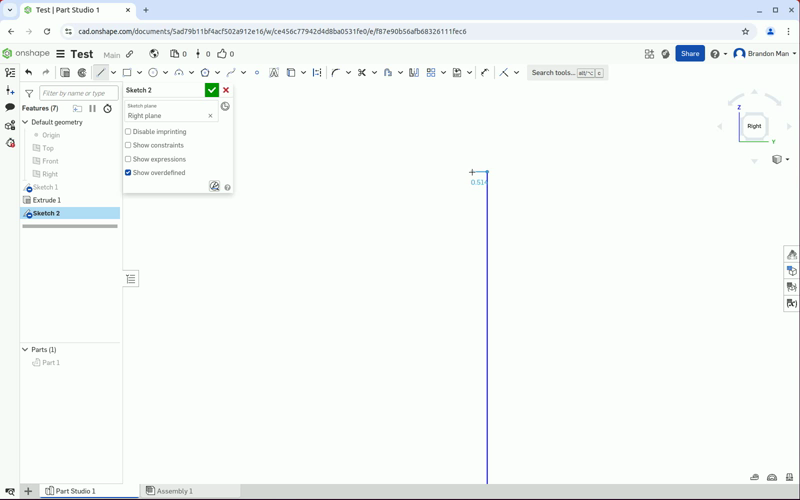
scroll(6)
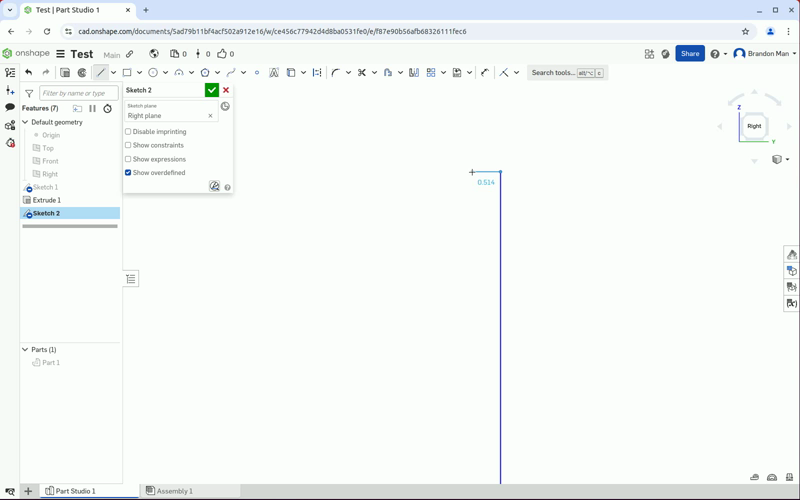
click(472, 171)
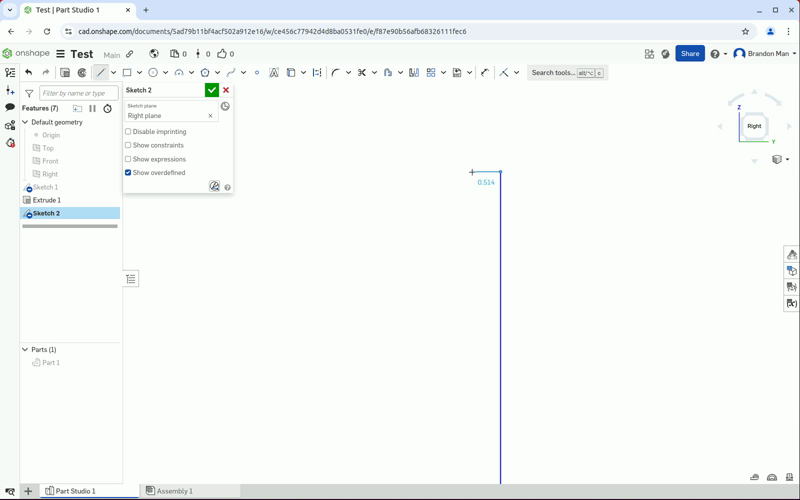
scroll(-6)
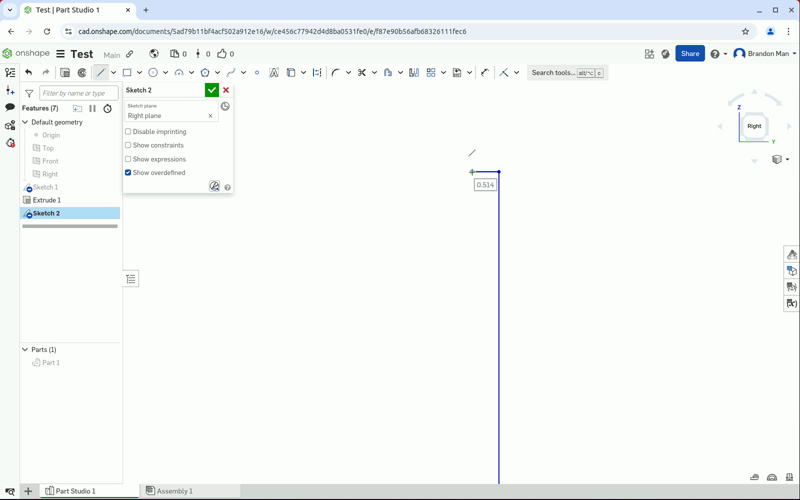
scroll(-6)
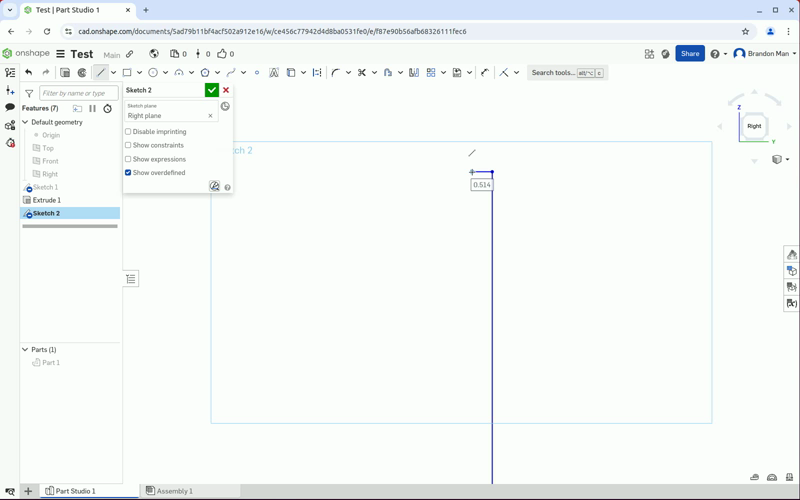
scroll(-6)
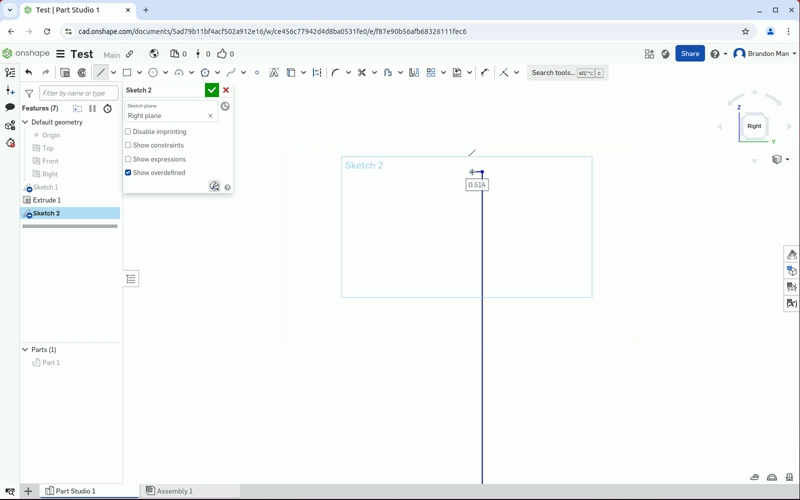
scroll(-6)
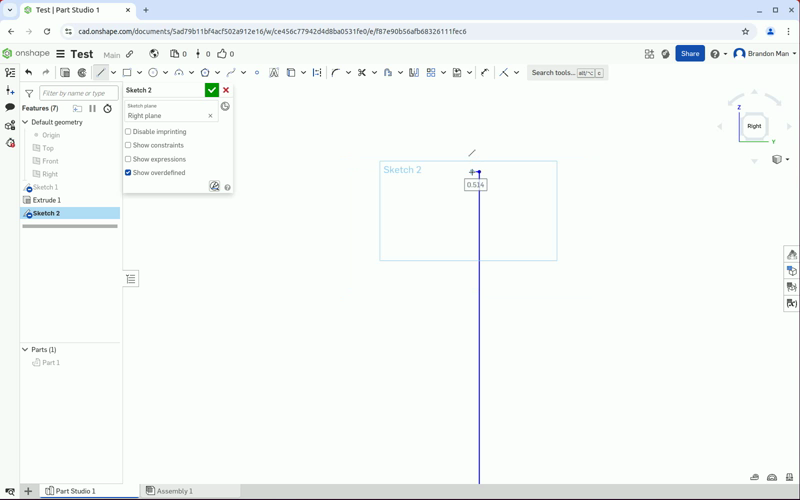
scroll(-6)
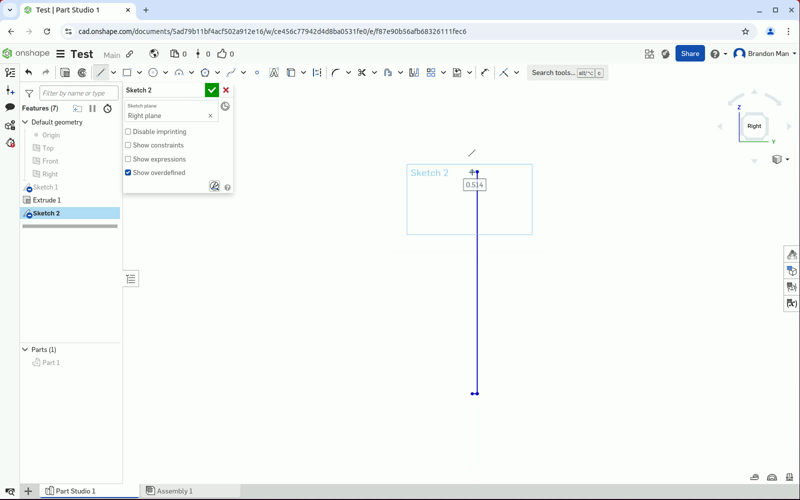
scroll(-6)
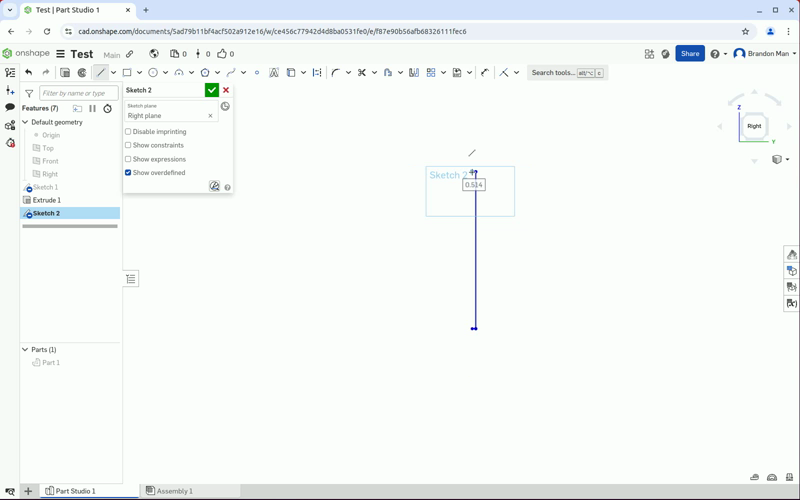
scroll(-6)
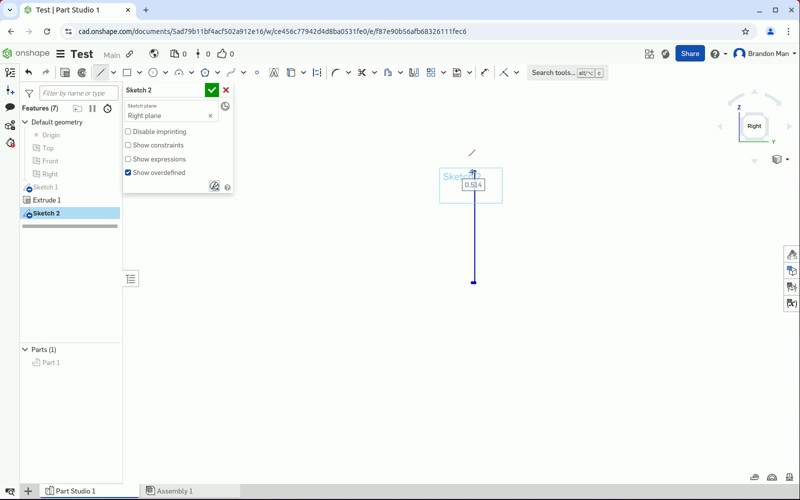
key_up(shift)
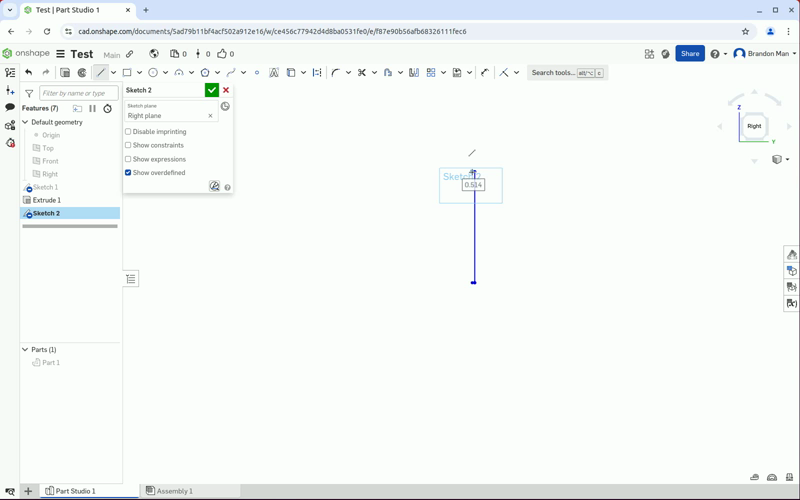
key_down(shift)
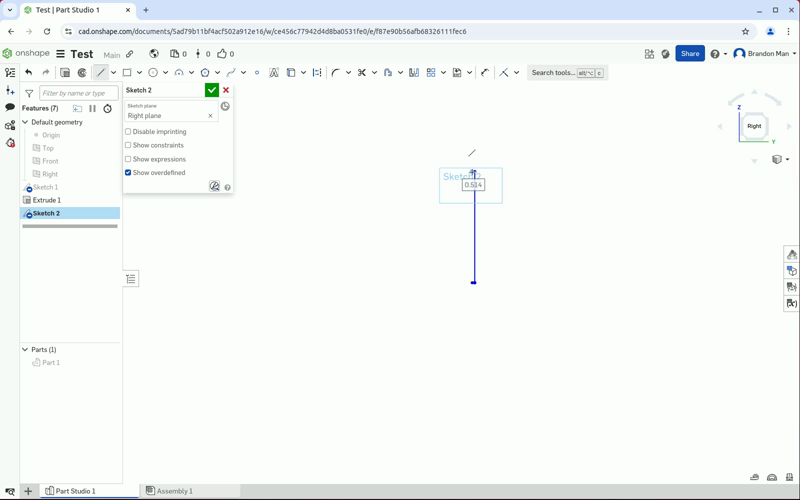
mouse_move(472, 282)
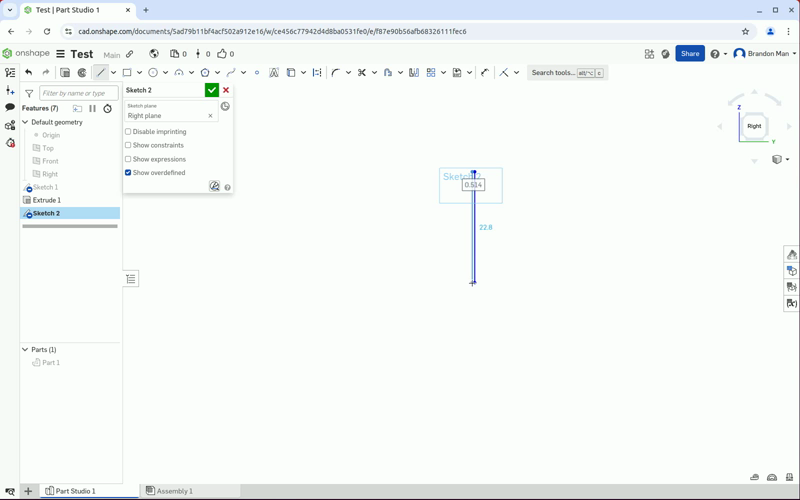
scroll(6)
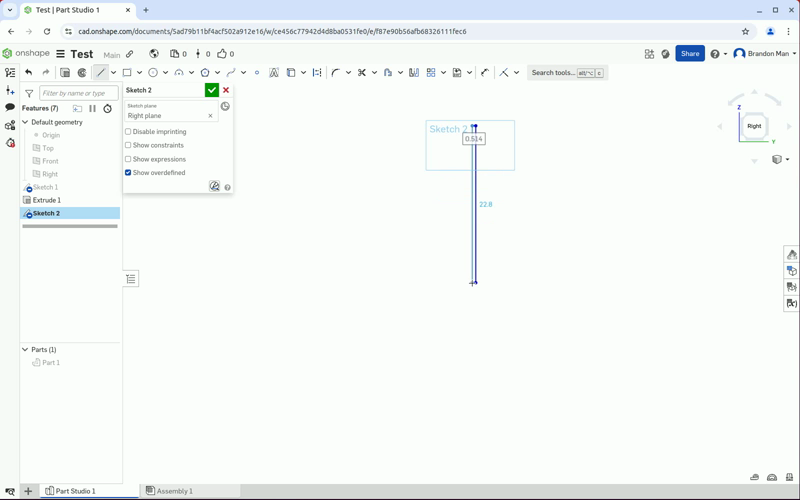
scroll(6)
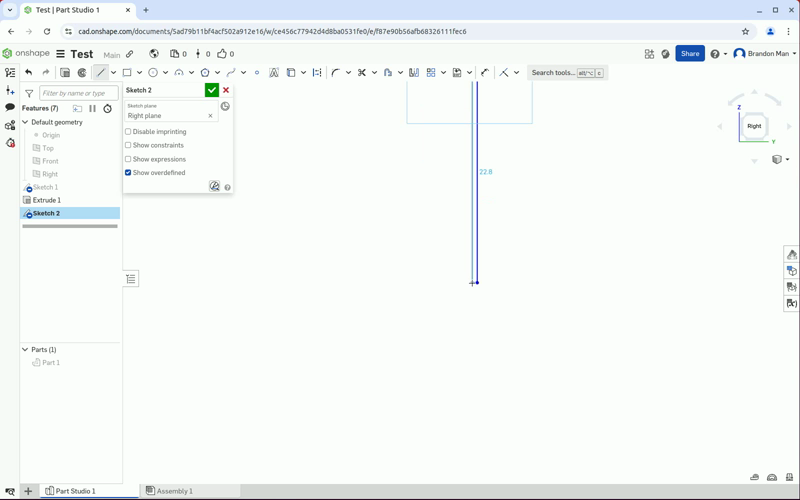
scroll(6)
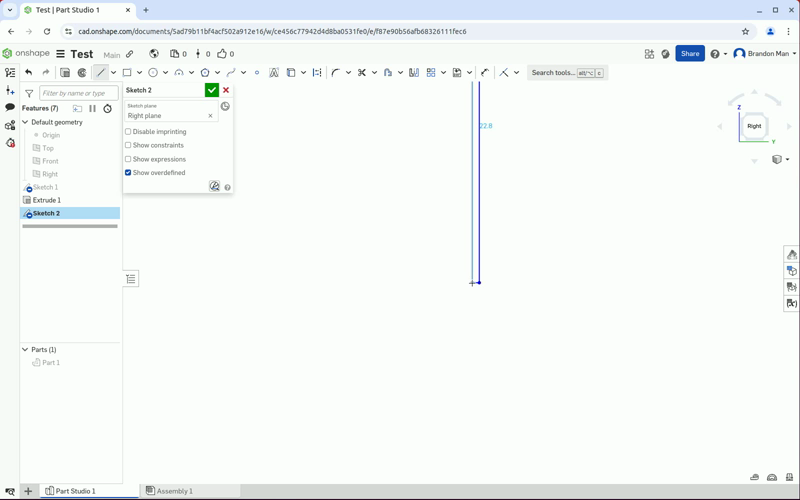
scroll(6)
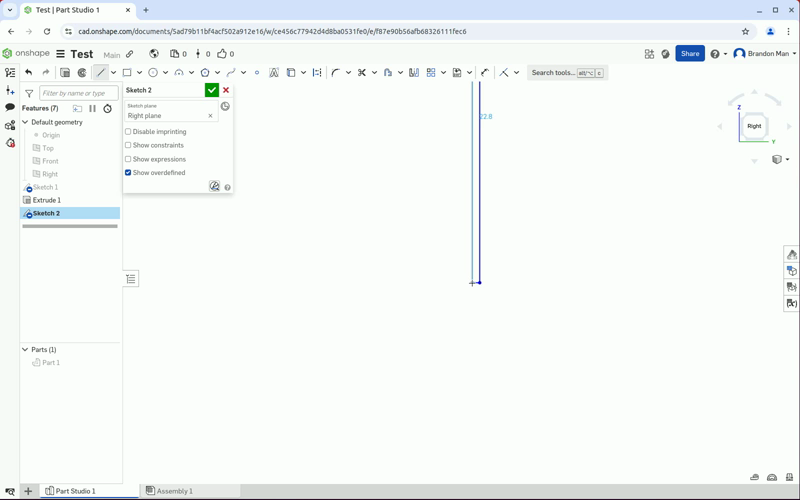
scroll(6)
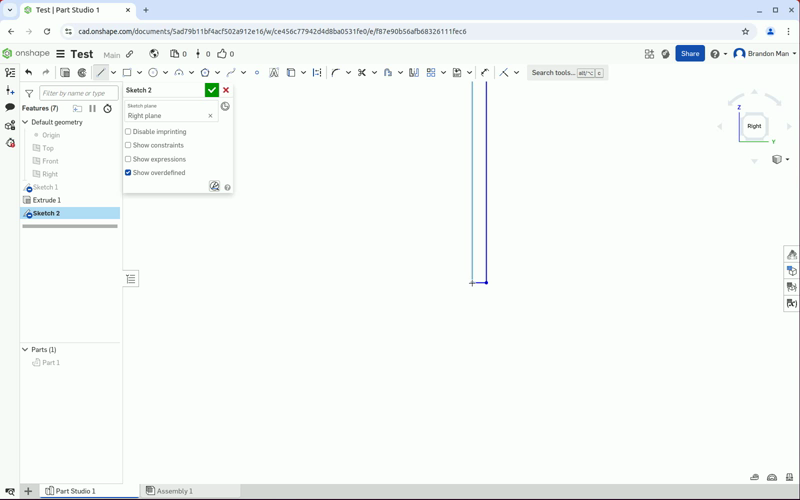
scroll(6)
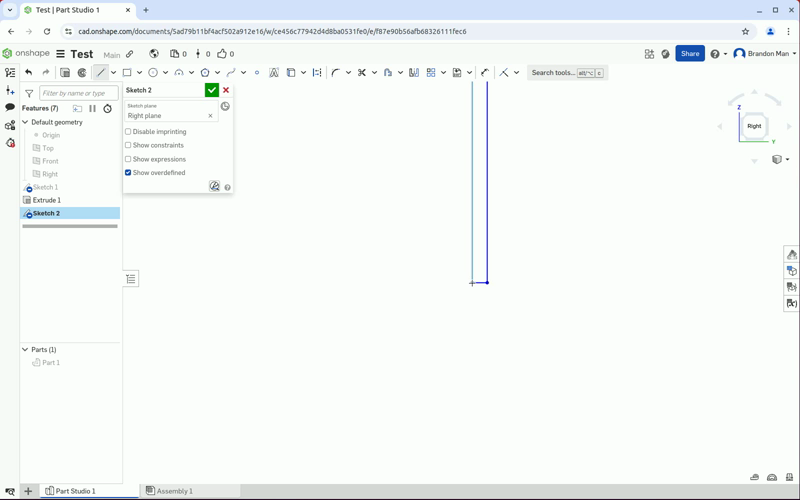
scroll(6)
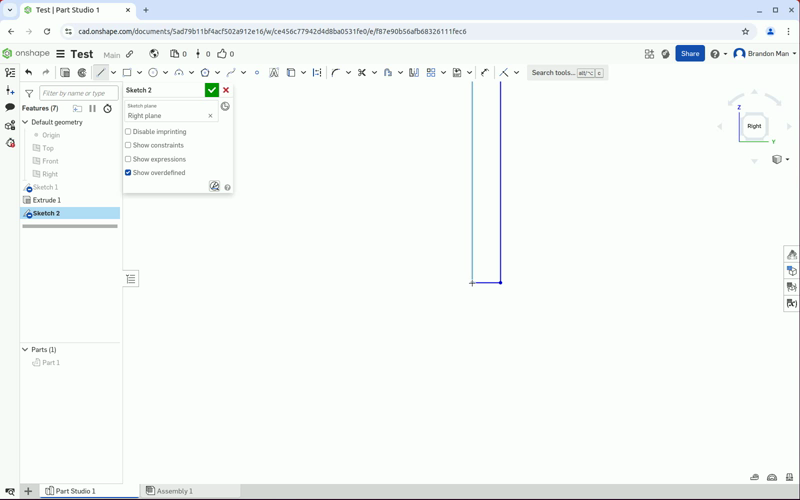
key_up(shift)
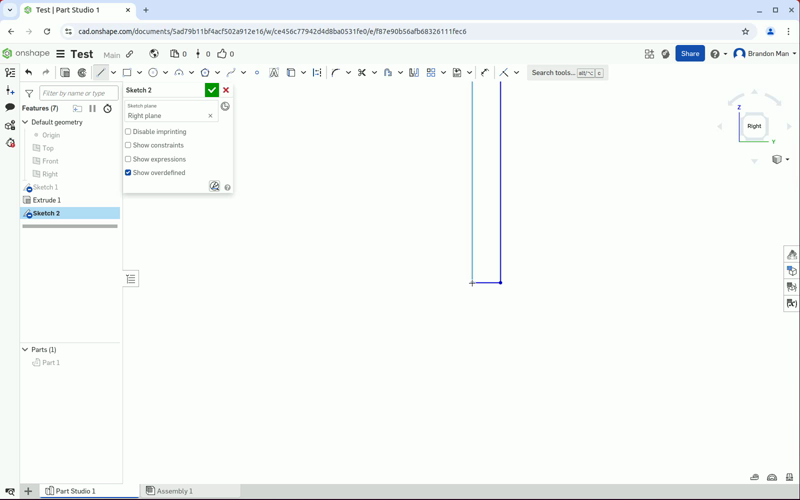
click(472, 282)
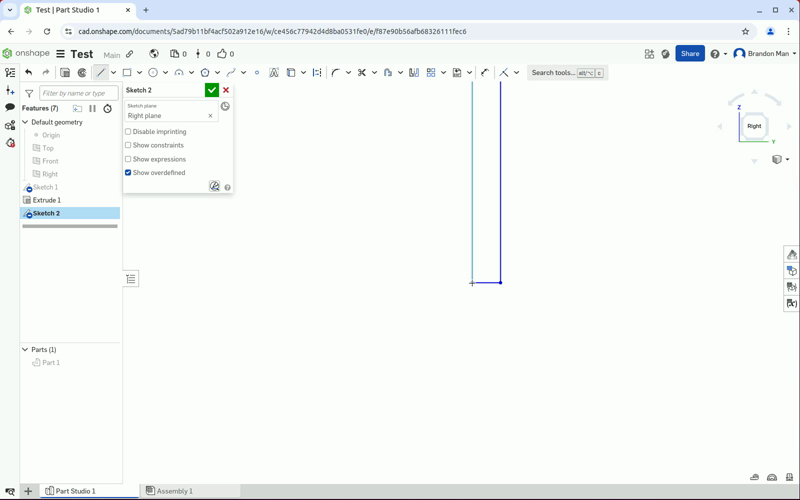
scroll(-6)
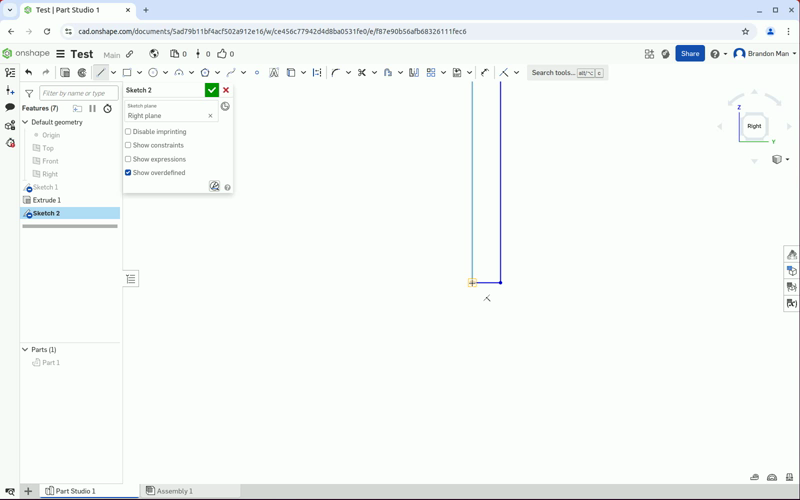
scroll(-6)
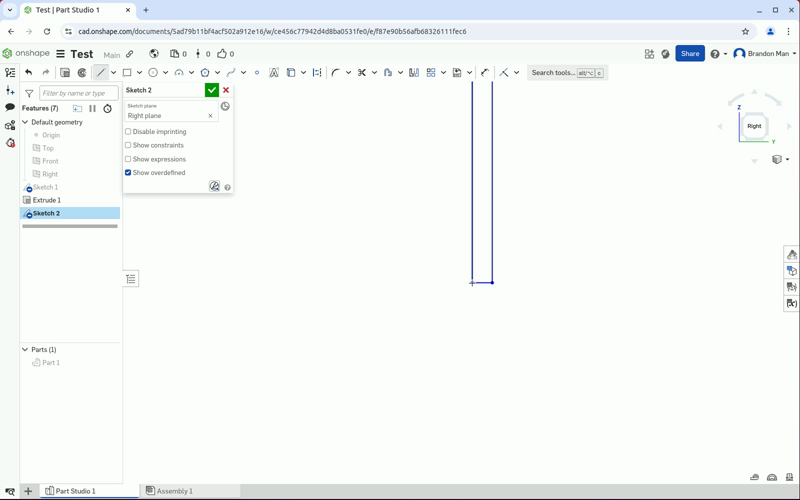
scroll(-6)
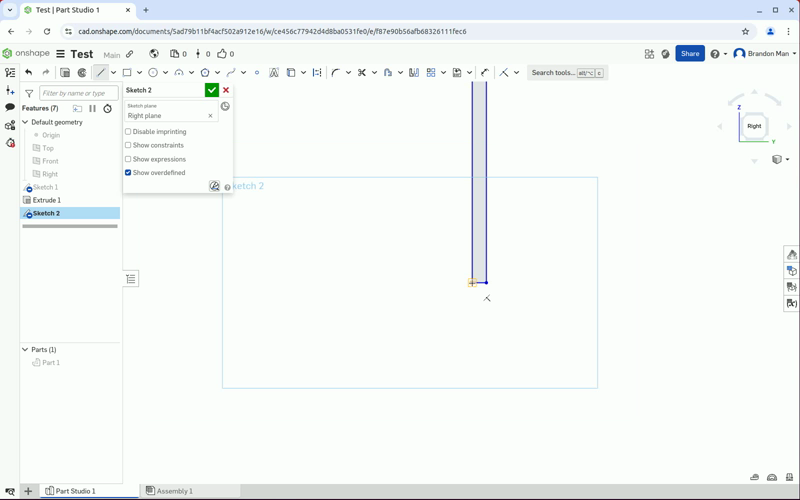
scroll(-6)
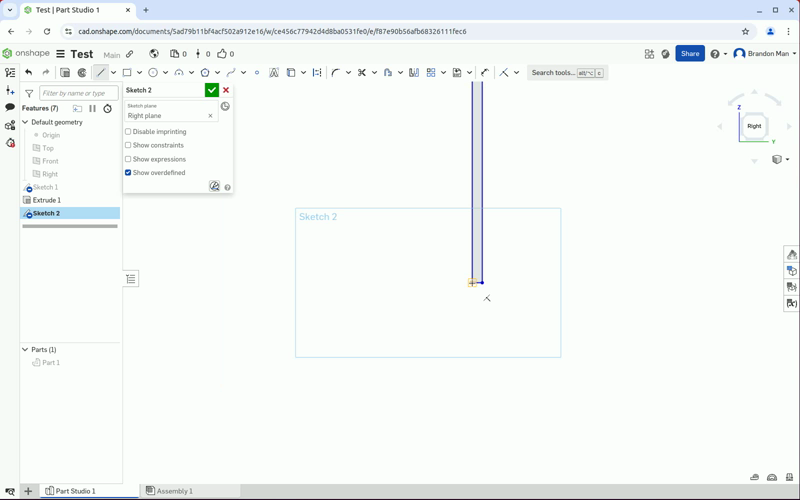
scroll(-6)
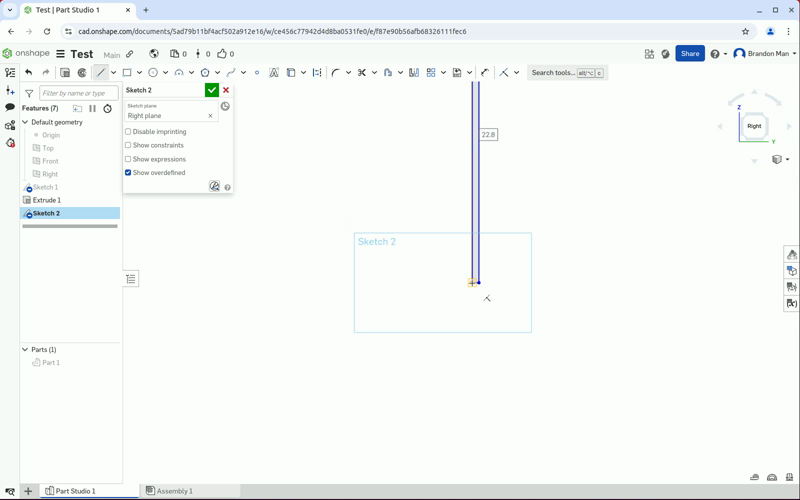
scroll(-6)
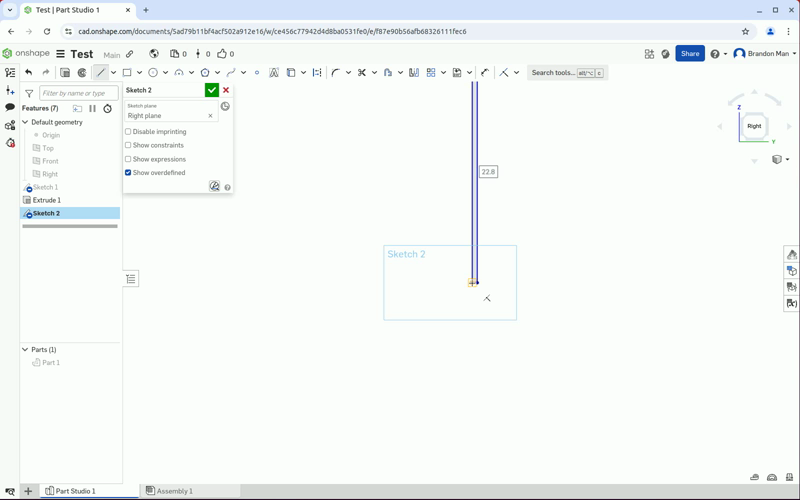
scroll(-6)
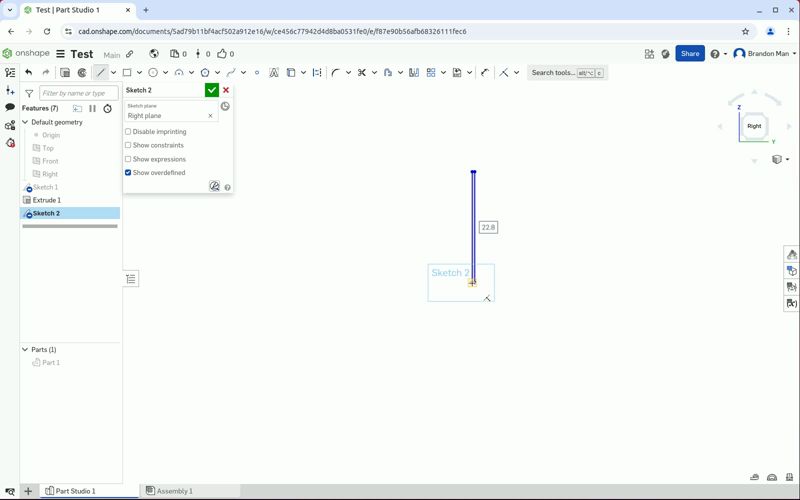
key(esc)
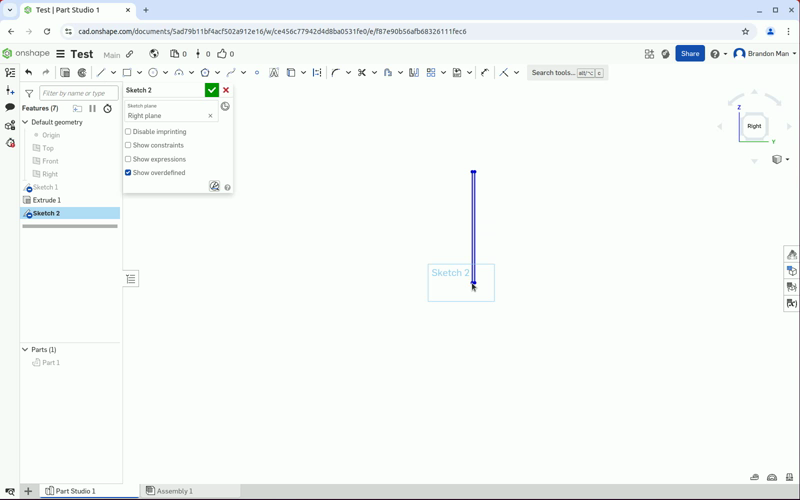
mouse_move(472, 218)
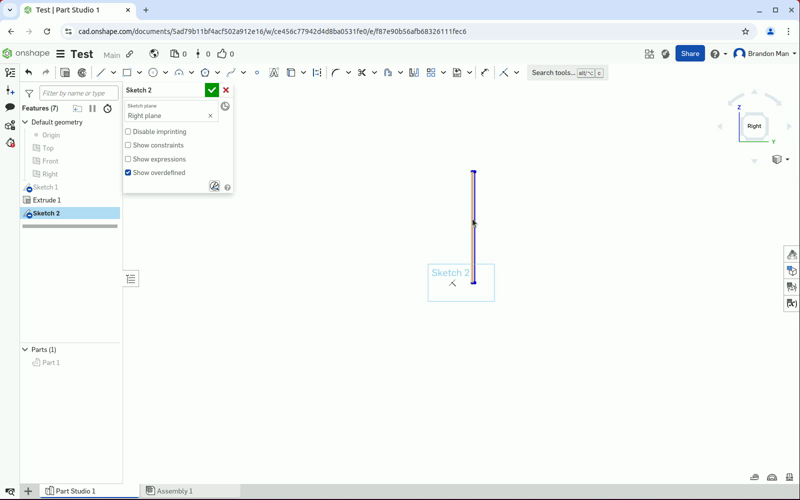
scroll(6)
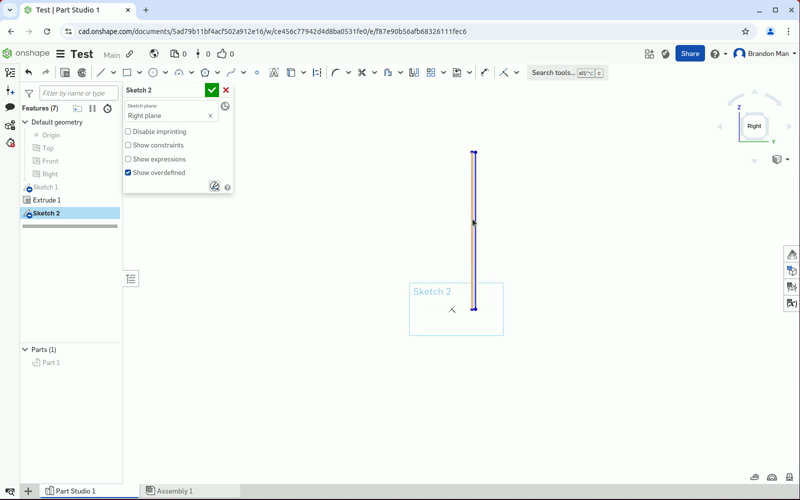
scroll(6)
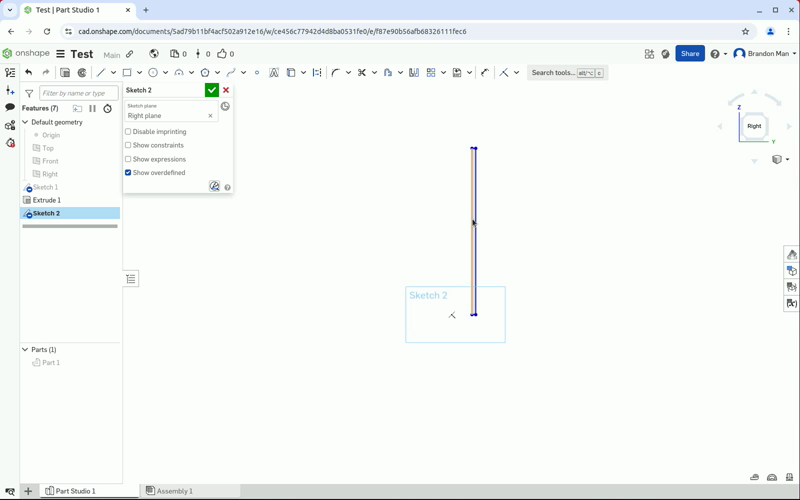
scroll(6)
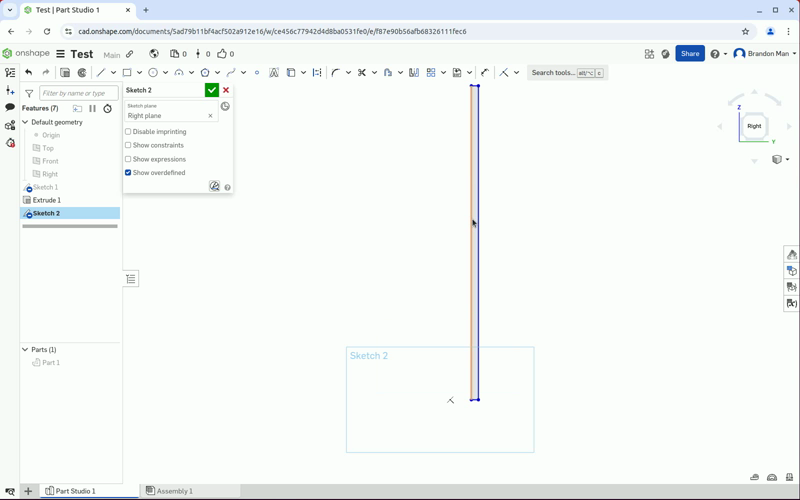
scroll(6)
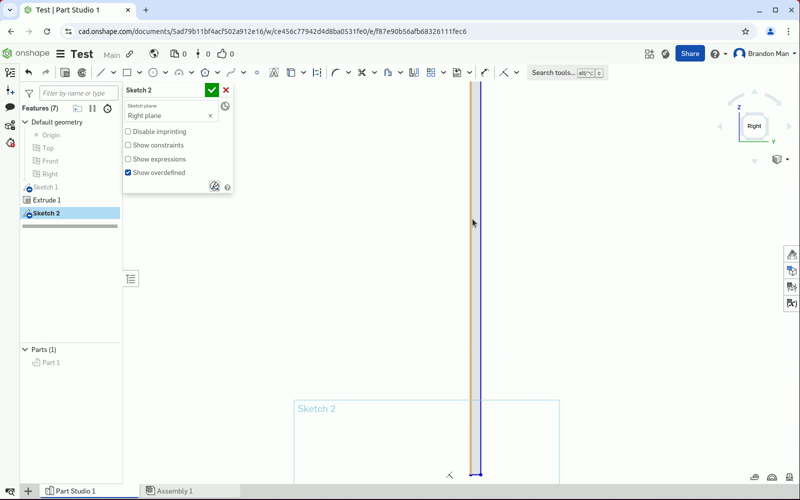
scroll(6)
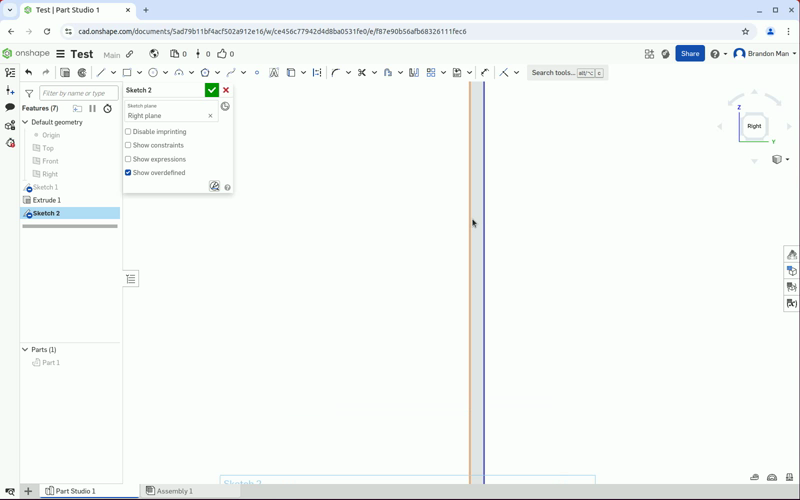
scroll(6)
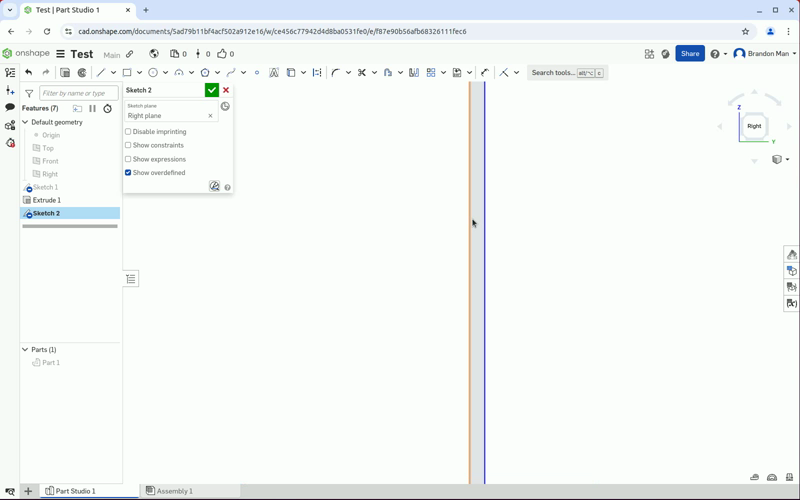
scroll(6)
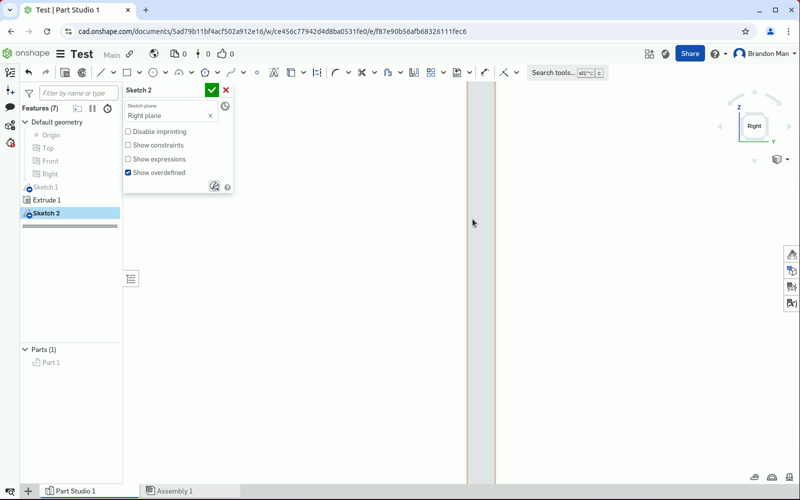
click(472, 218)
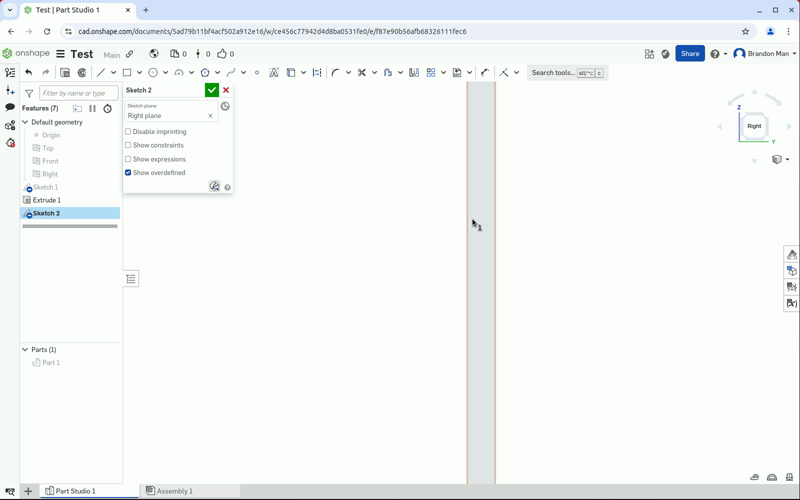
scroll(-6)
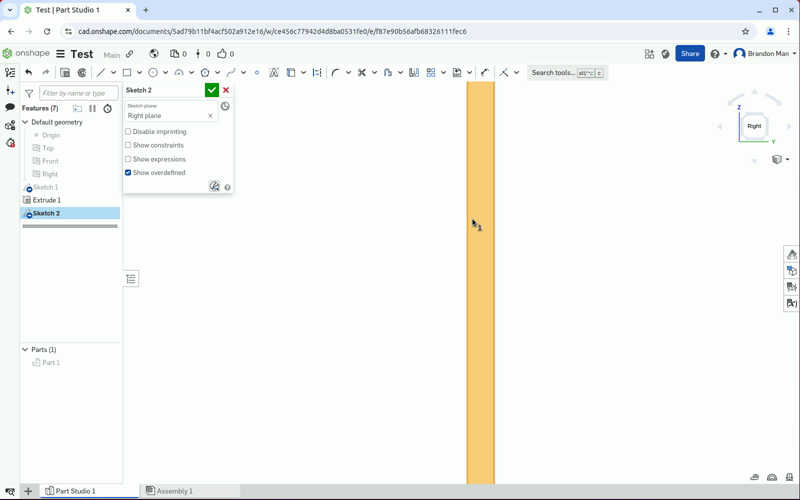
scroll(-6)
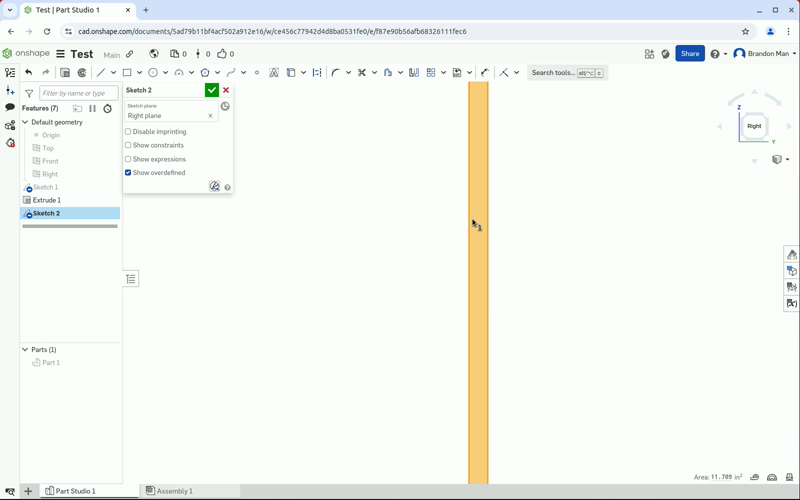
scroll(-6)
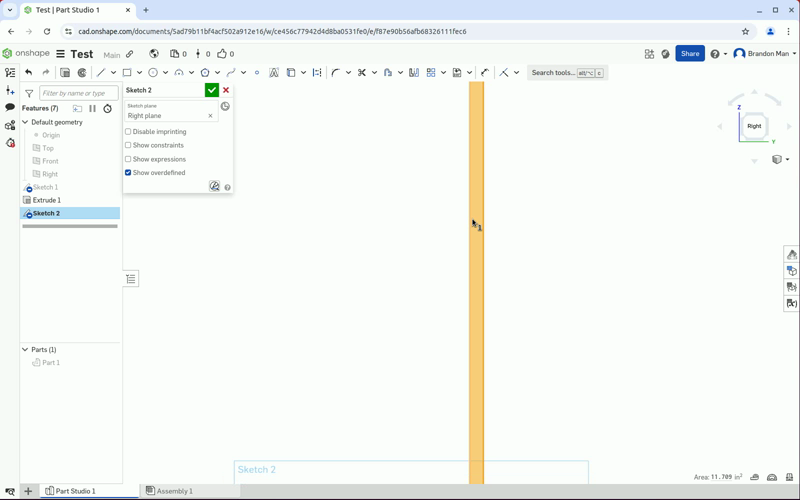
scroll(-6)
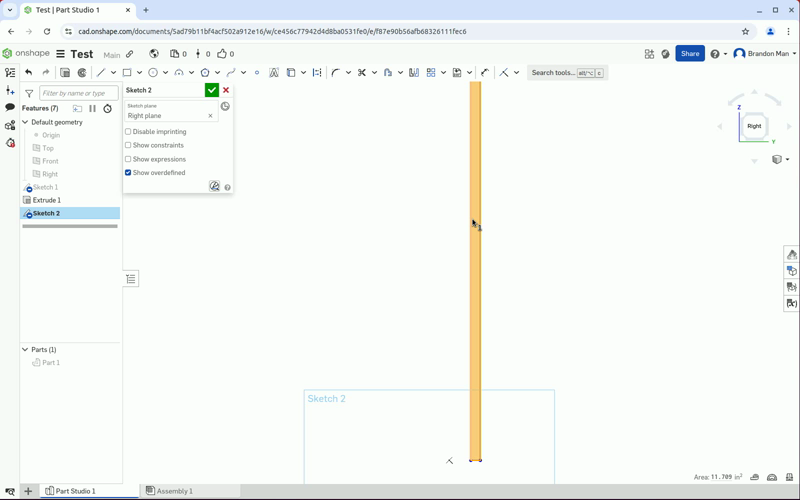
scroll(-6)
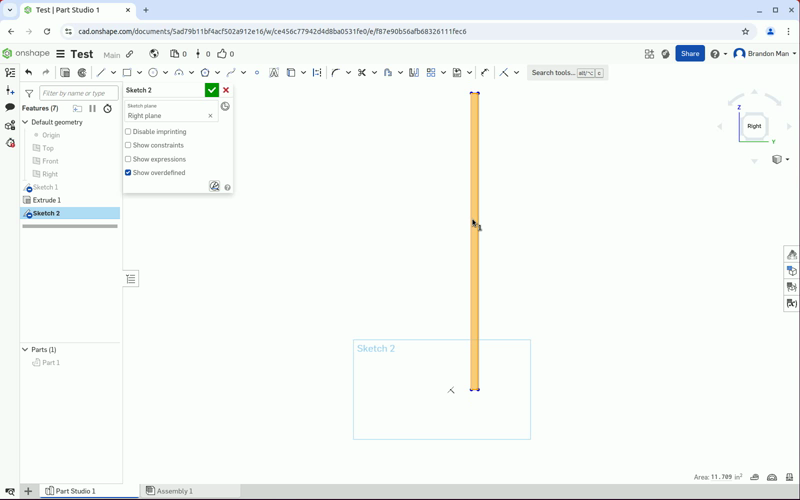
scroll(-6)
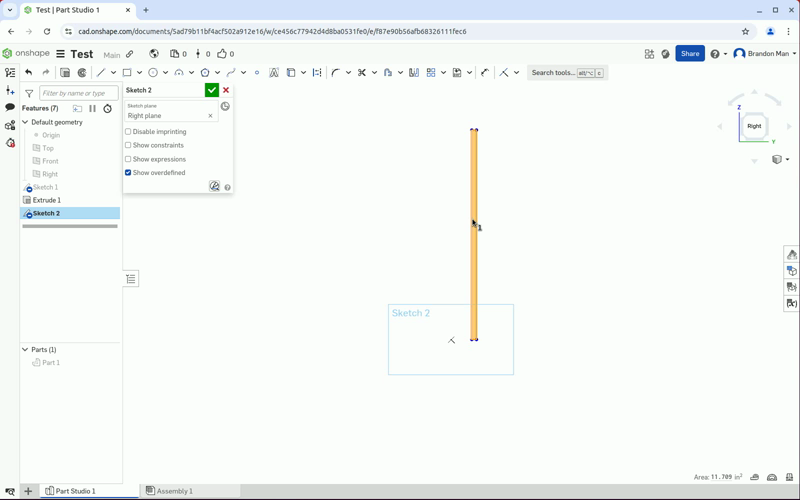
scroll(-6)
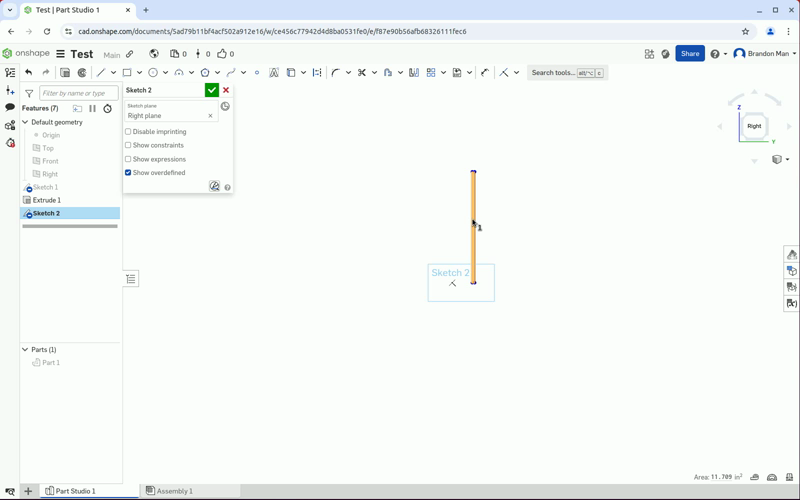
mouse_move(73, 352)
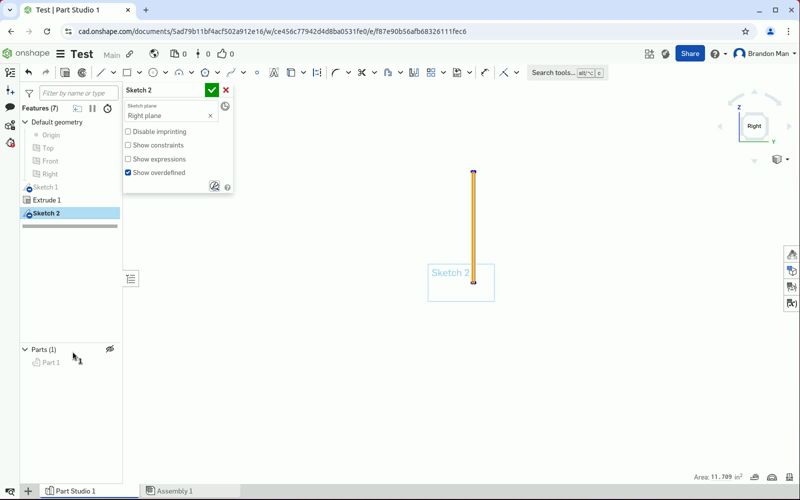
key(shift+y)
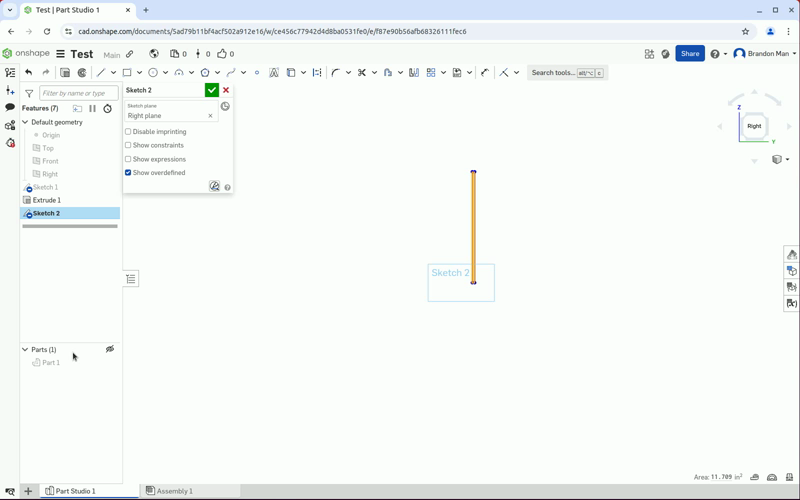
key(shift+e)
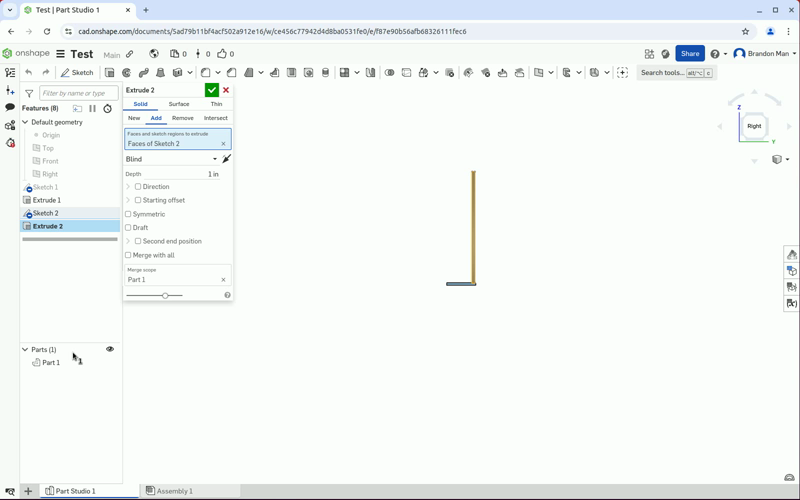
mouse_move(143, 106)
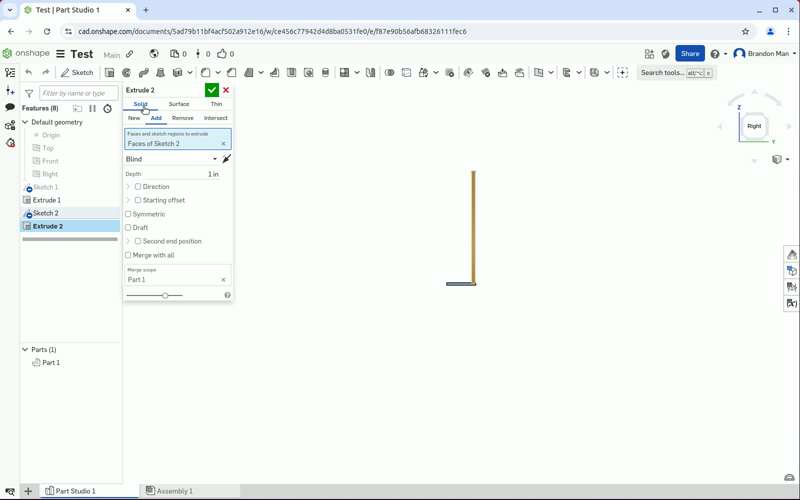
click(143, 106)
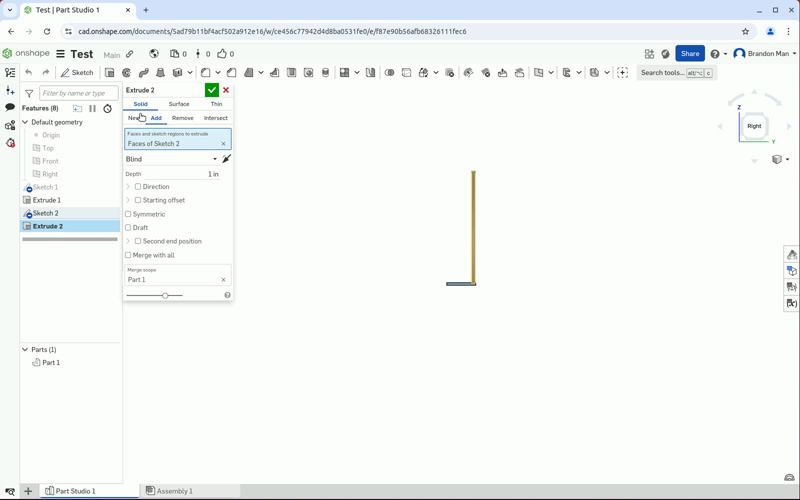
mouse_move(137, 120)
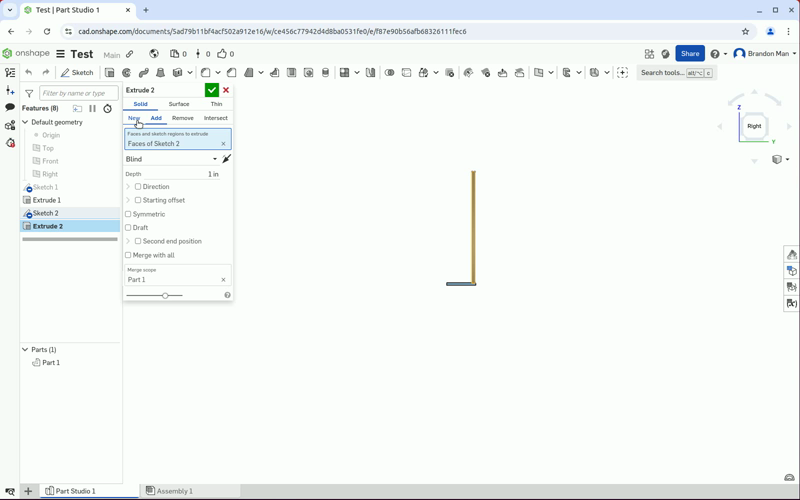
click(137, 120)
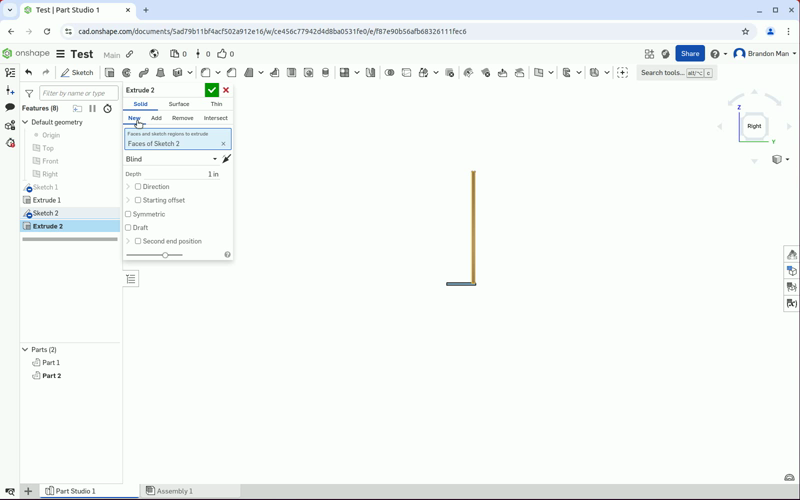
key(tab, 4)
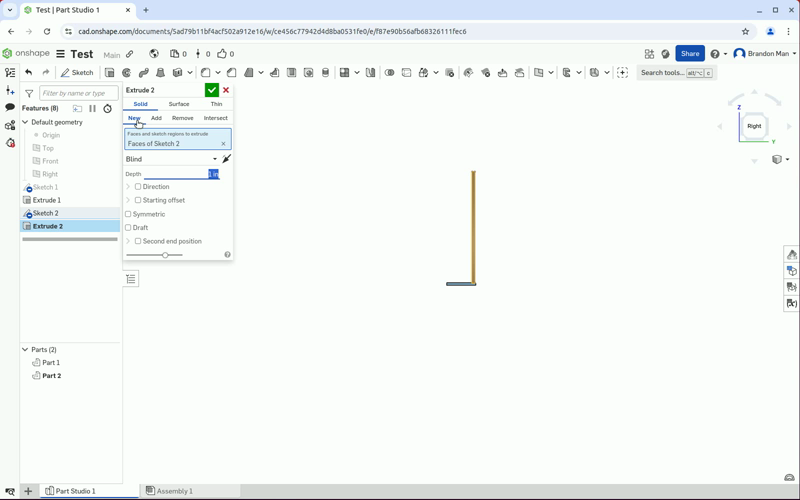
text(1.204)
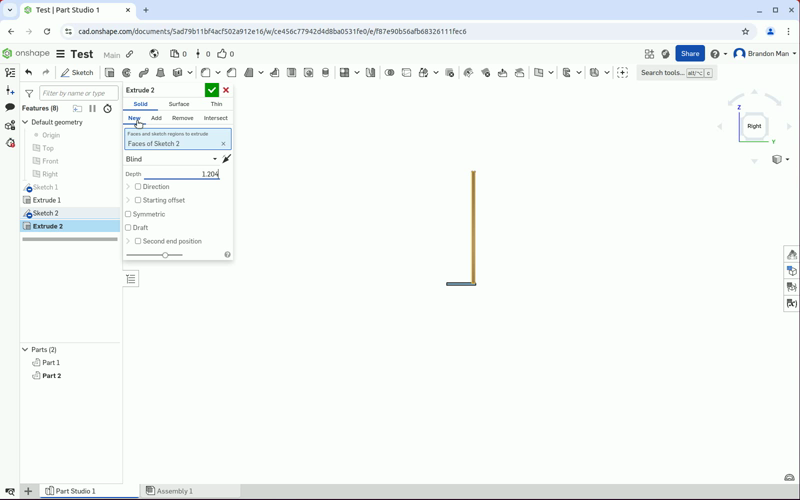
key(enter)
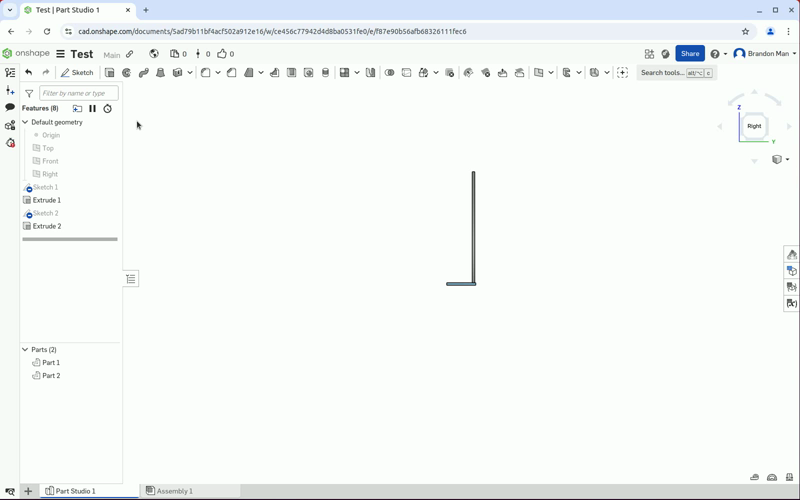
key(shift+h)
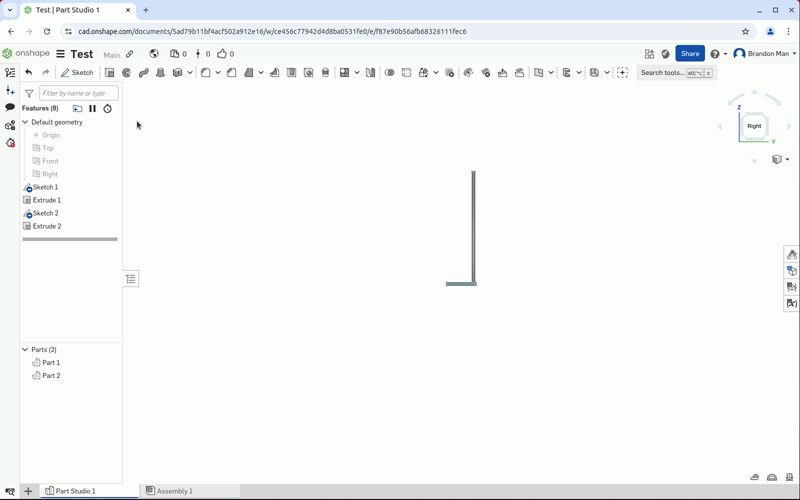
key(shift+h)
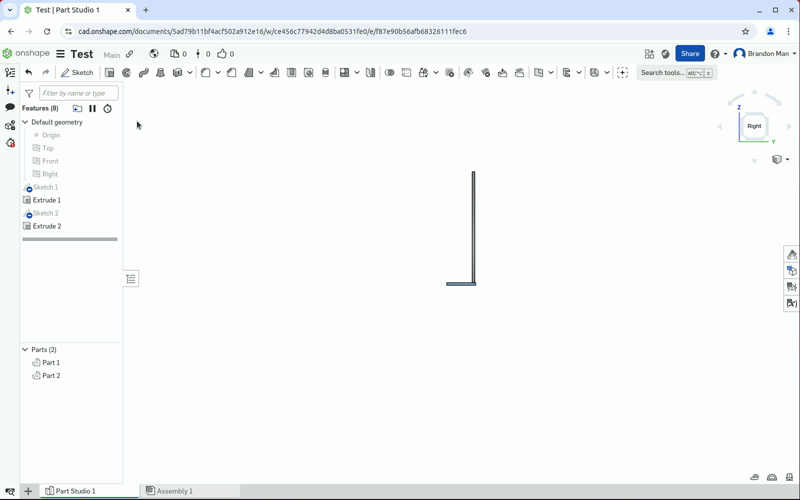
mouse_move(73, 189)
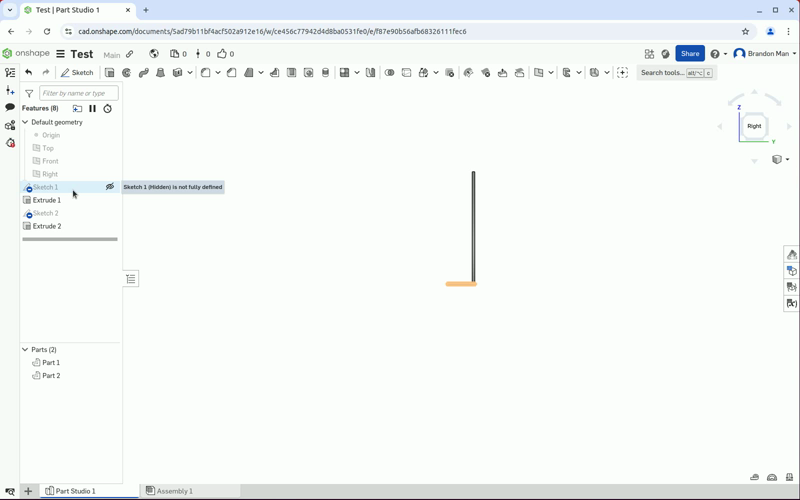
click(73, 189)
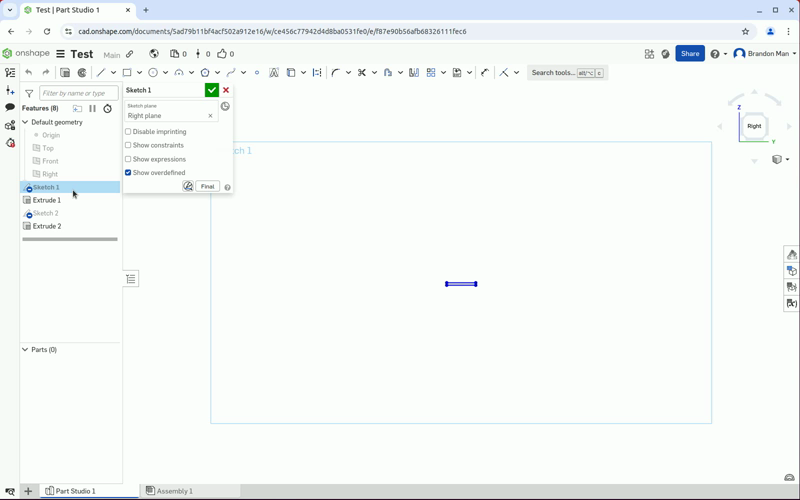
mouse_move(229, 92)
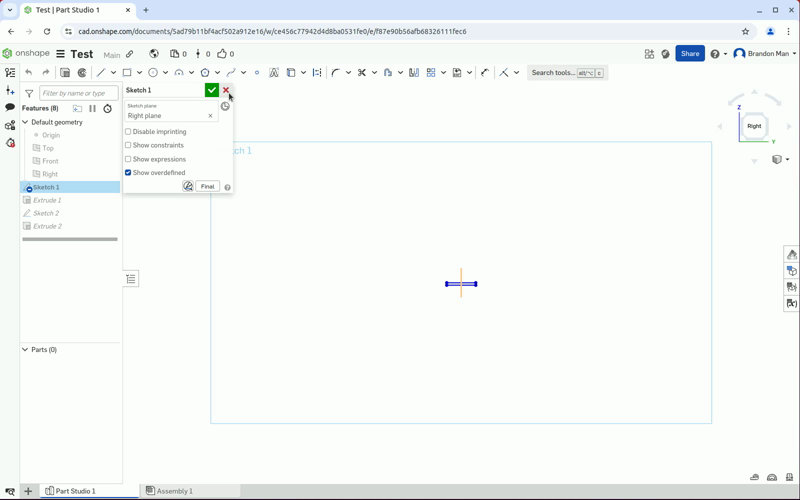
click(229, 92)
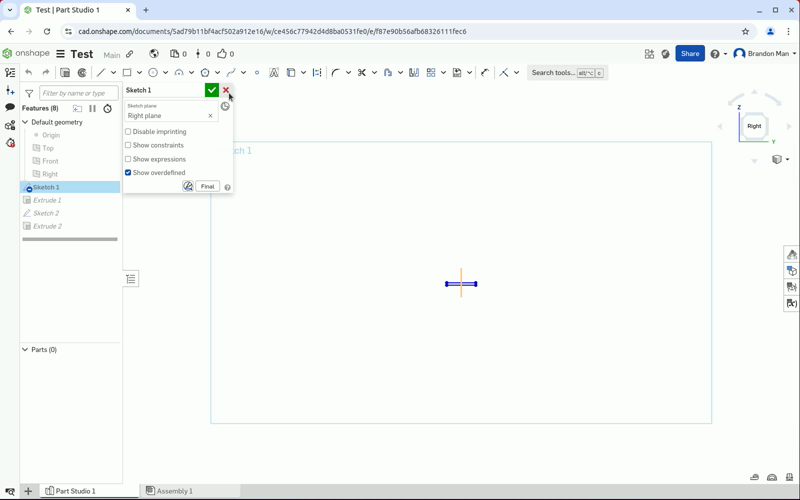
key(shift+s)
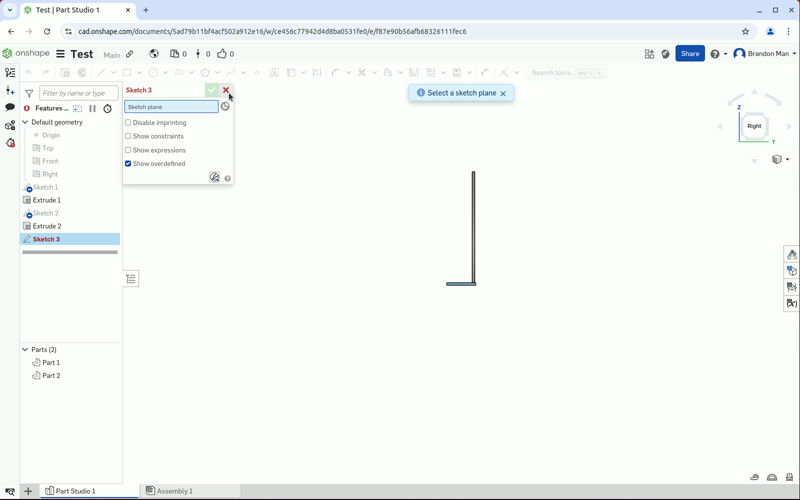
mouse_move(73, 176)
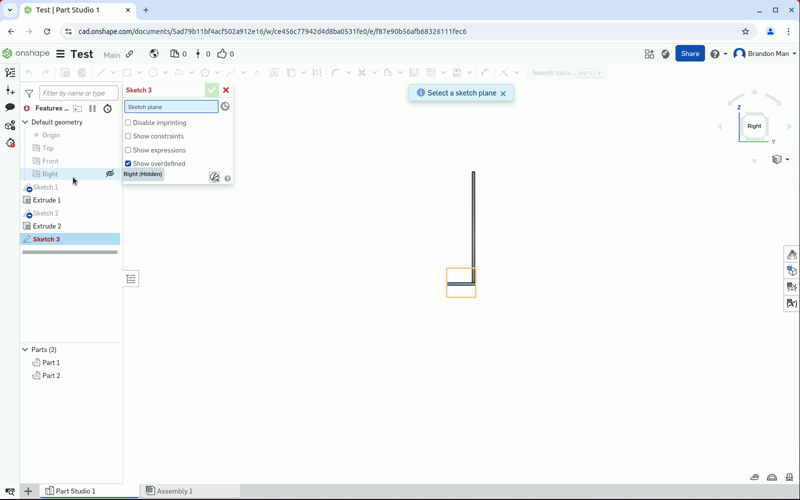
click(73, 176)
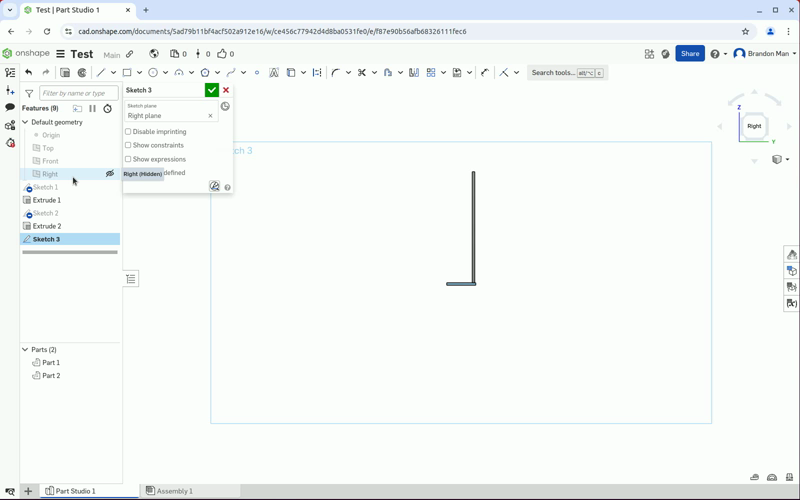
mouse_move(73, 352)
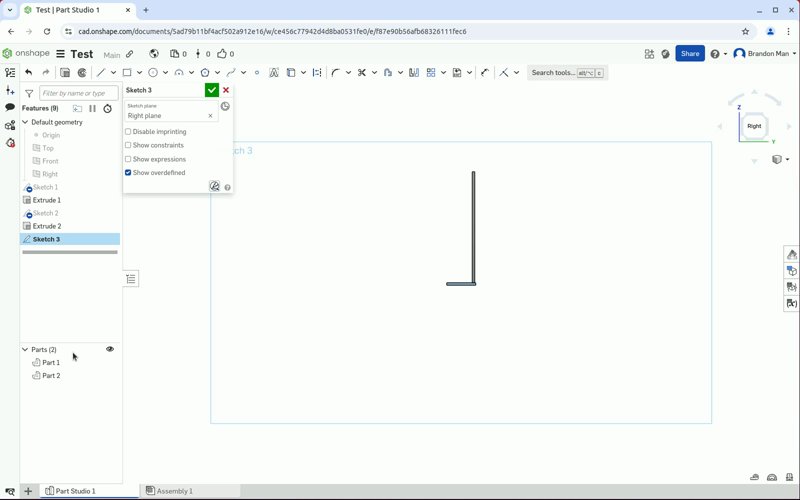
key(y)
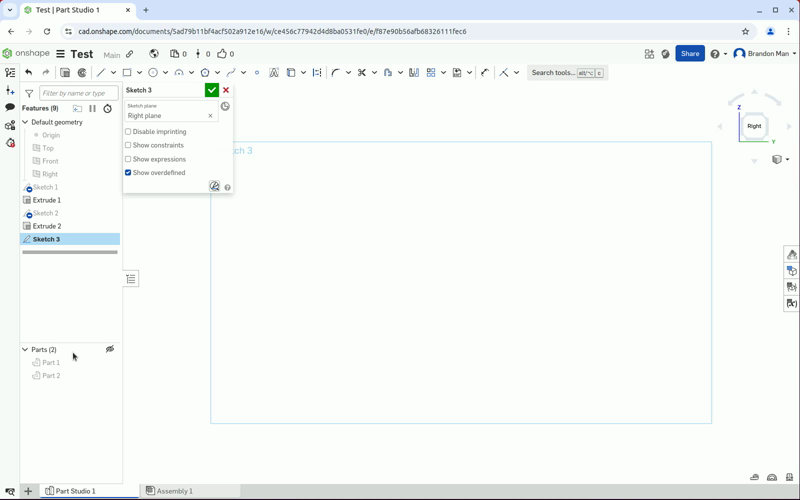
key(l)
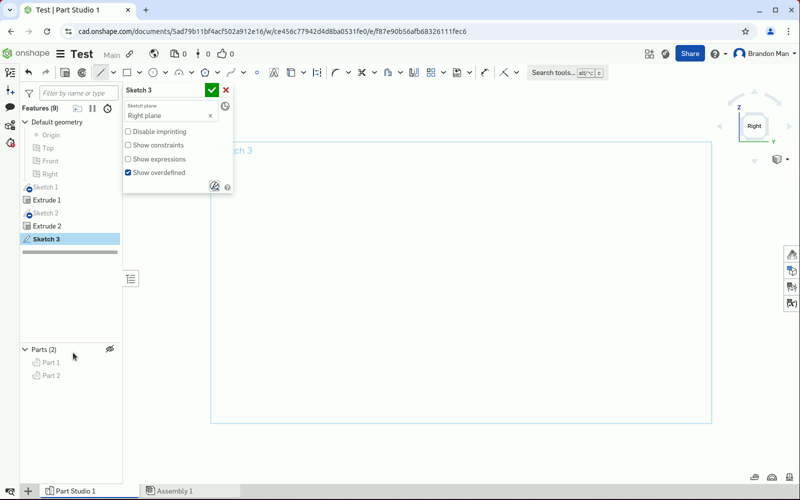
key_down(shift)
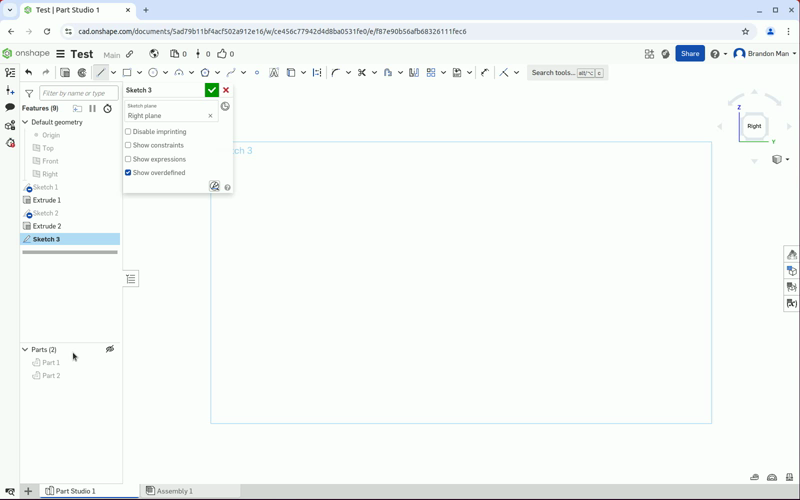
mouse_move(446, 282)
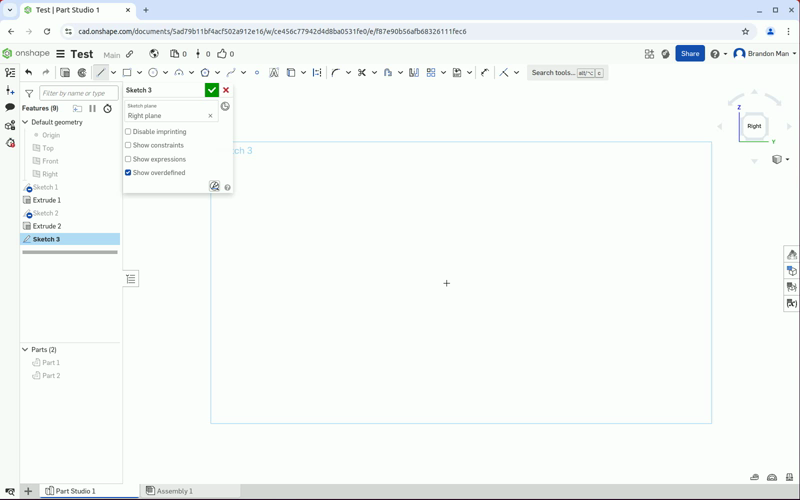
click(446, 282)
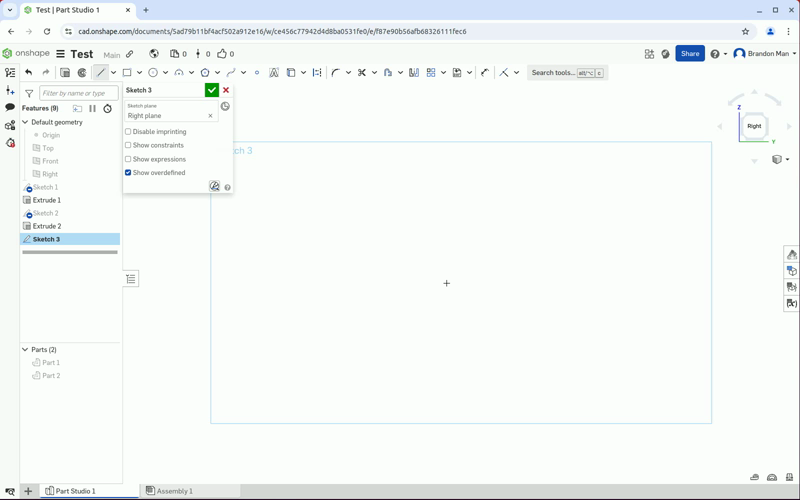
key_up(shift)
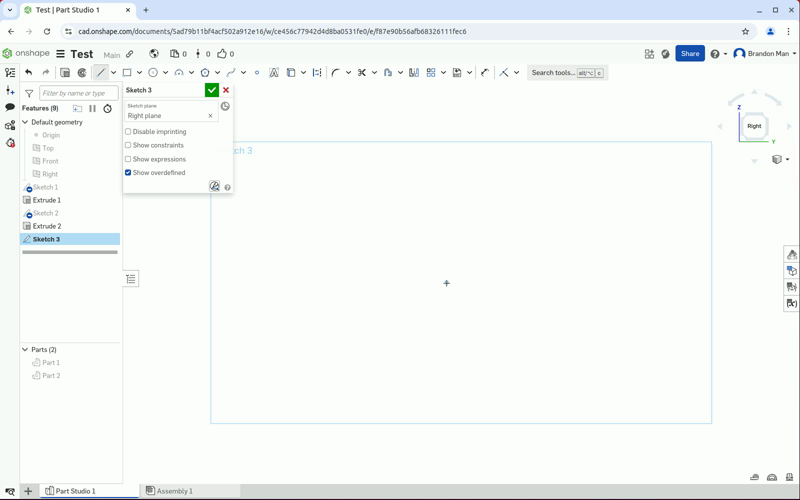
key_down(shift)
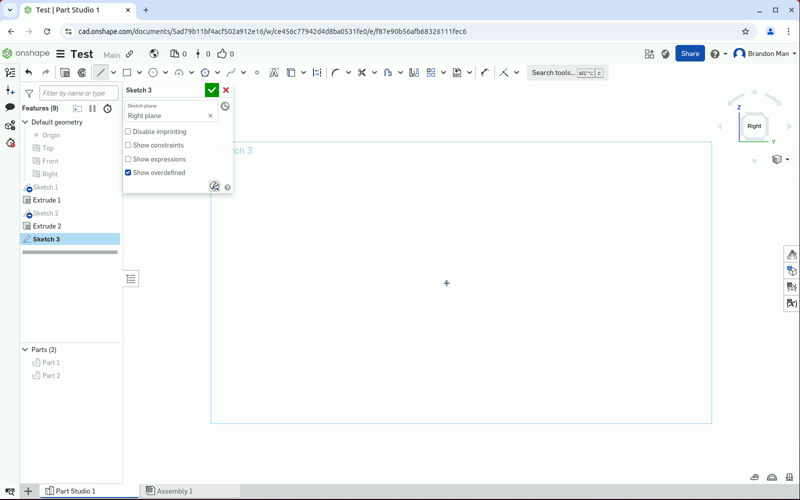
mouse_move(476, 282)
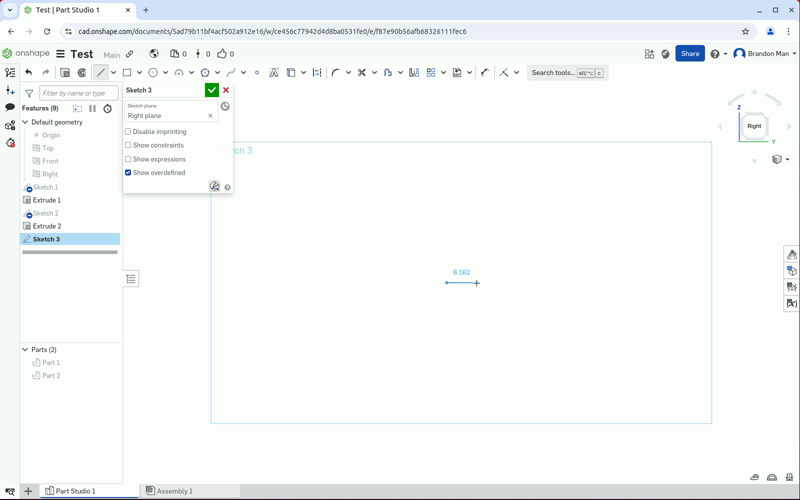
mouse_move(449, 282)
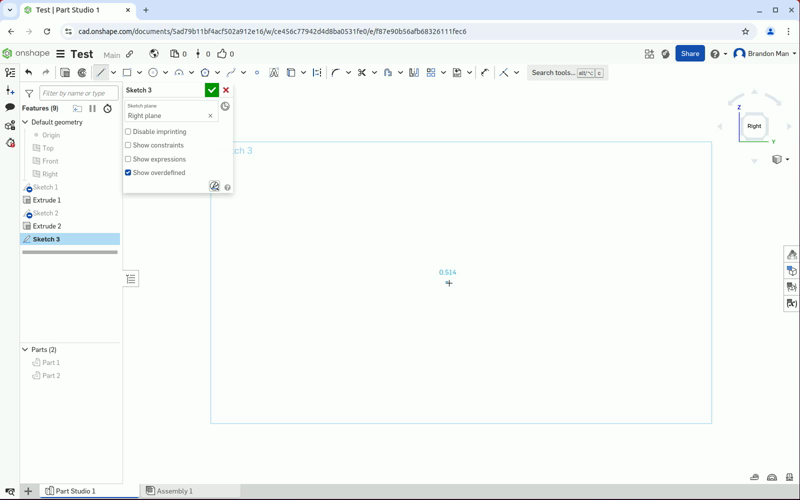
scroll(6)
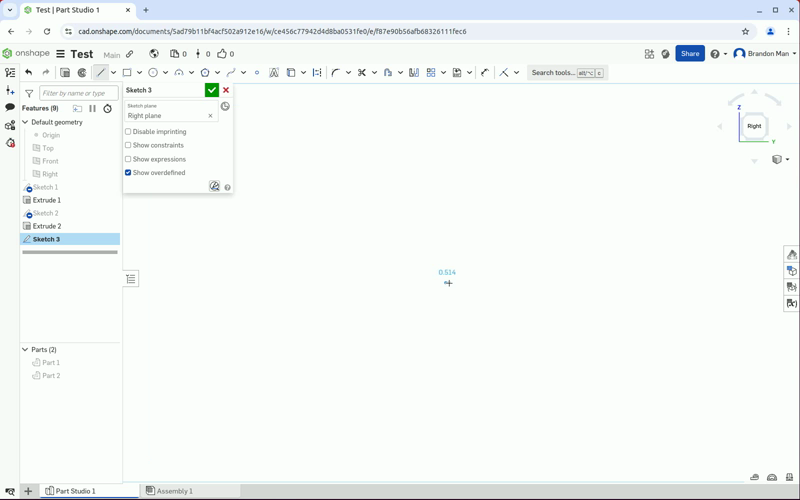
scroll(6)
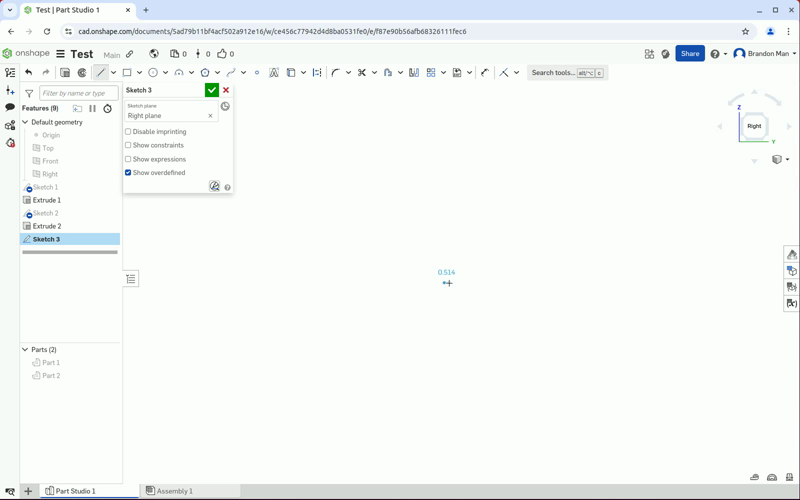
scroll(6)
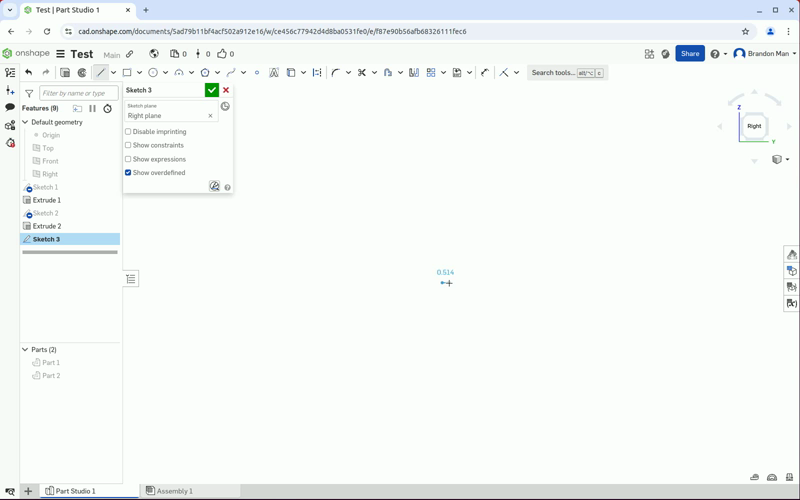
scroll(6)
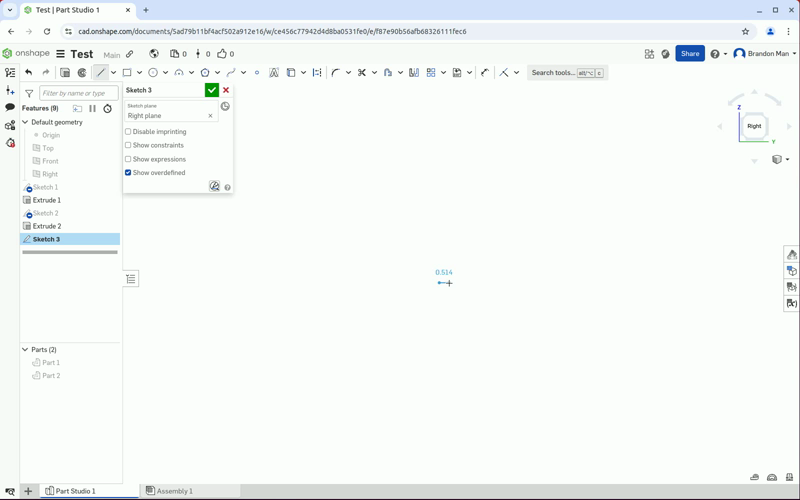
scroll(6)
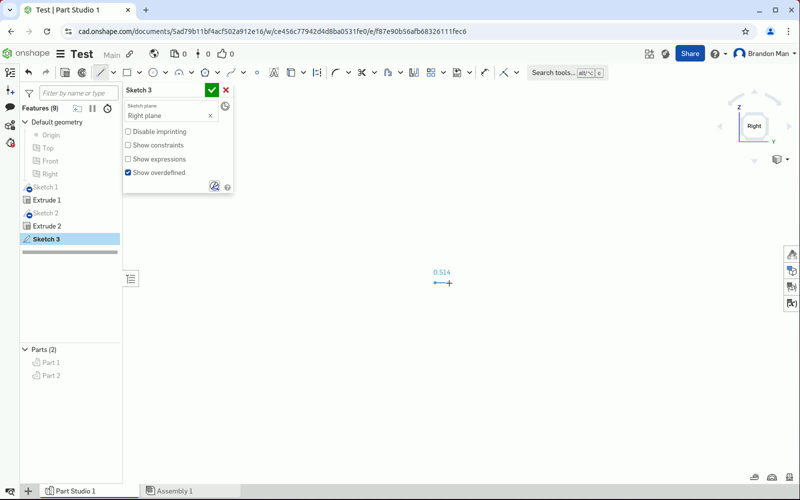
scroll(6)
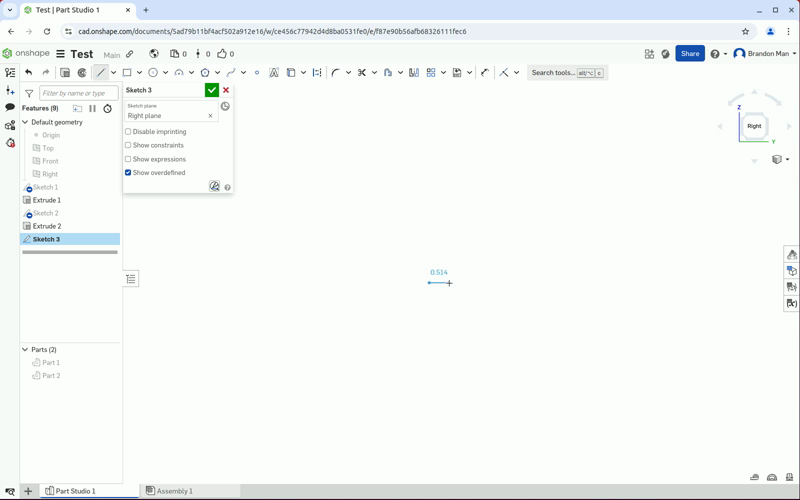
scroll(6)
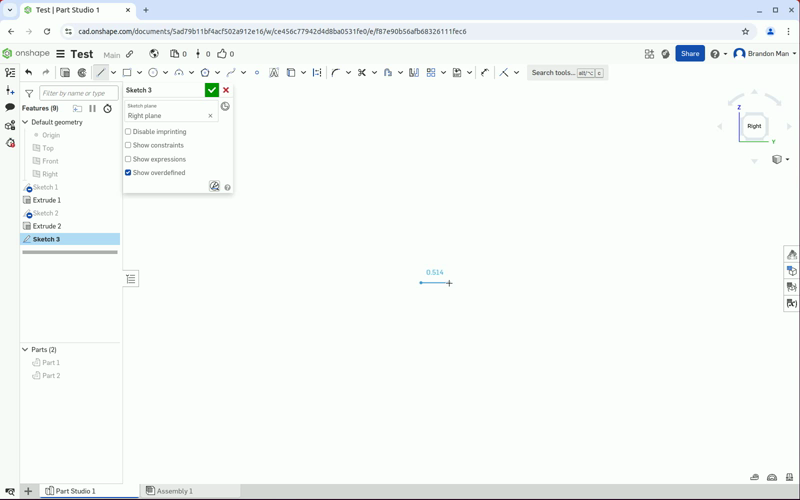
click(449, 282)
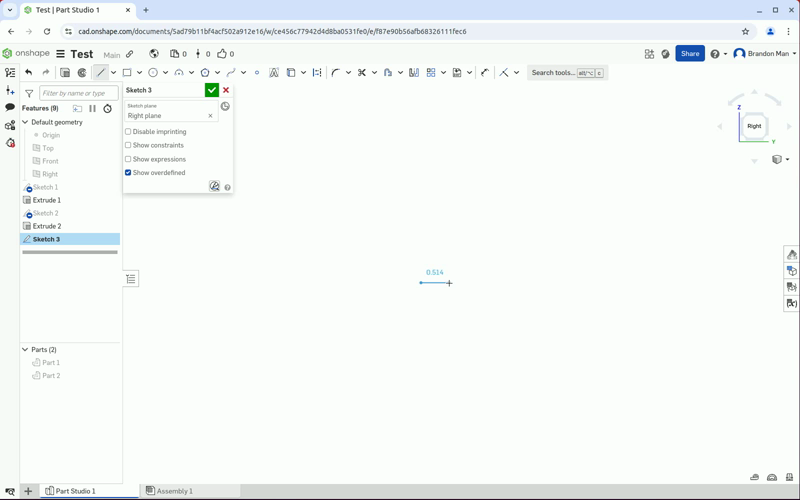
scroll(-6)
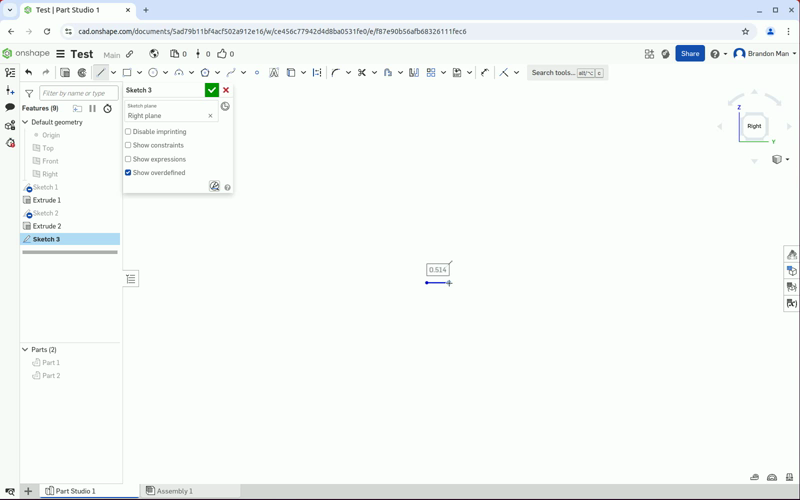
scroll(-6)
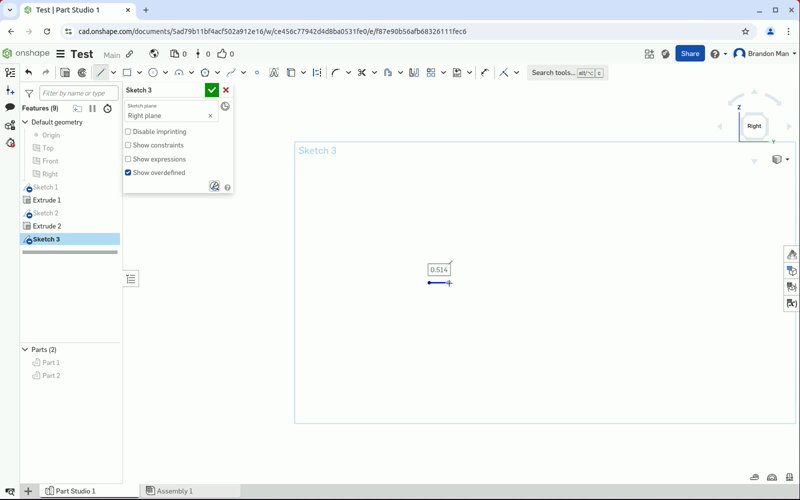
scroll(-6)
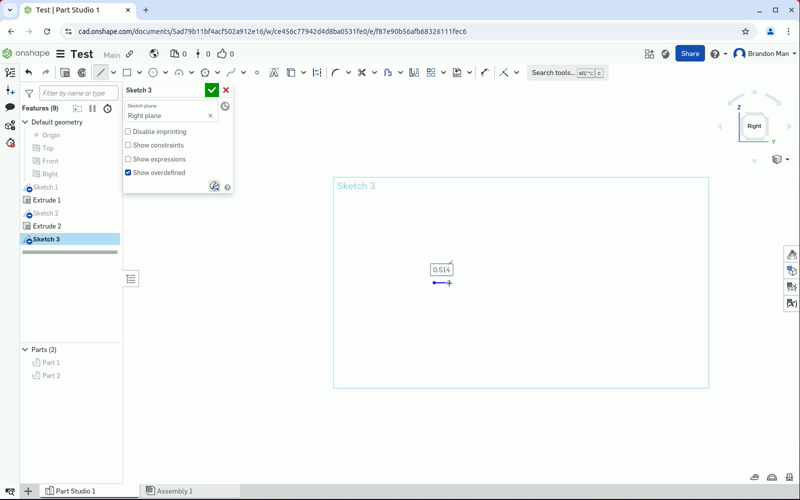
scroll(-6)
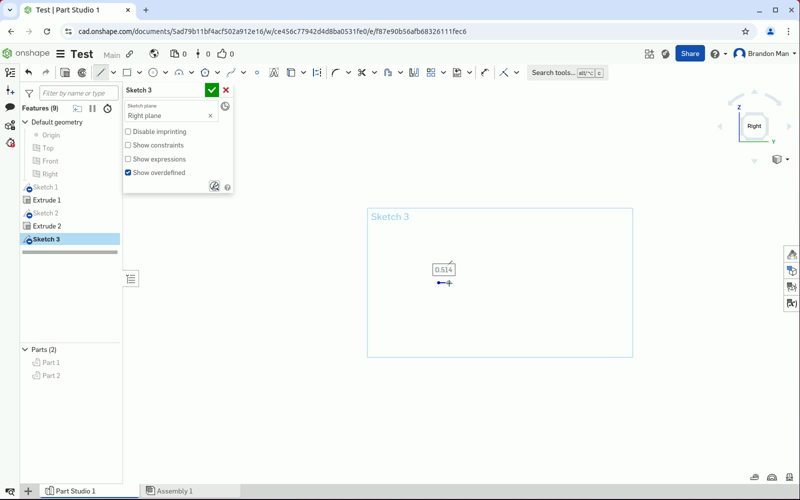
scroll(-6)
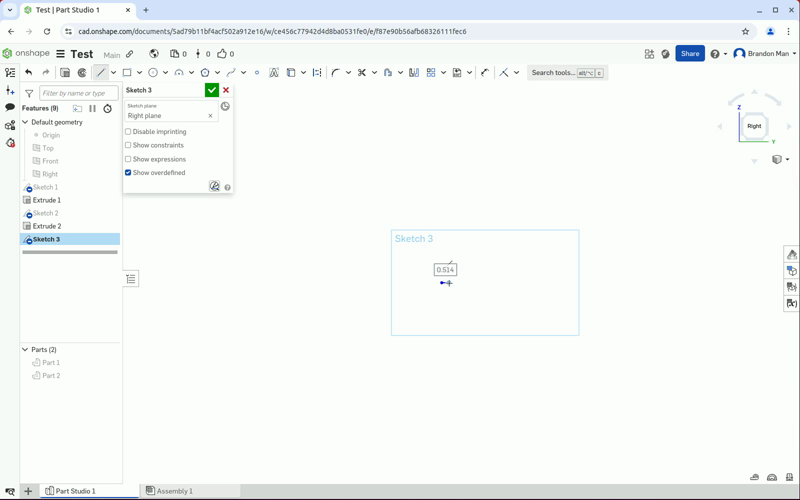
scroll(-6)
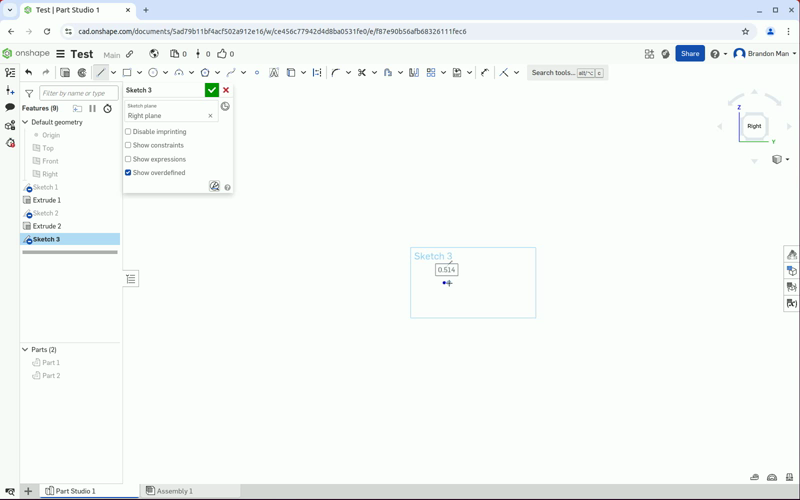
scroll(-6)
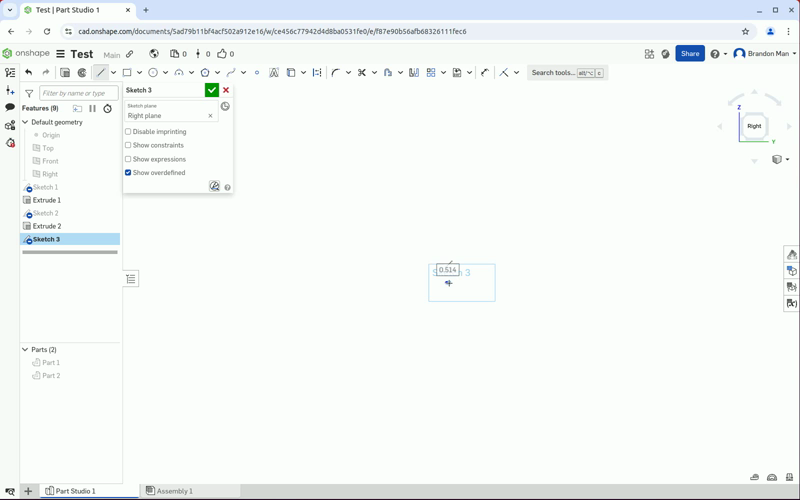
key_up(shift)
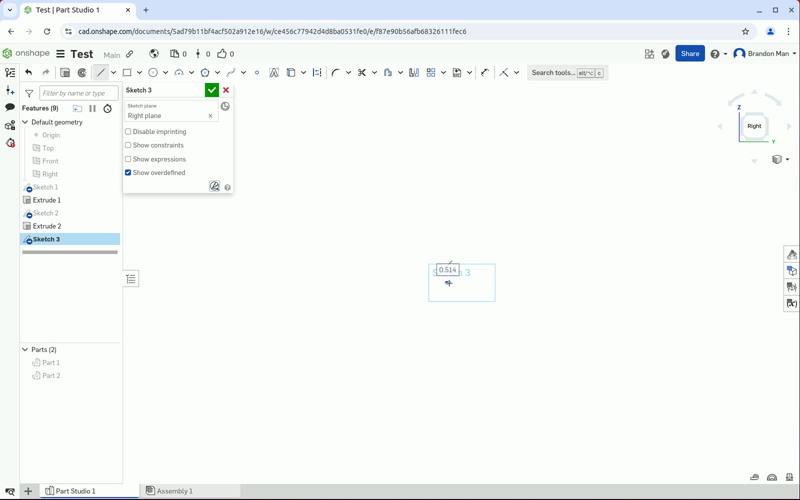
key_down(shift)
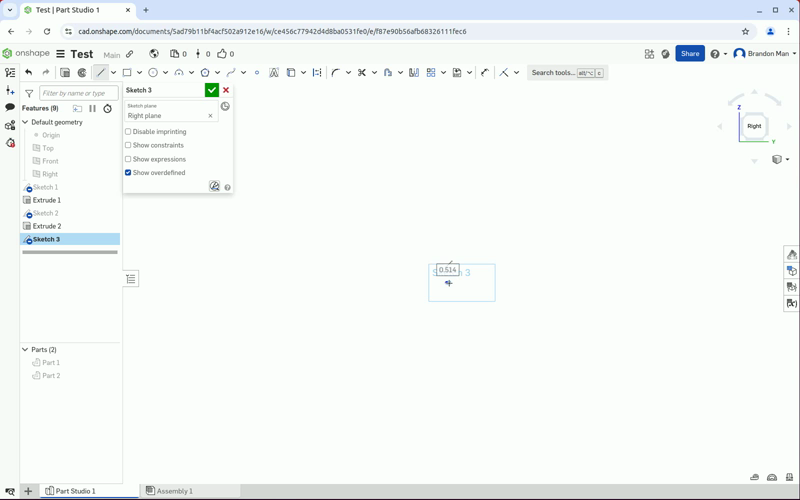
mouse_move(472, 170)
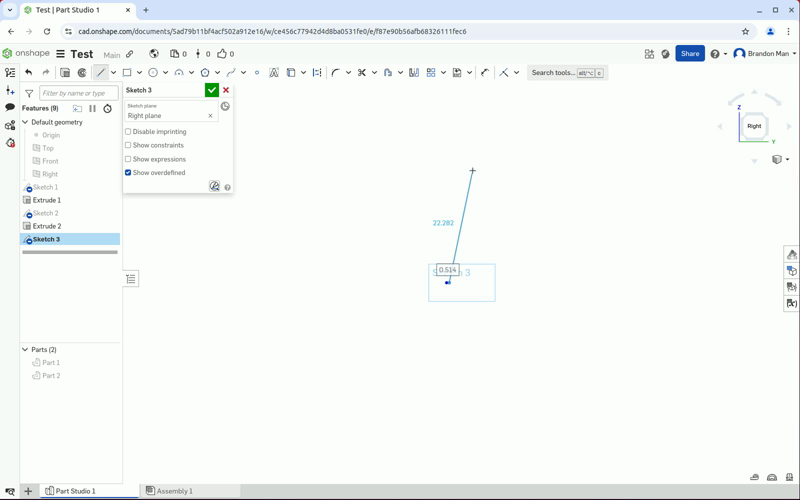
click(472, 170)
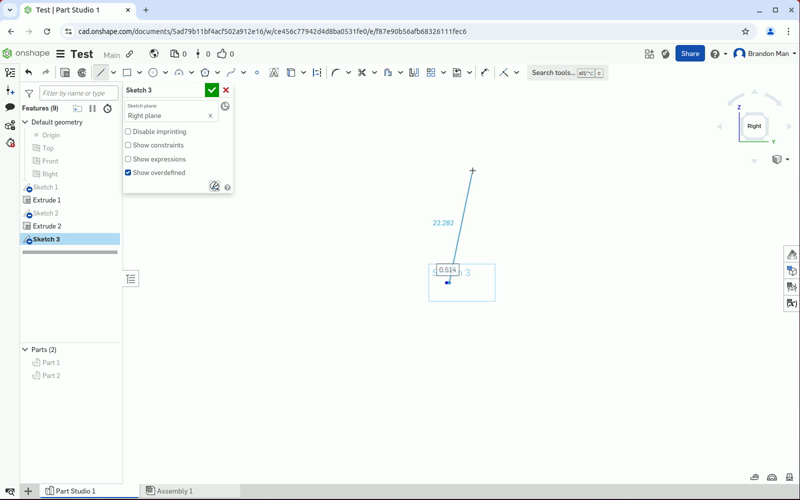
key_up(shift)
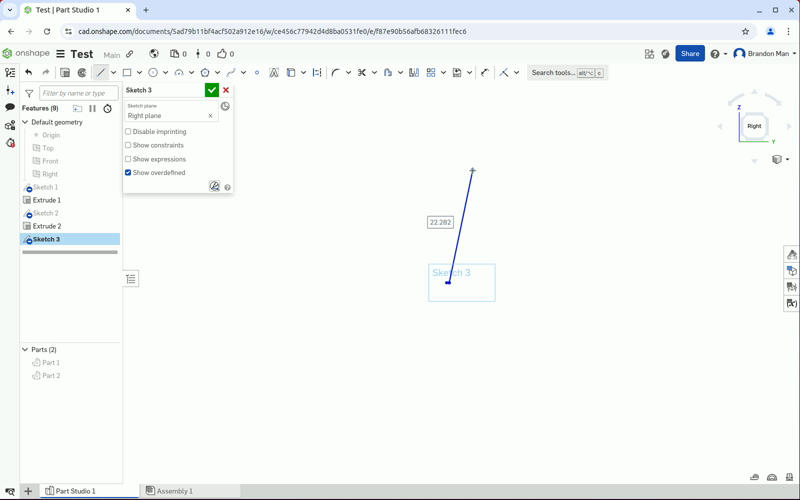
key_down(shift)
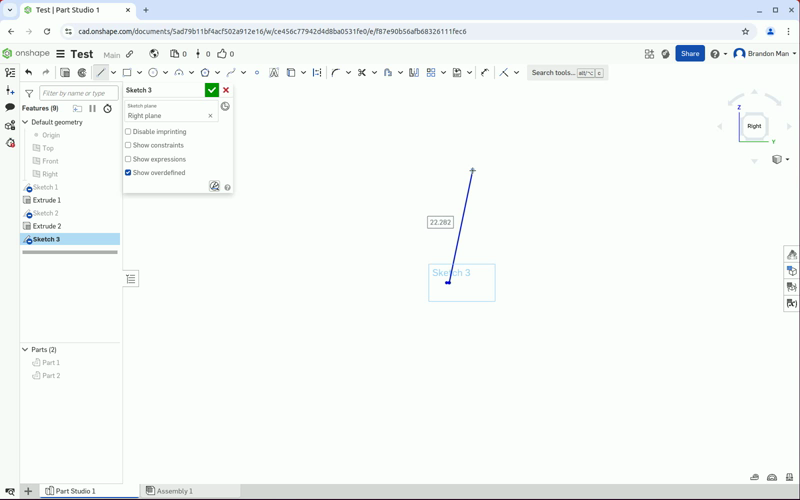
mouse_move(502, 170)
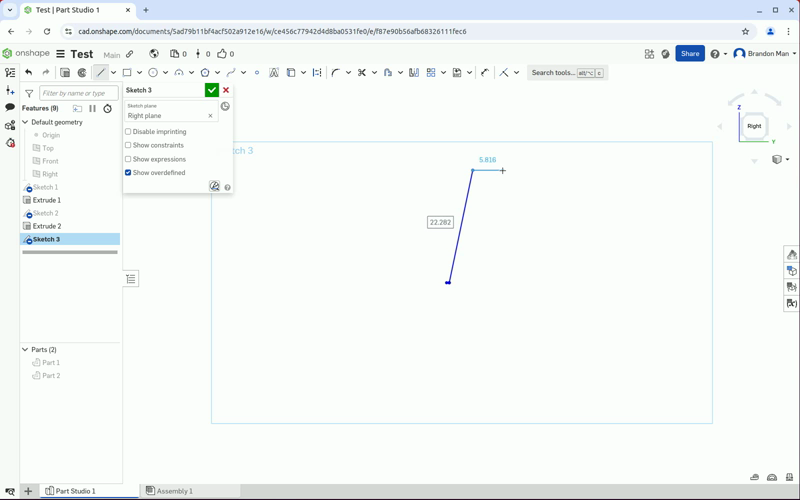
mouse_move(470, 170)
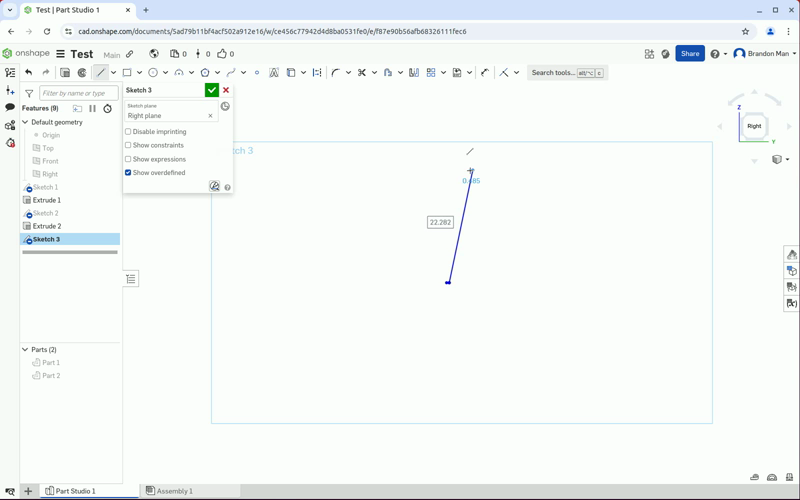
scroll(6)
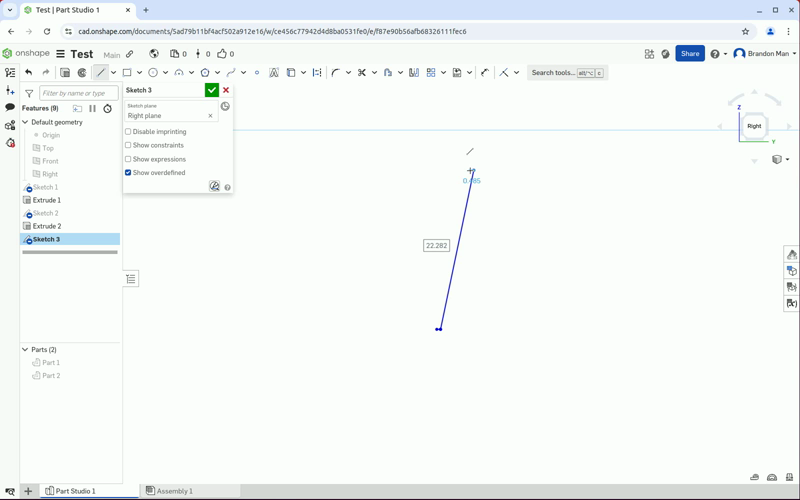
scroll(6)
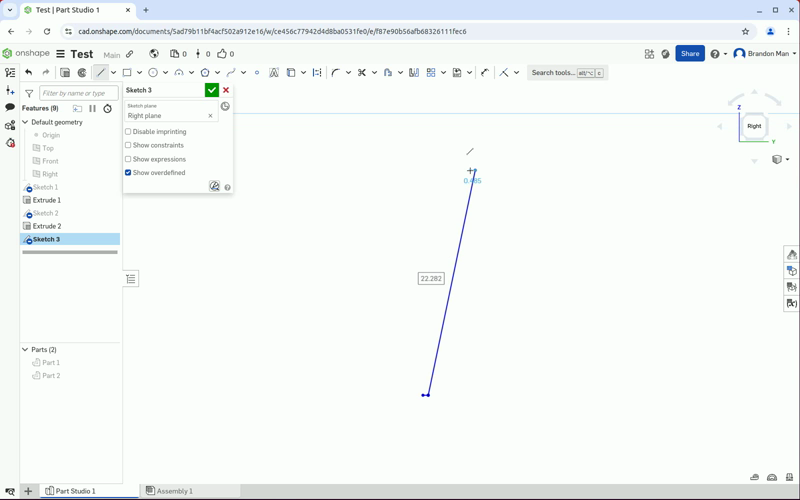
scroll(6)
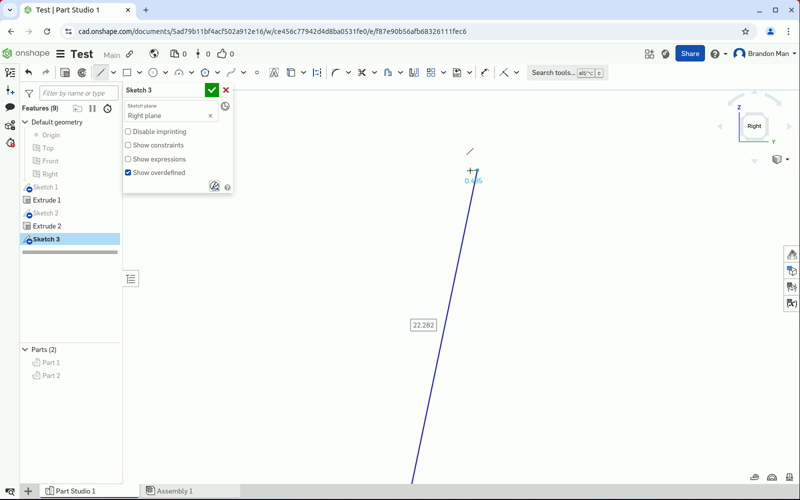
scroll(6)
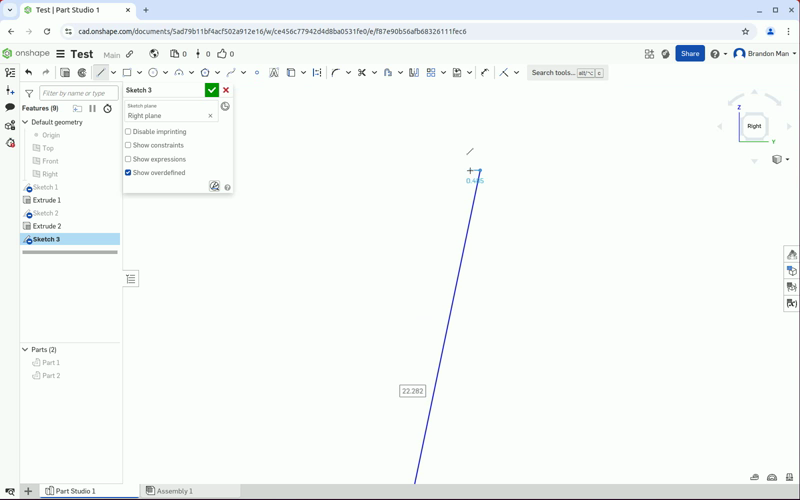
scroll(6)
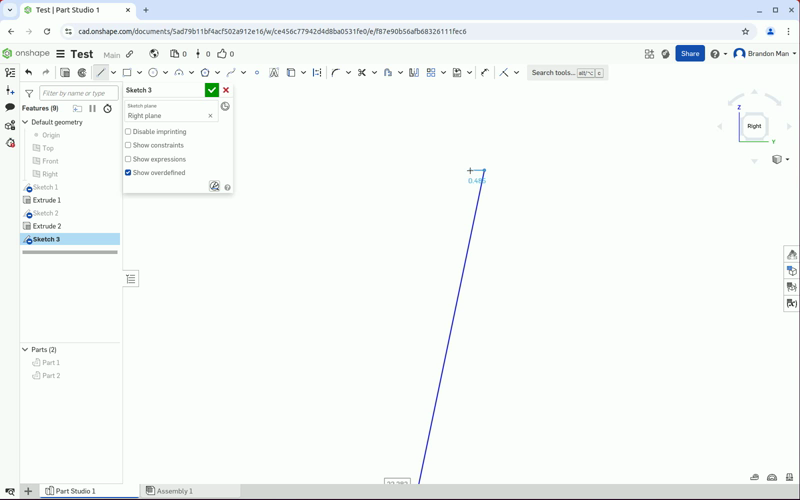
scroll(6)
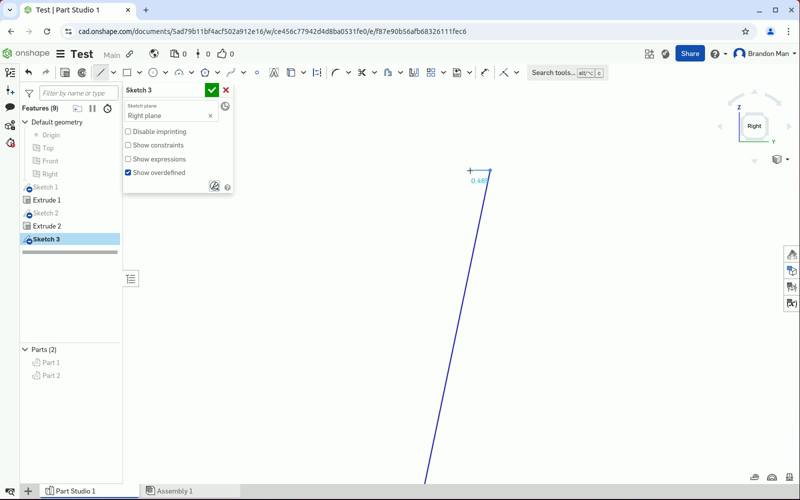
scroll(6)
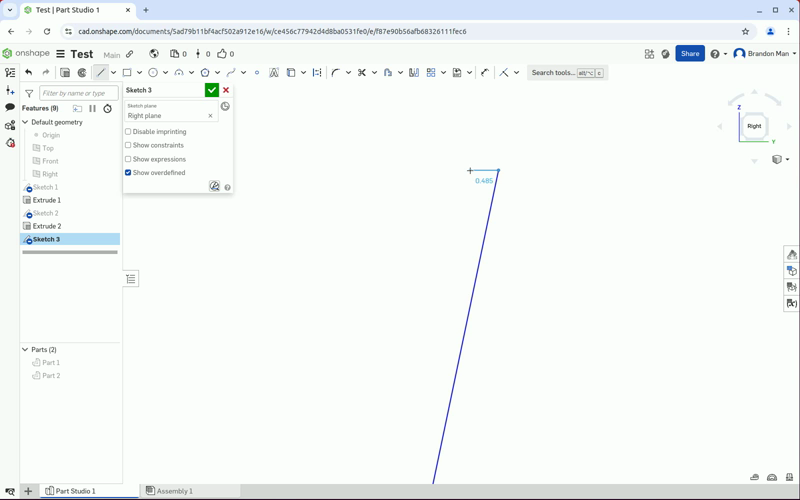
click(470, 170)
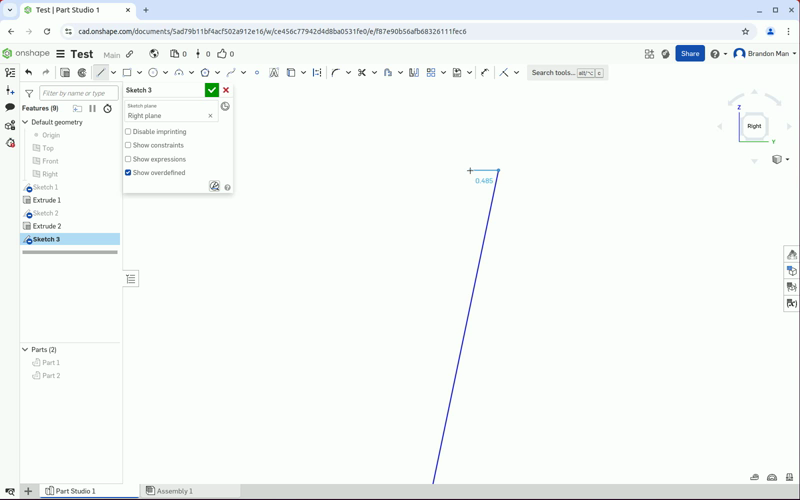
scroll(-6)
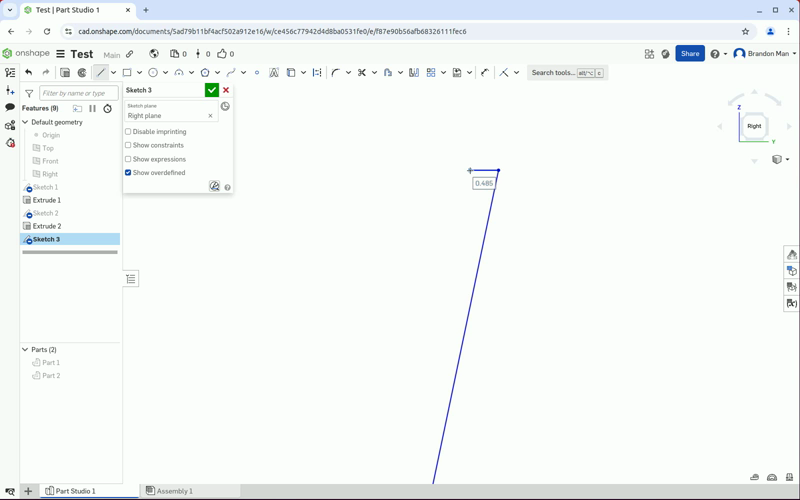
scroll(-6)
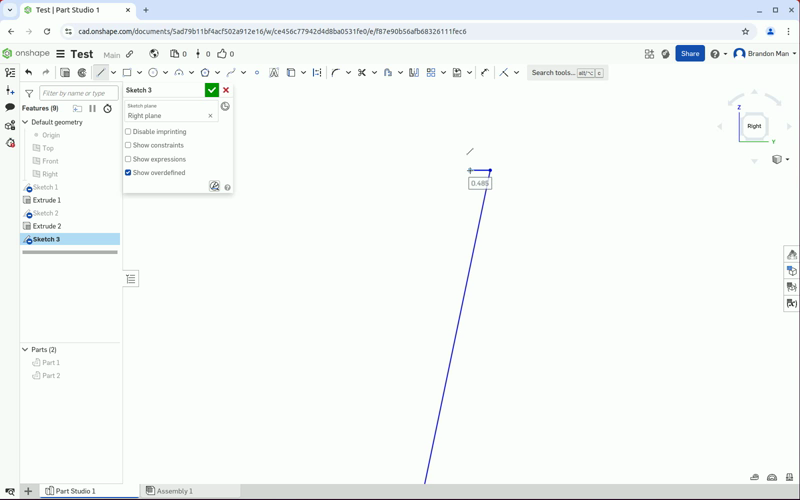
scroll(-6)
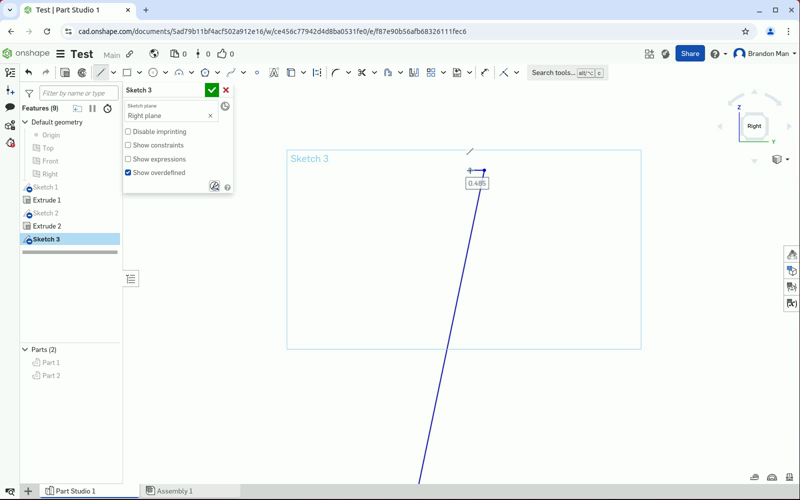
scroll(-6)
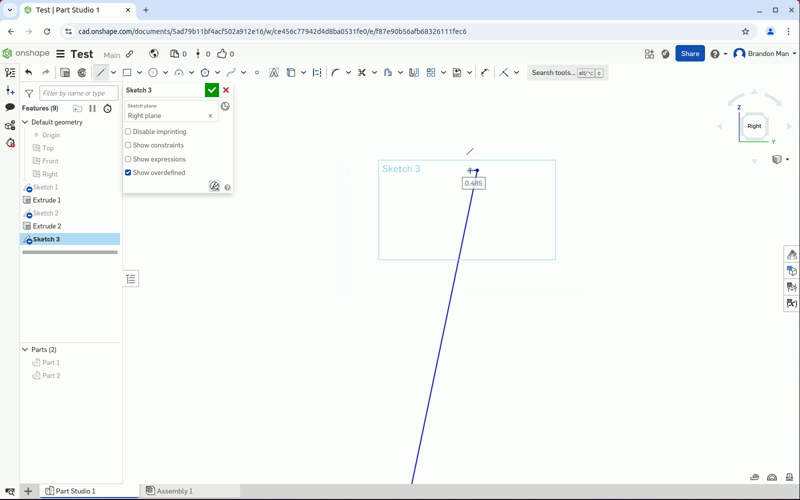
scroll(-6)
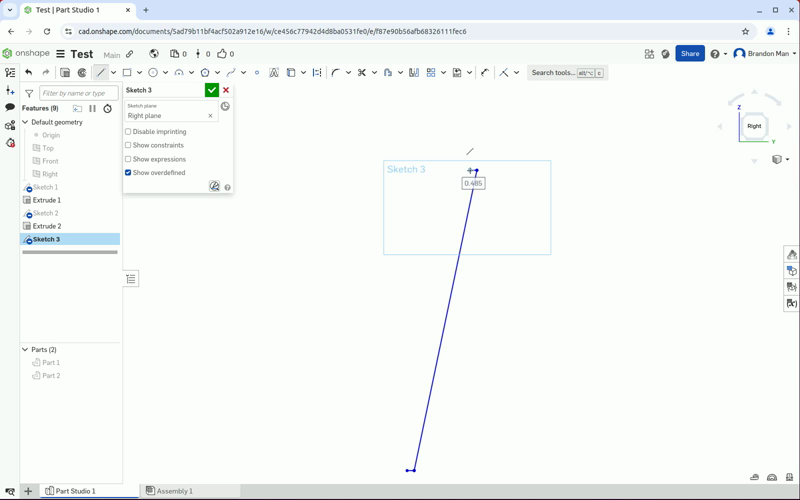
scroll(-6)
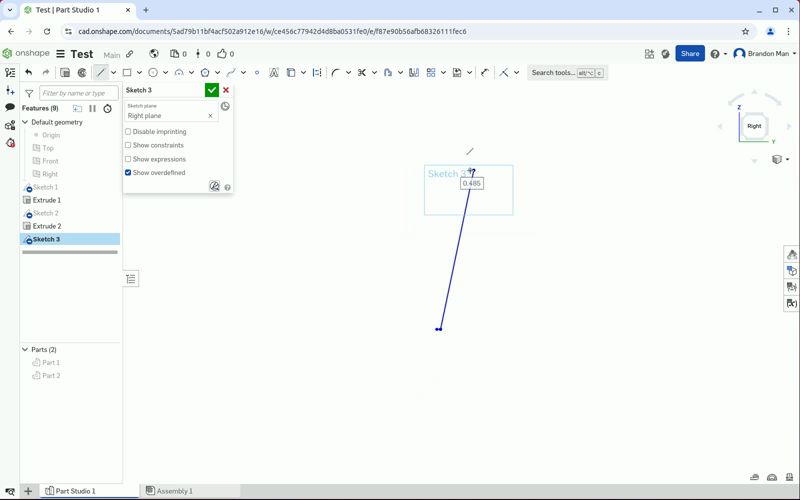
scroll(-6)
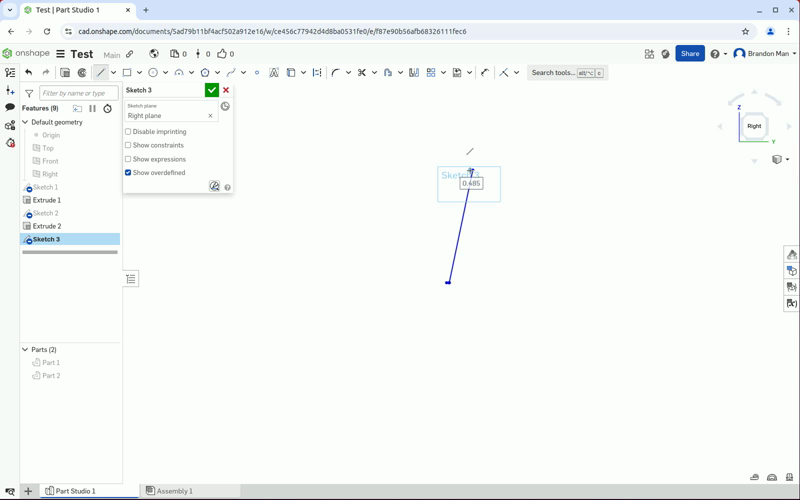
key_up(shift)
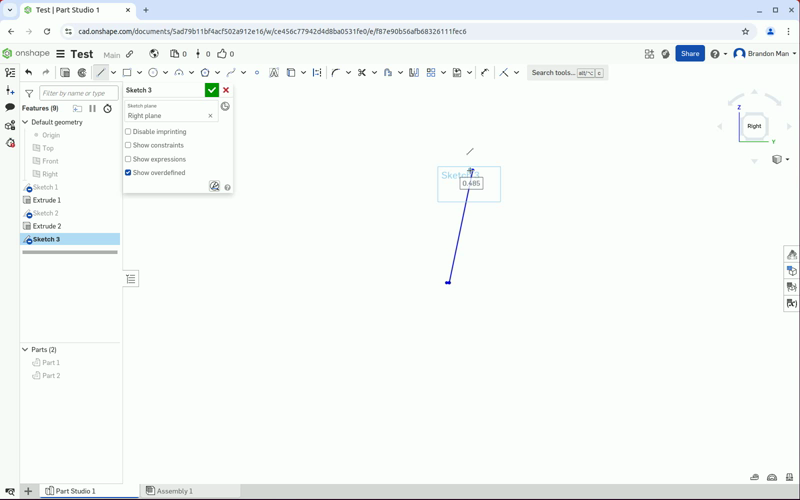
key_down(shift)
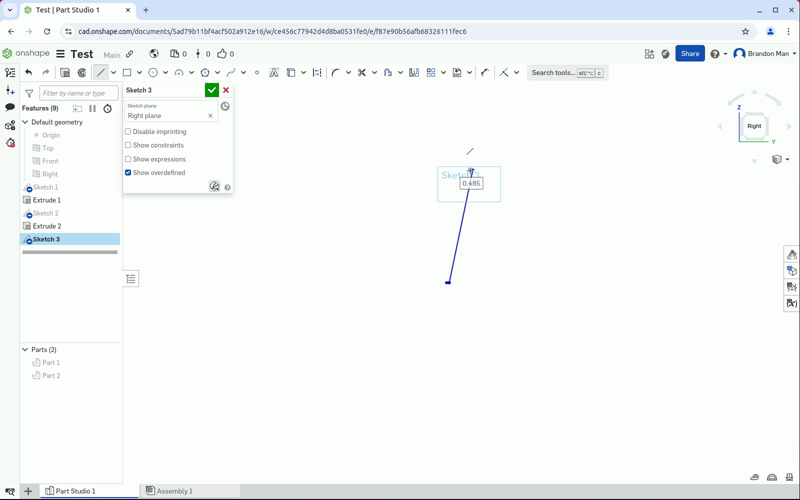
mouse_move(446, 282)
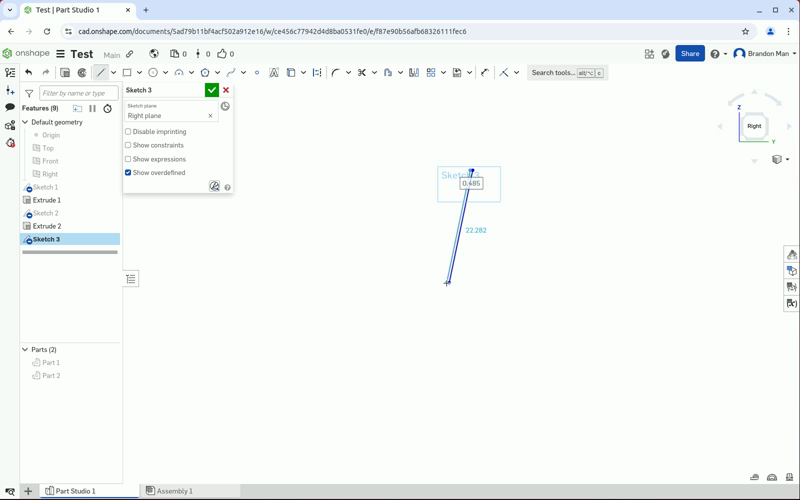
scroll(6)
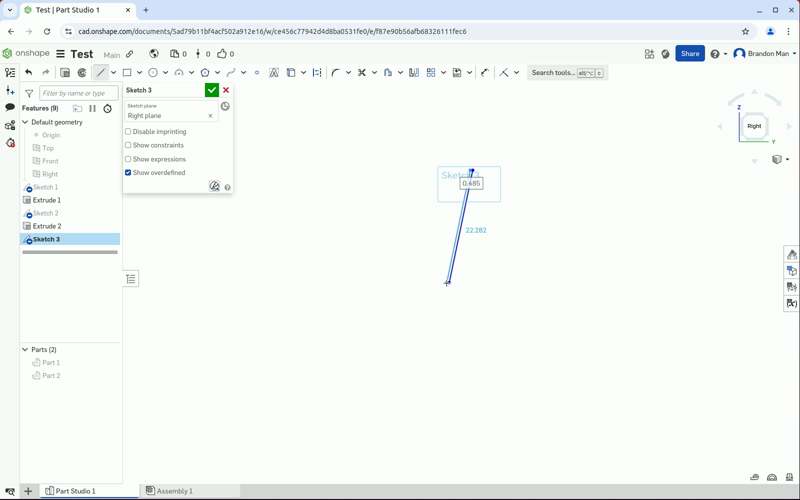
scroll(6)
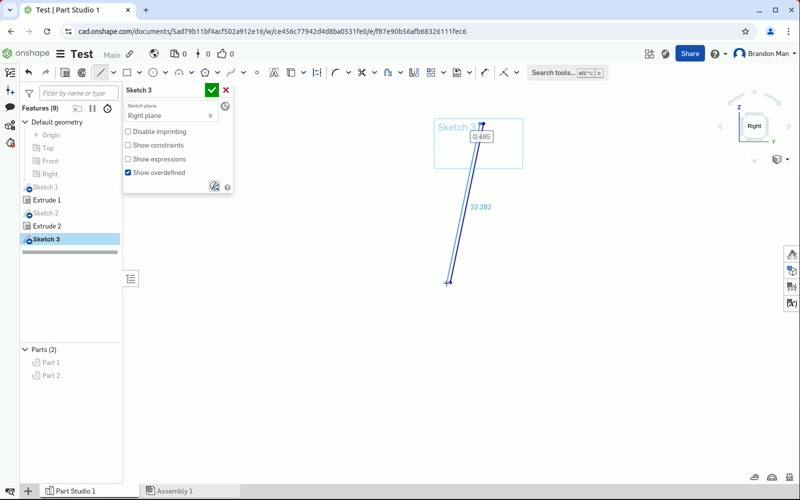
scroll(6)
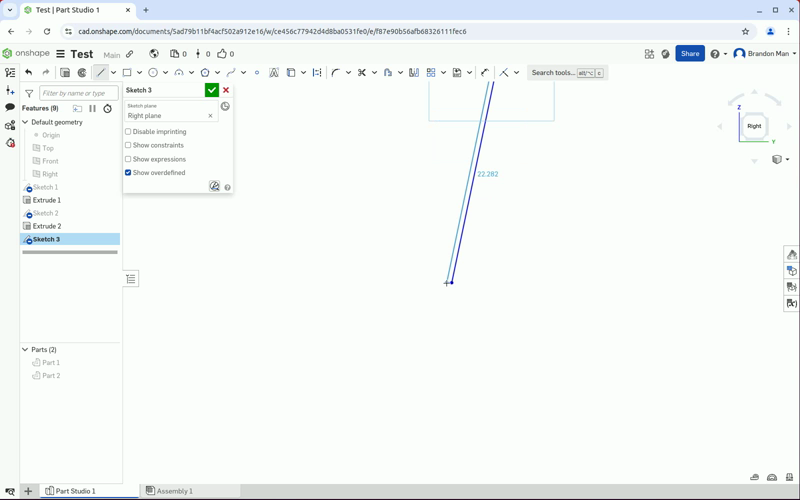
scroll(6)
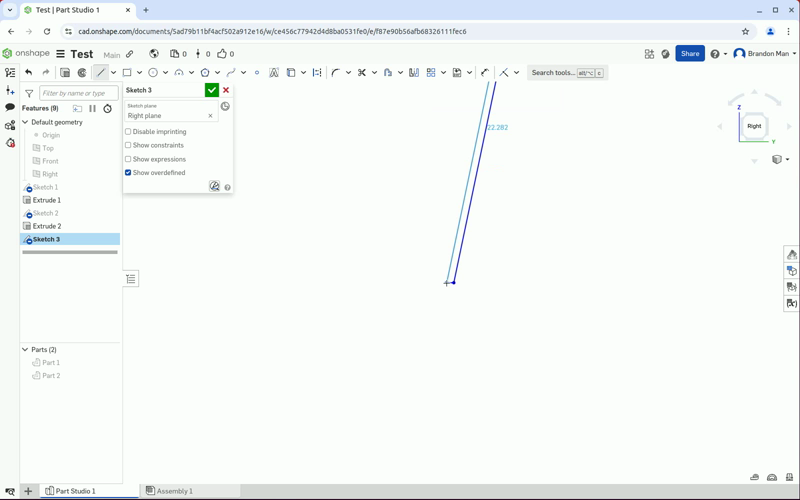
scroll(6)
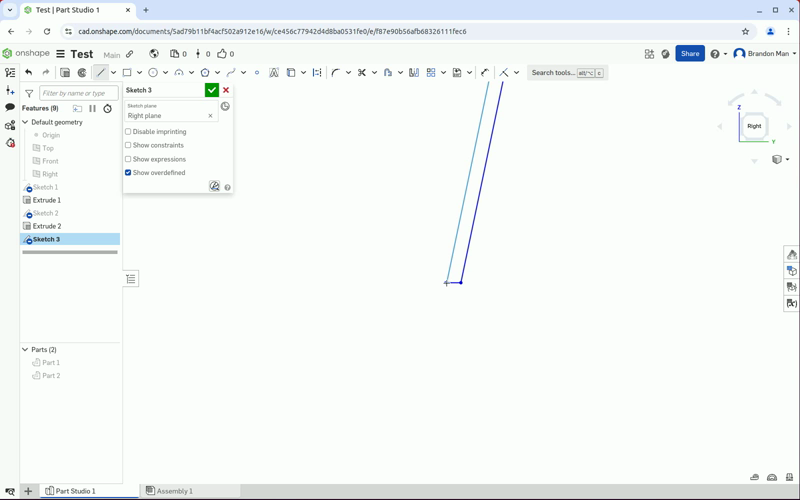
scroll(6)
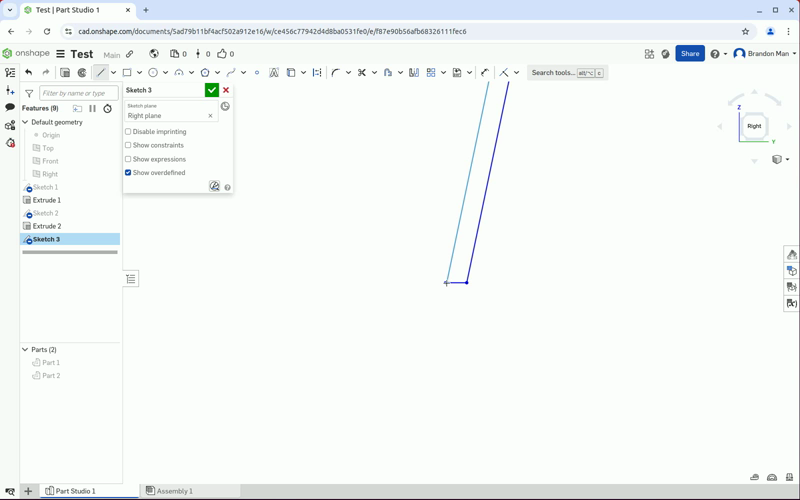
scroll(6)
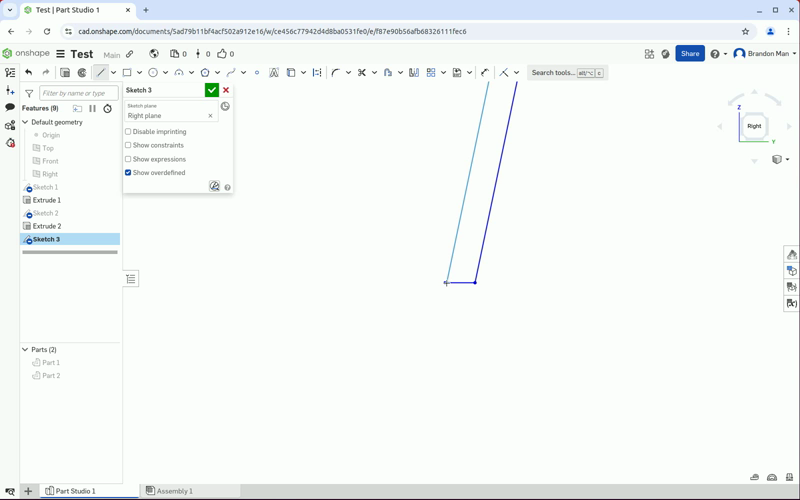
key_up(shift)
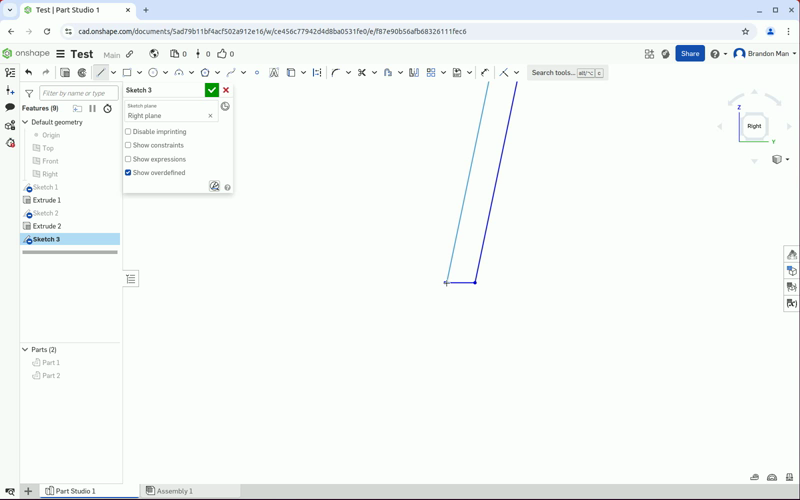
click(446, 282)
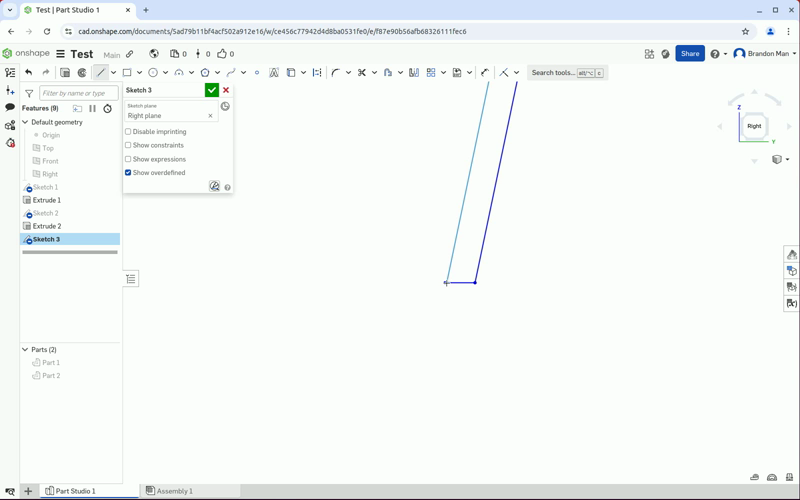
scroll(-6)
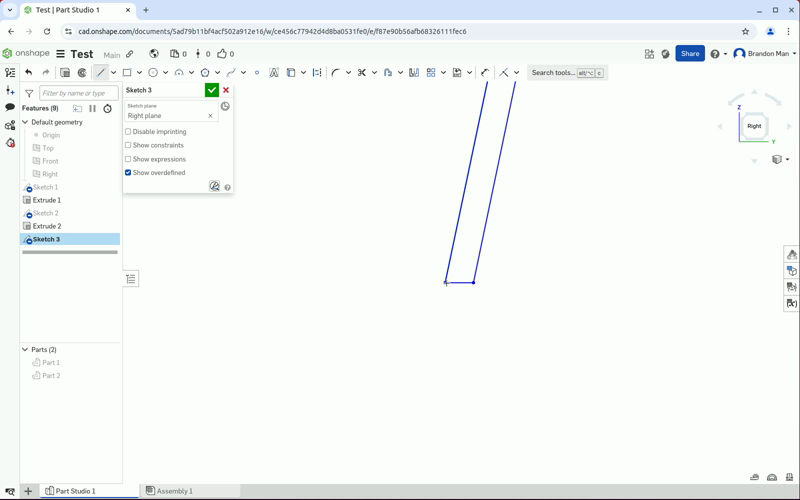
scroll(-6)
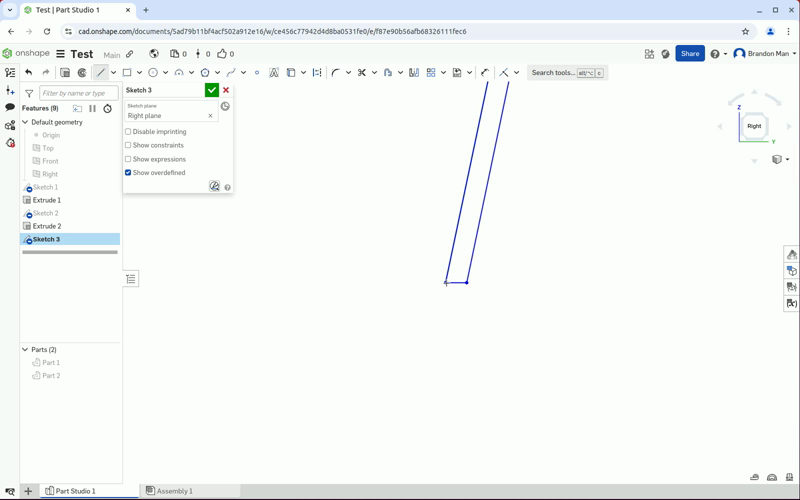
scroll(-6)
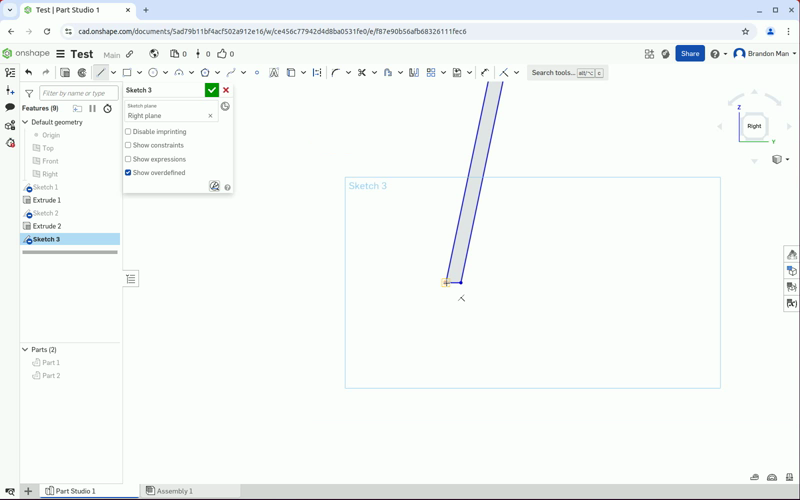
scroll(-6)
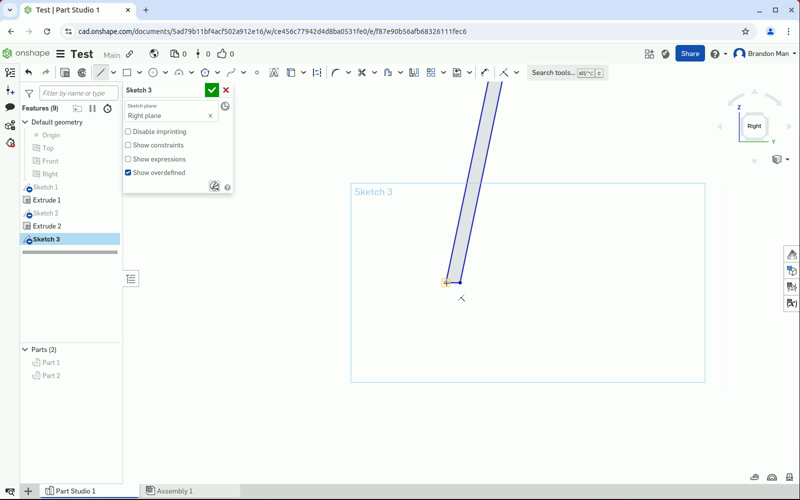
scroll(-6)
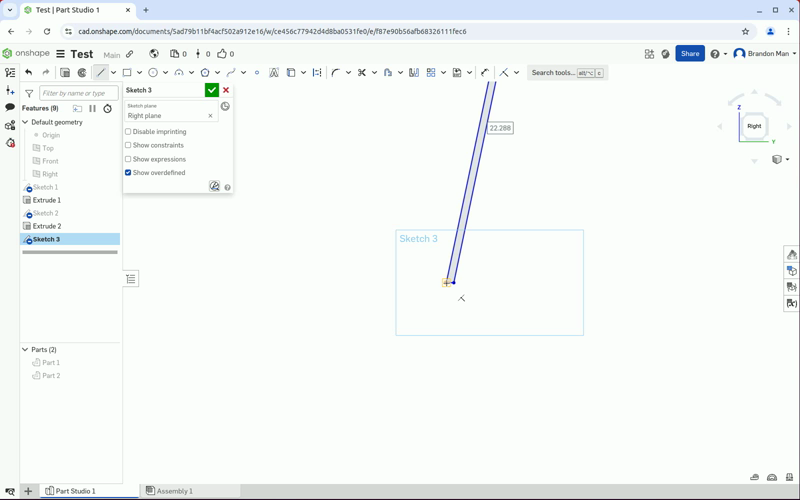
scroll(-6)
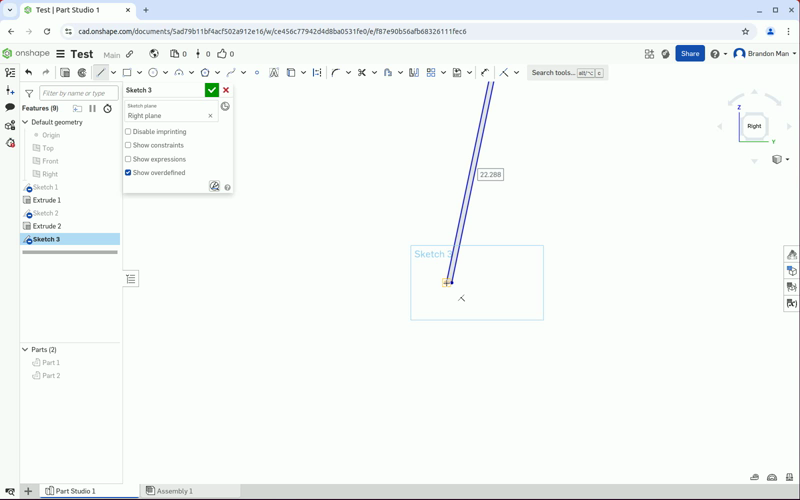
scroll(-6)
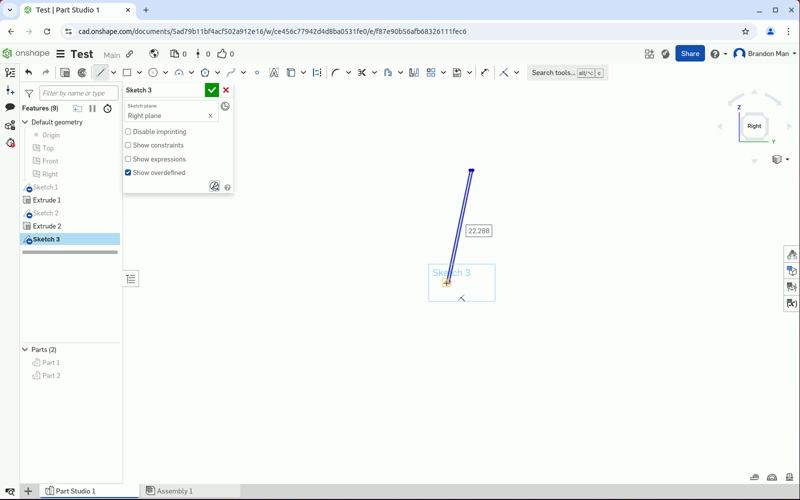
key(esc)
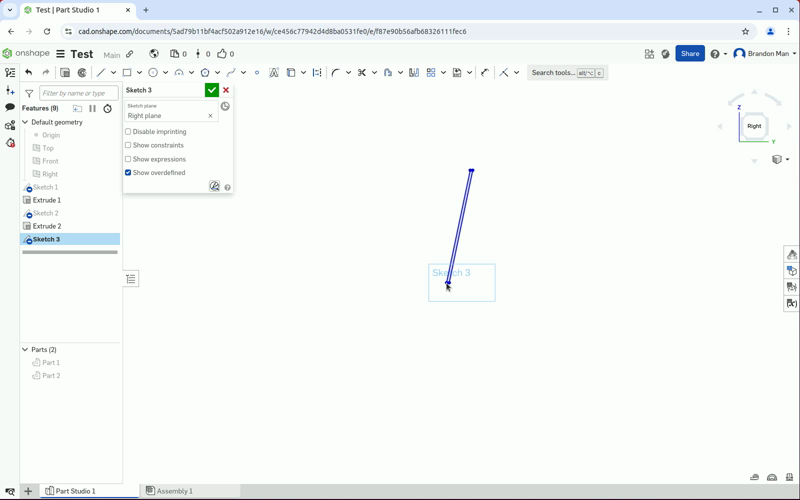
mouse_move(458, 231)
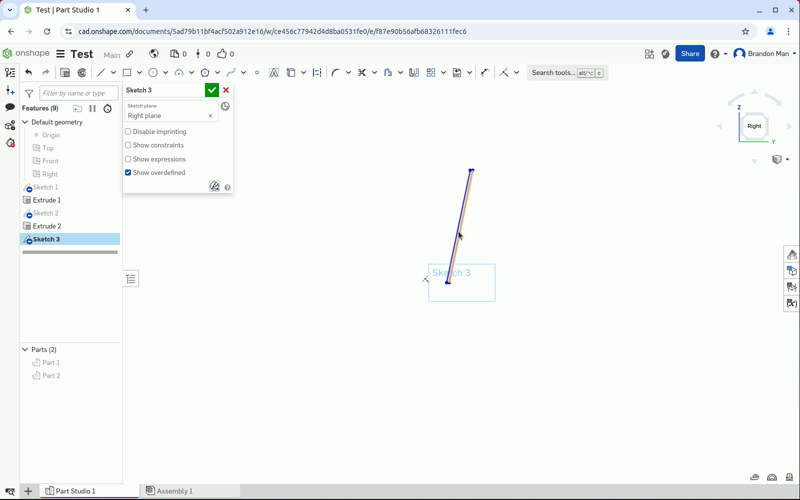
scroll(6)
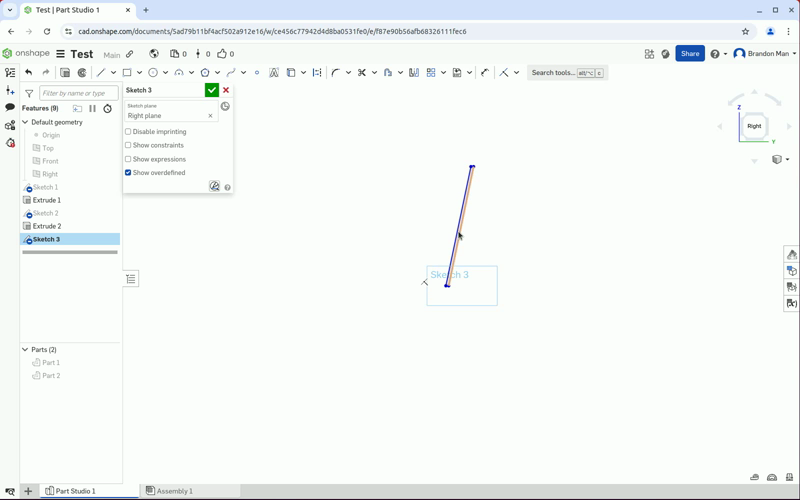
scroll(6)
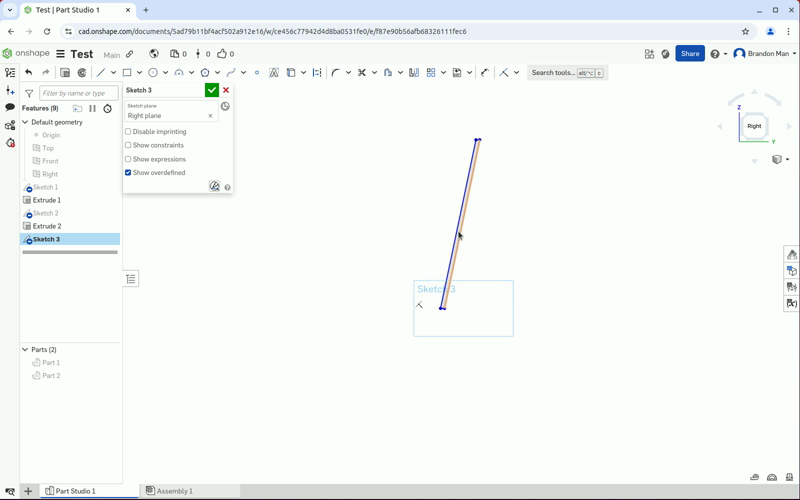
scroll(6)
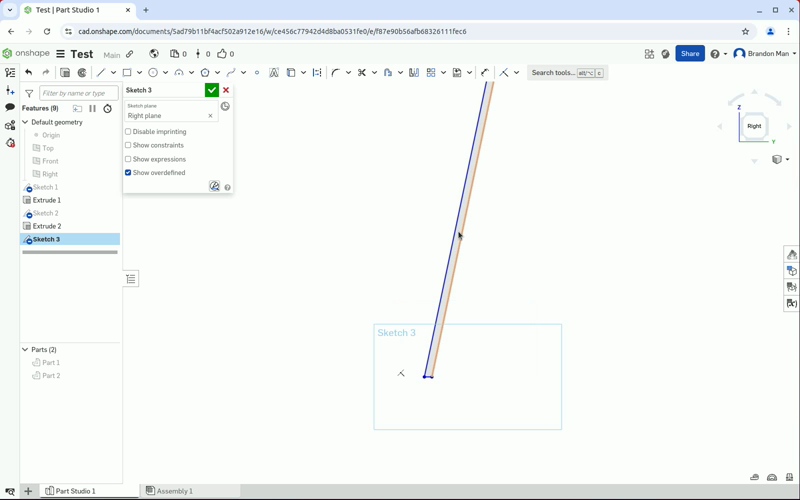
scroll(6)
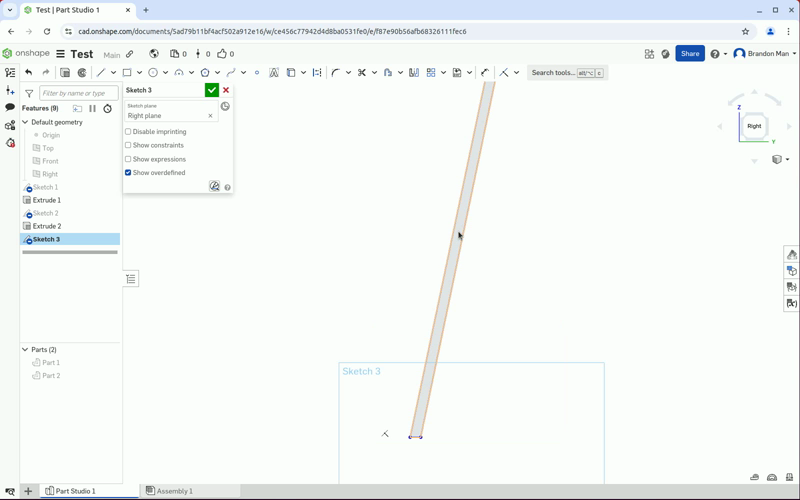
scroll(6)
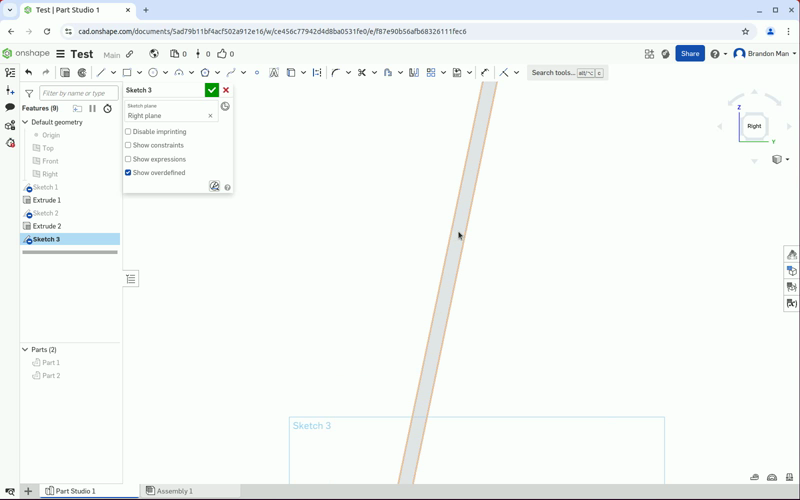
scroll(6)
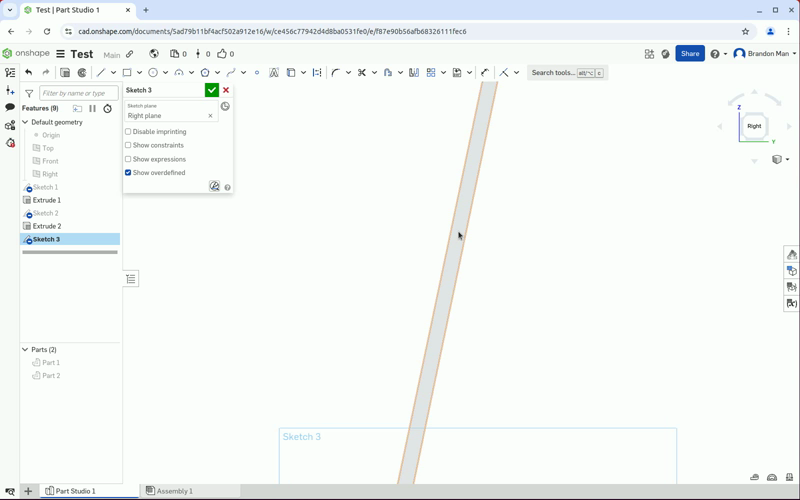
scroll(6)
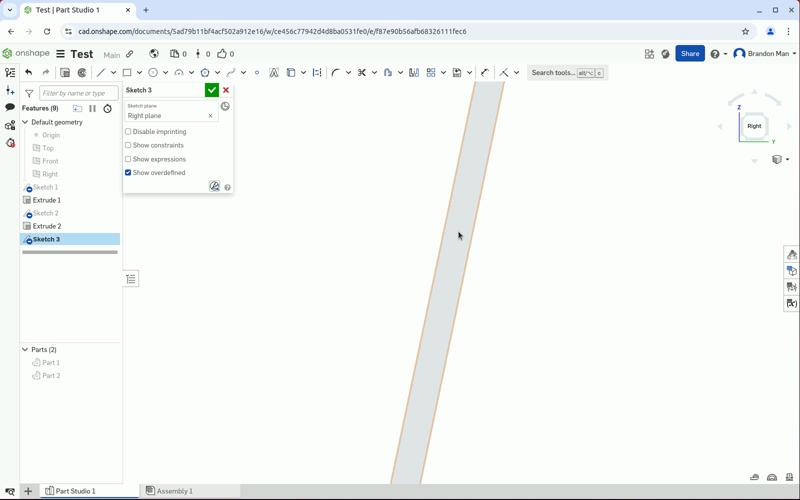
click(458, 231)
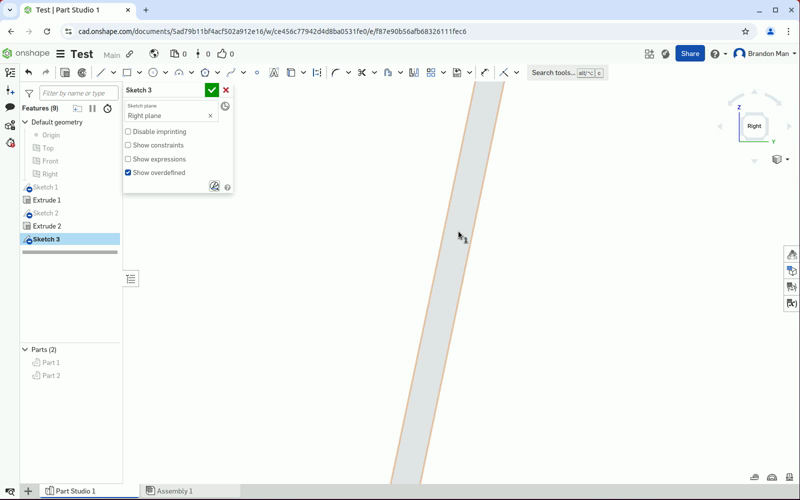
scroll(-6)
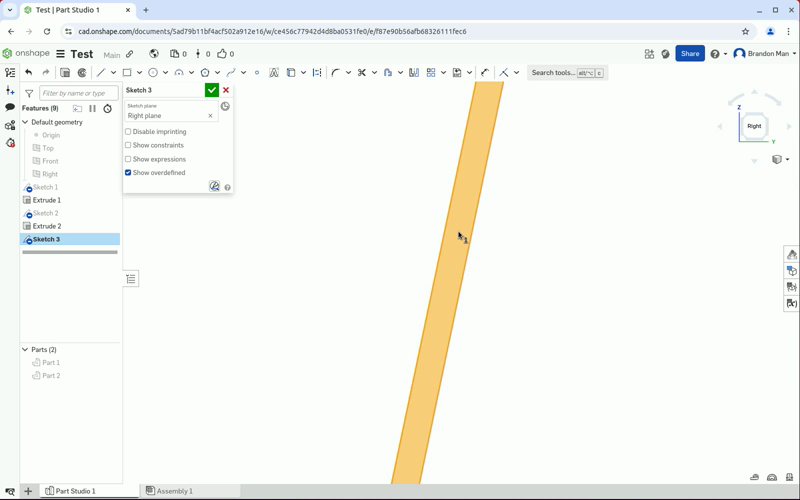
scroll(-6)
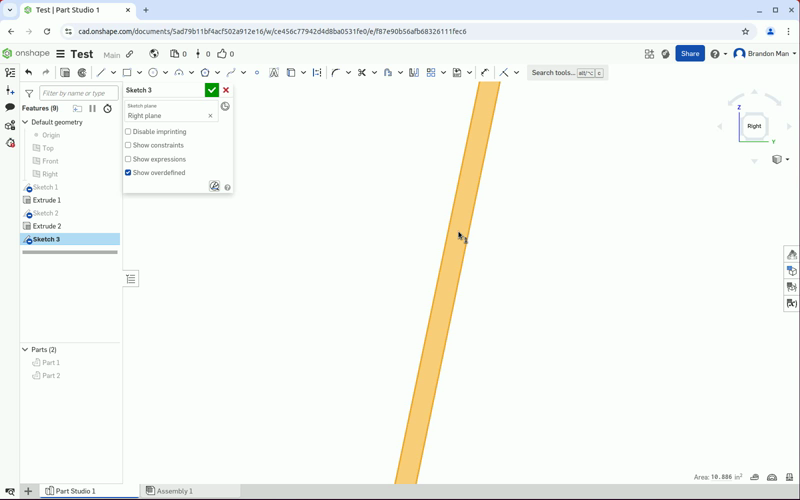
scroll(-6)
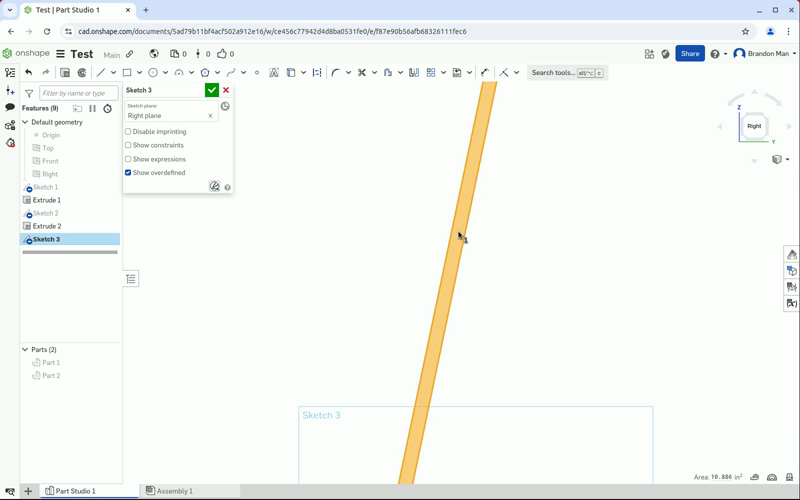
scroll(-6)
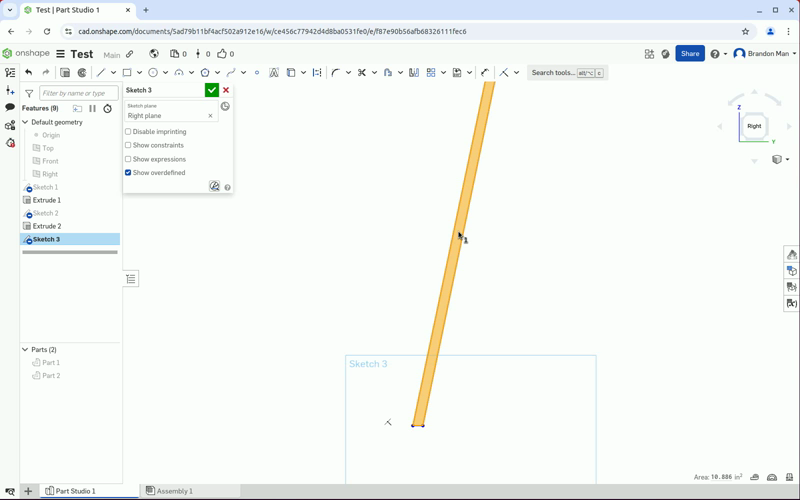
scroll(-6)
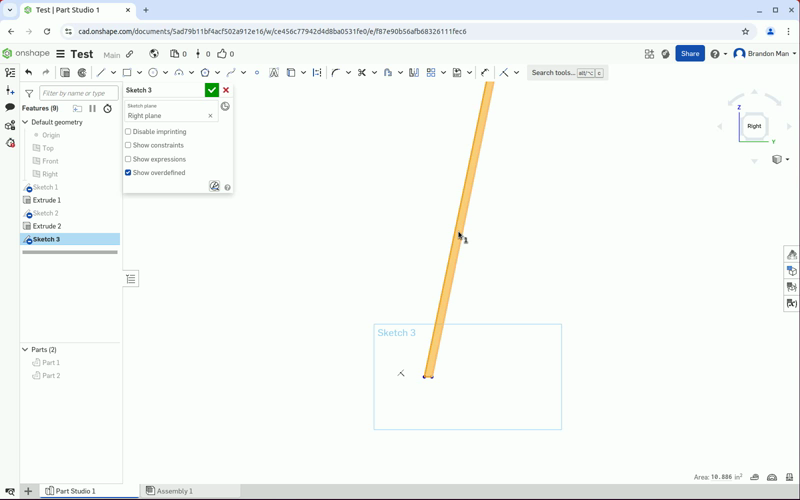
scroll(-6)
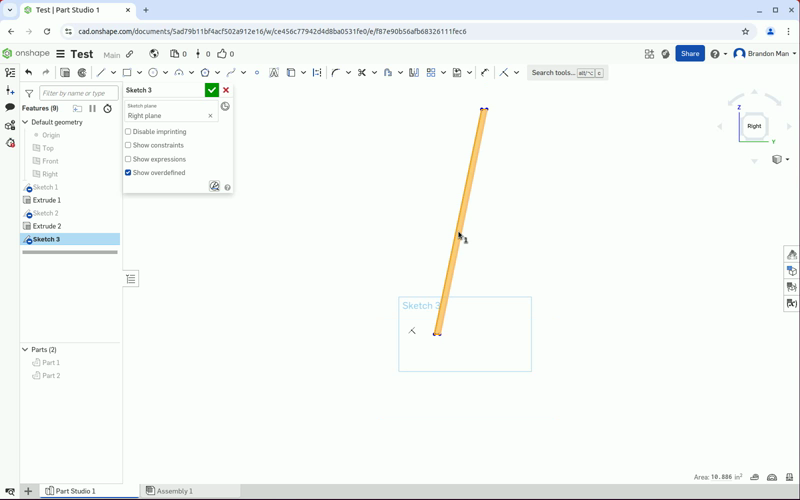
scroll(-6)
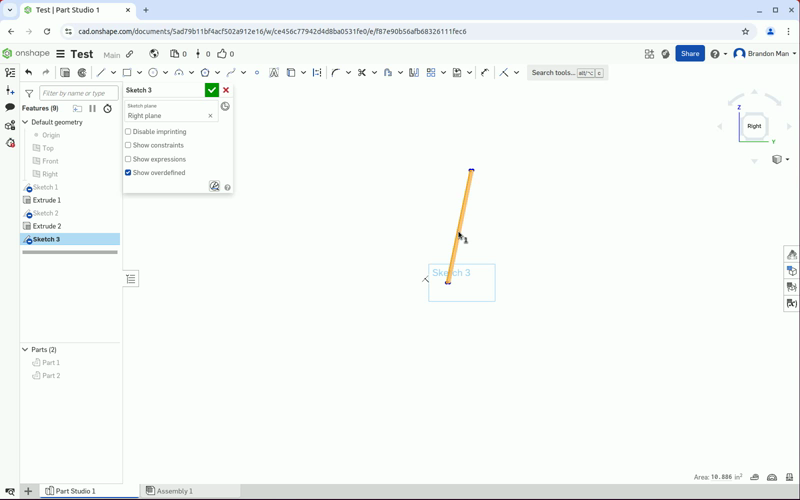
mouse_move(73, 352)
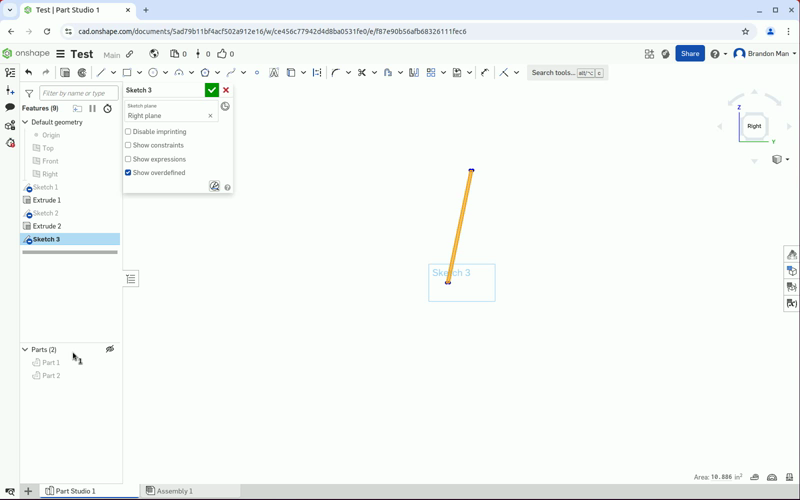
key(shift+y)
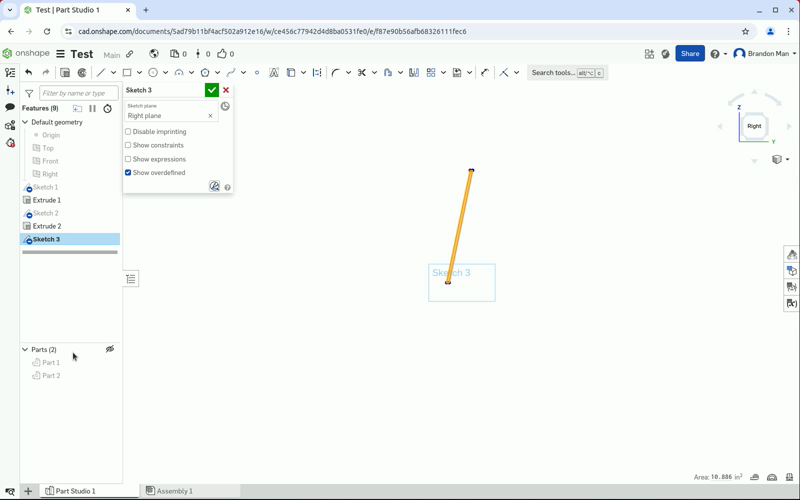
key(shift+e)
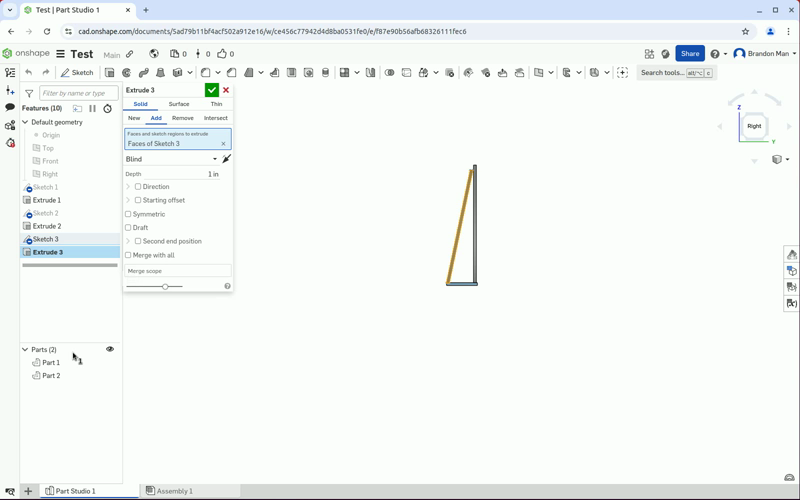
mouse_move(143, 106)
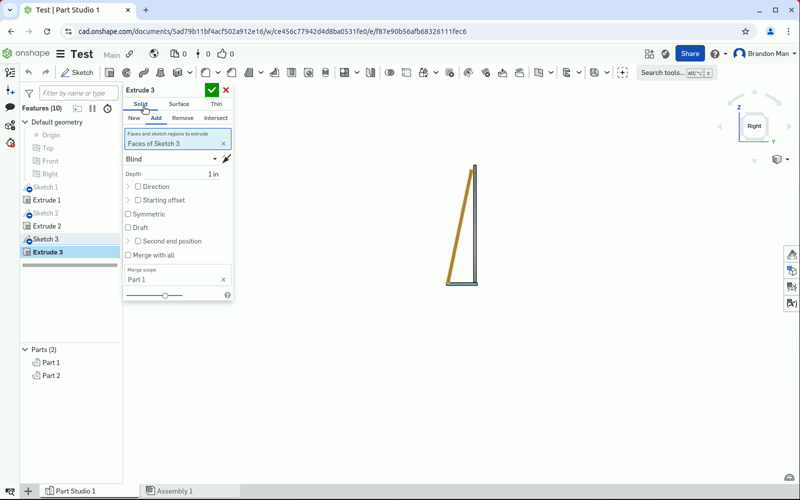
click(143, 106)
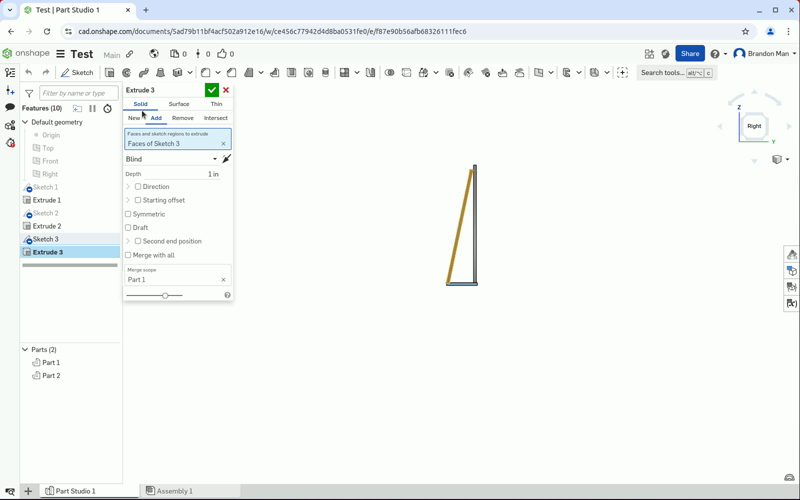
mouse_move(137, 120)
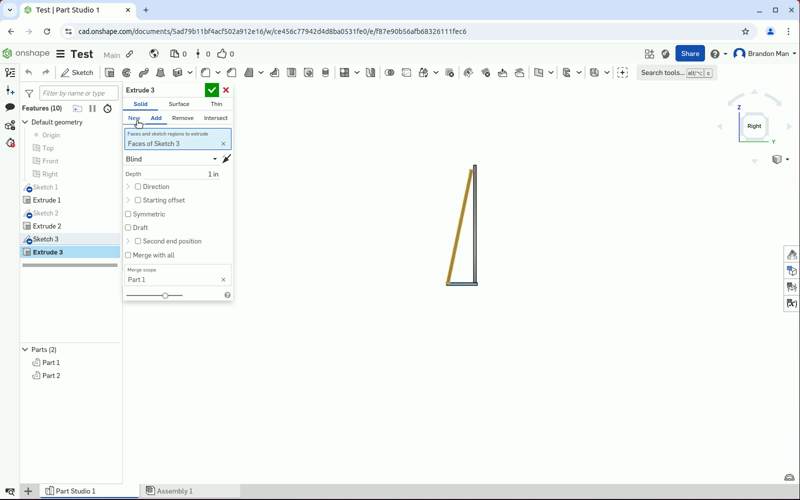
click(137, 120)
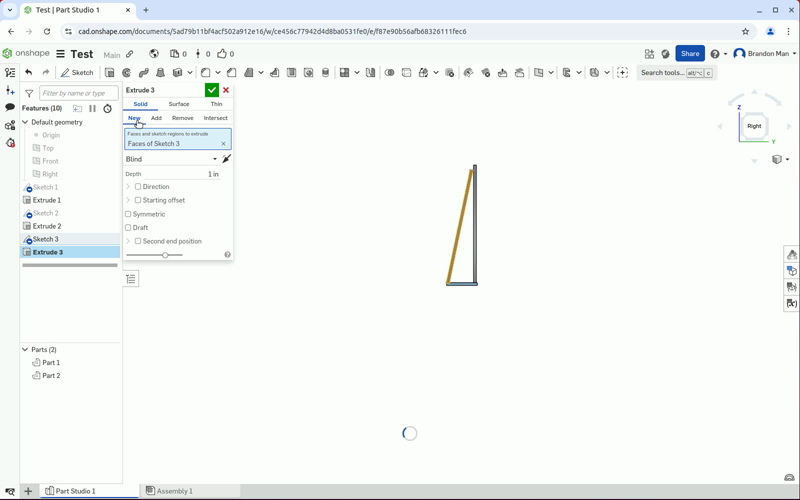
key(tab, 4)
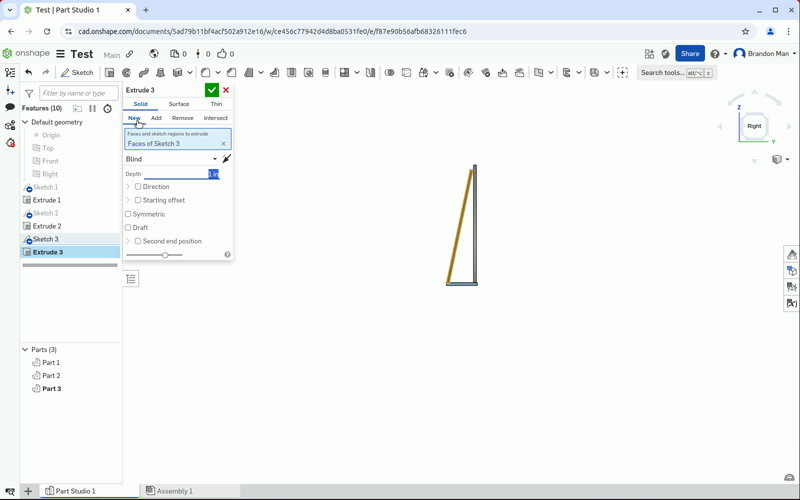
text(1.204)
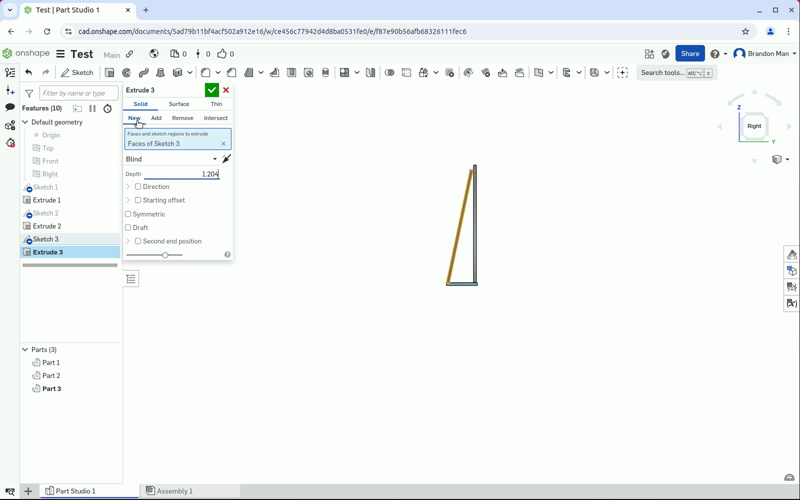
key(enter)
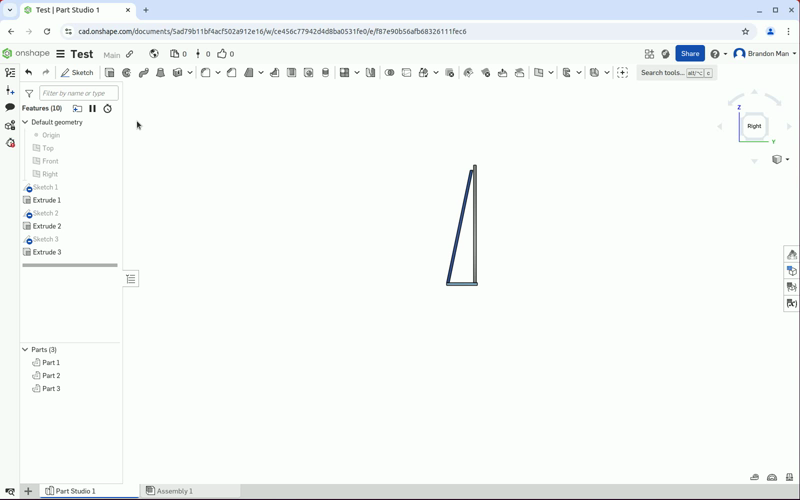
key(shift+h)
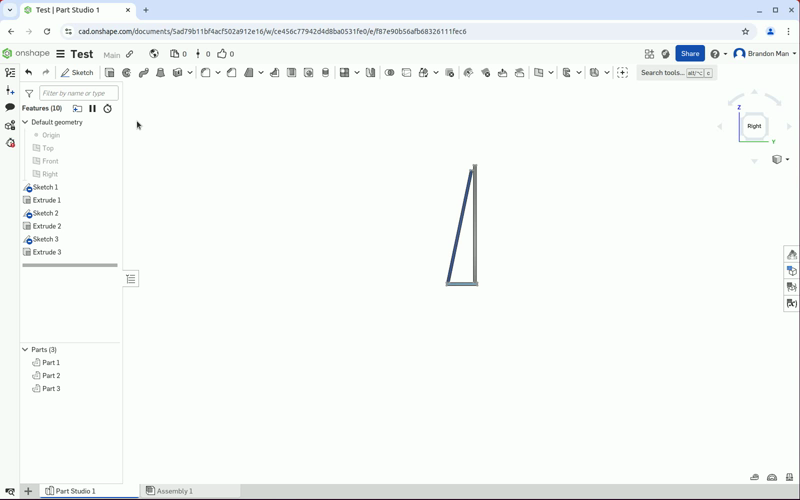
key(shift+h)
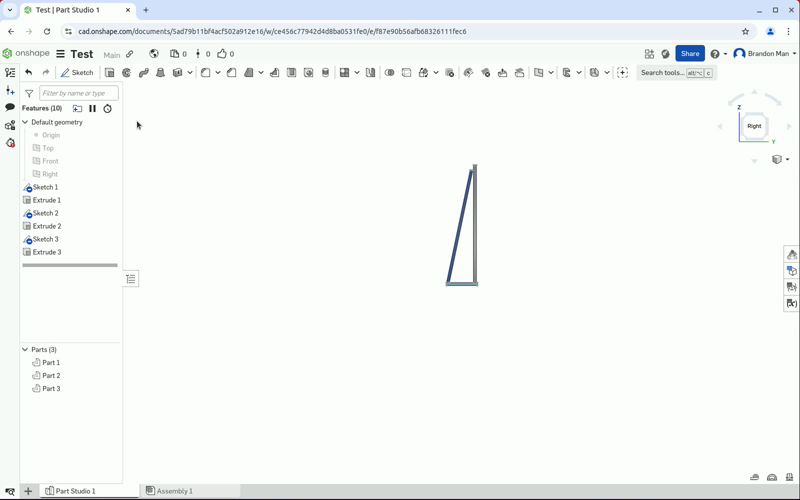
key(shift+7)
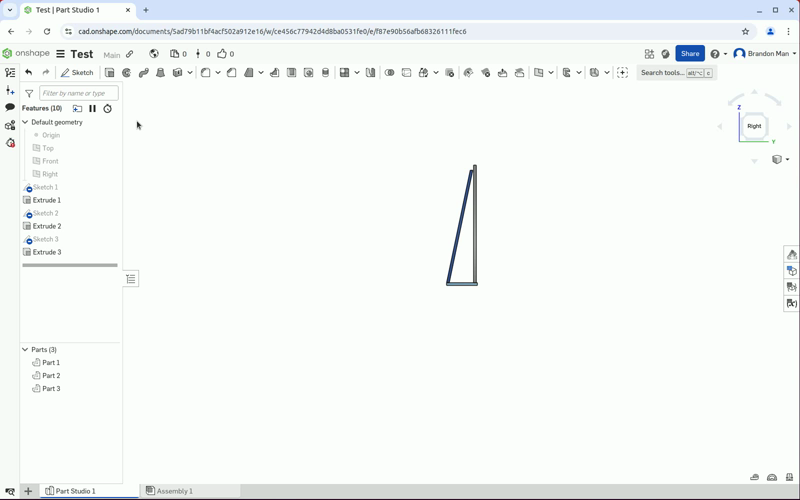
key(right, 2)
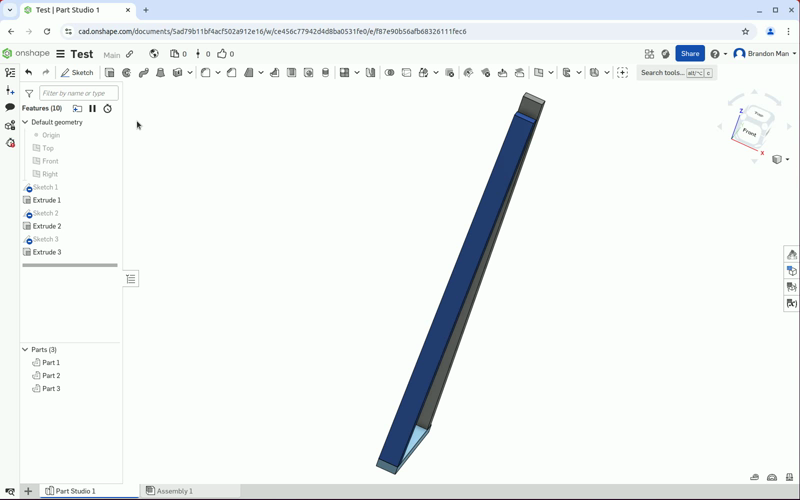
key(down, 2)
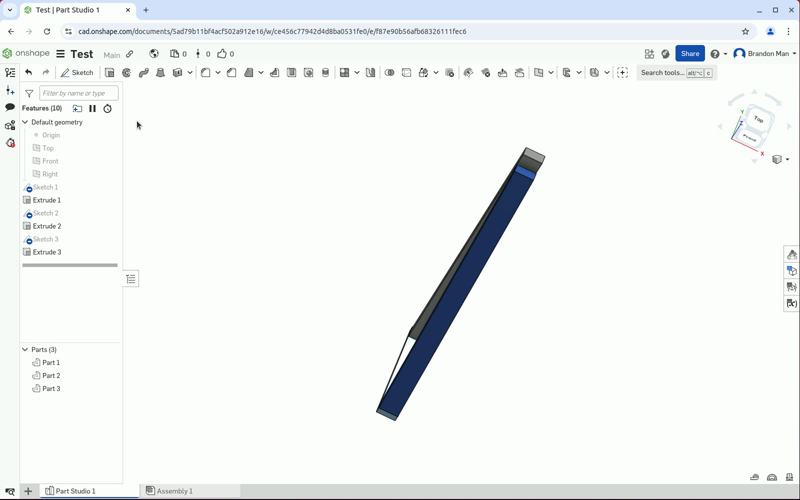
key(up, 2)
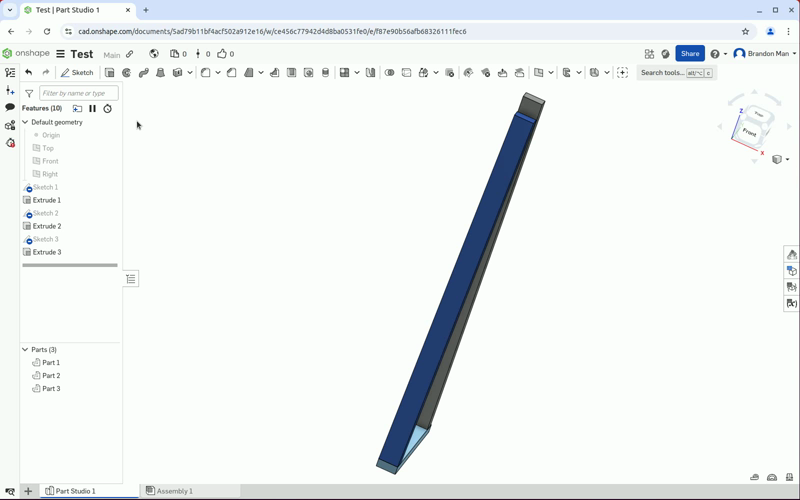
key(left, 2)
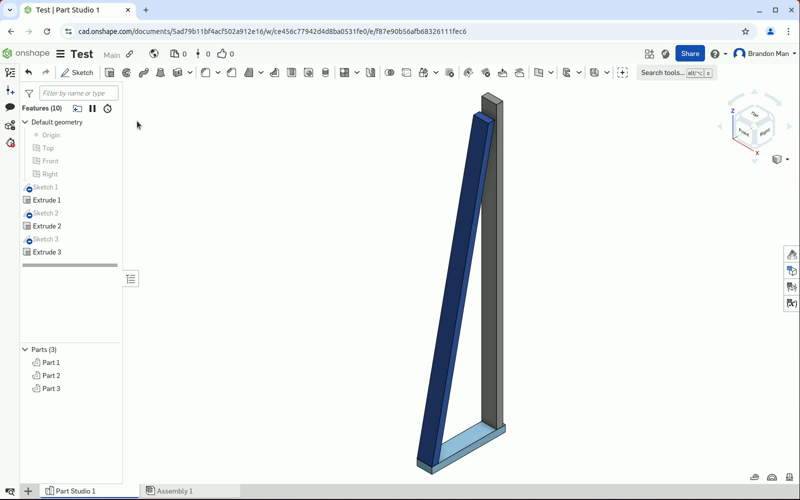
mouse_move(73, 189)
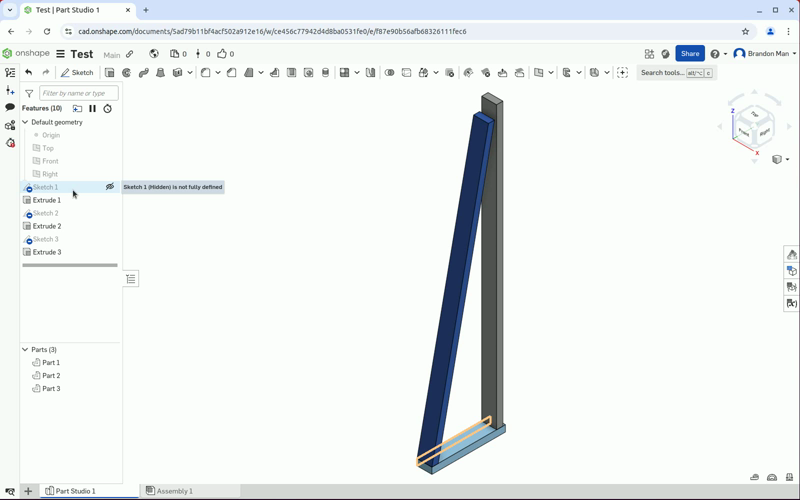
click(73, 189)